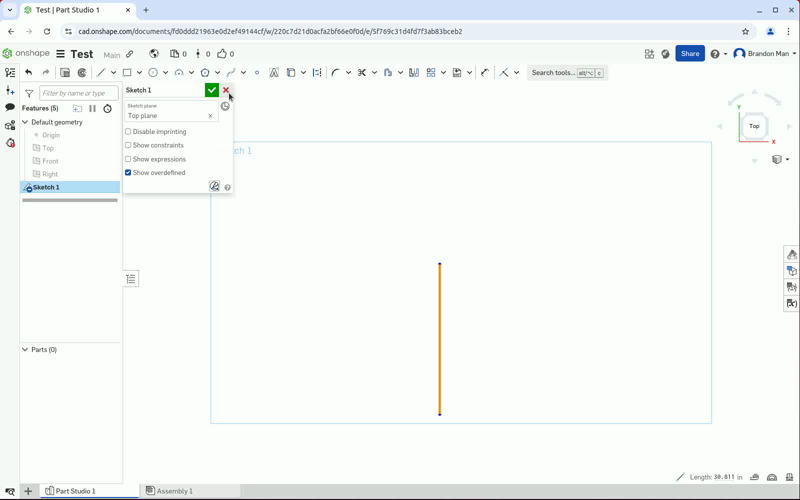
key(shift+h)
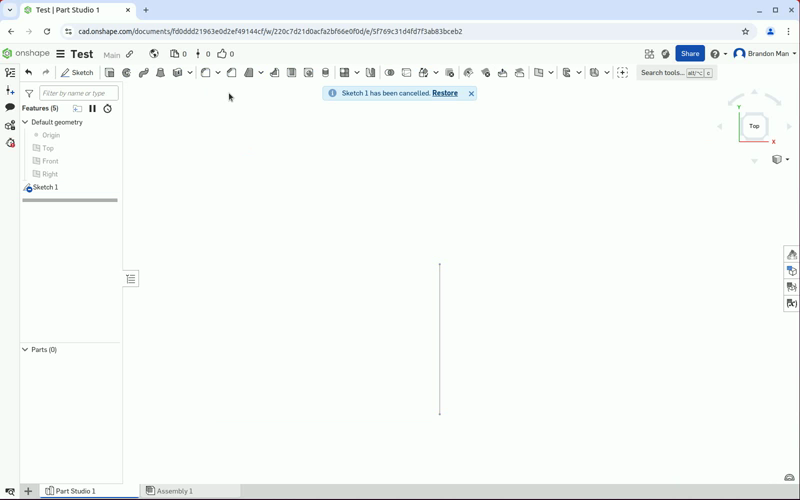
key(shift+s)
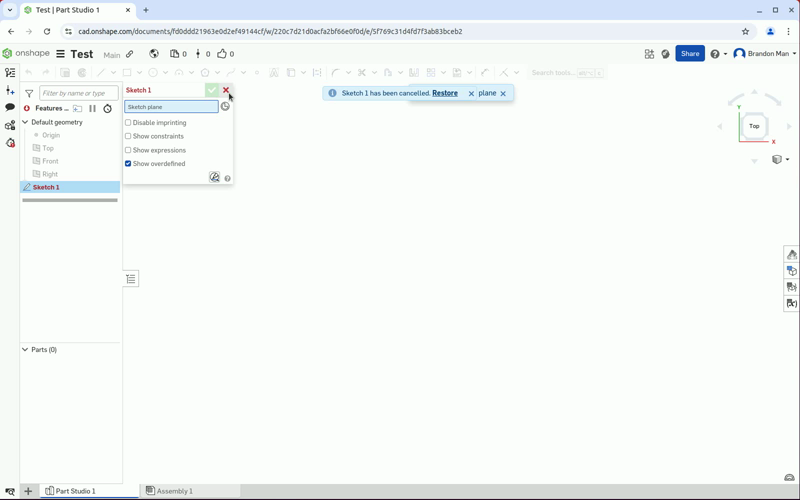
mouse_move(73, 150)
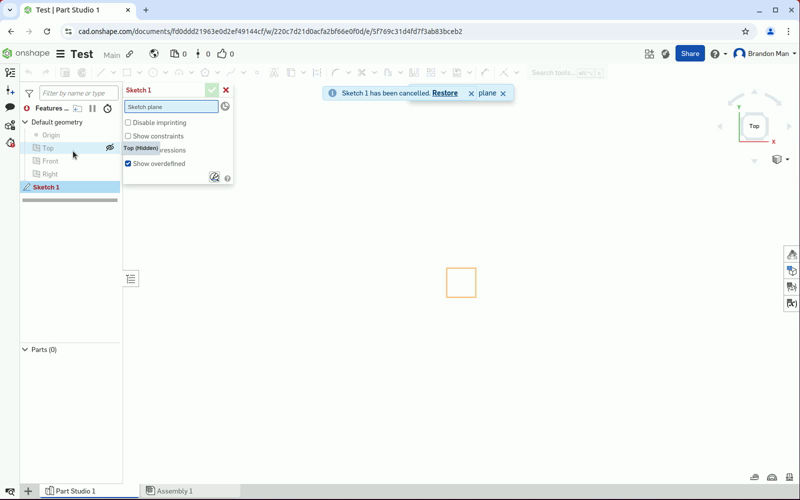
click(73, 150)
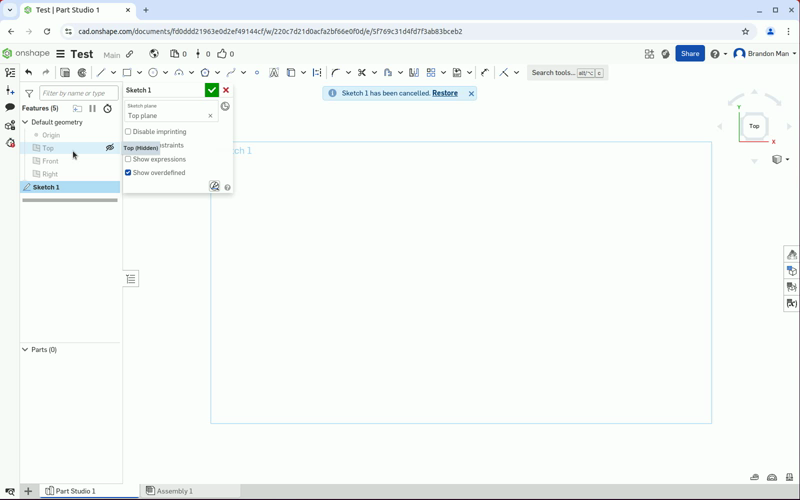
mouse_move(73, 352)
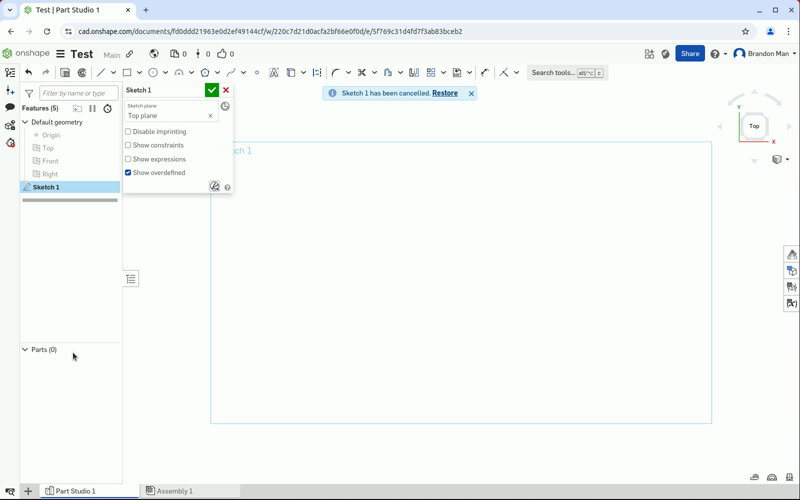
key(y)
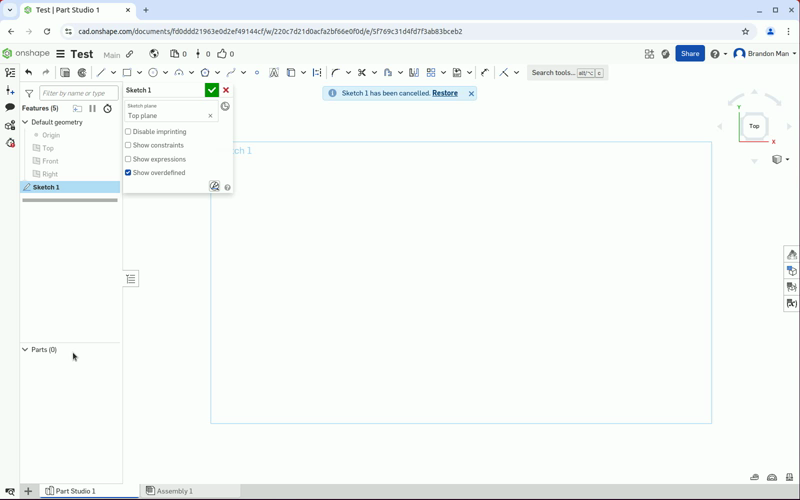
key(a)
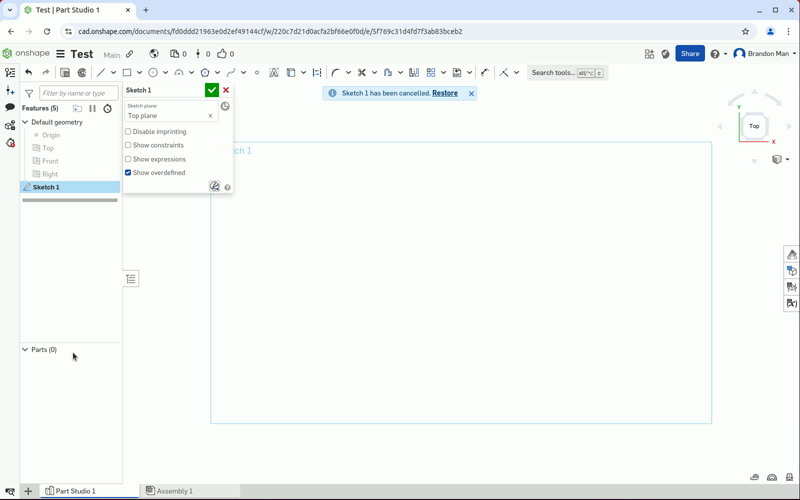
key_down(shift)
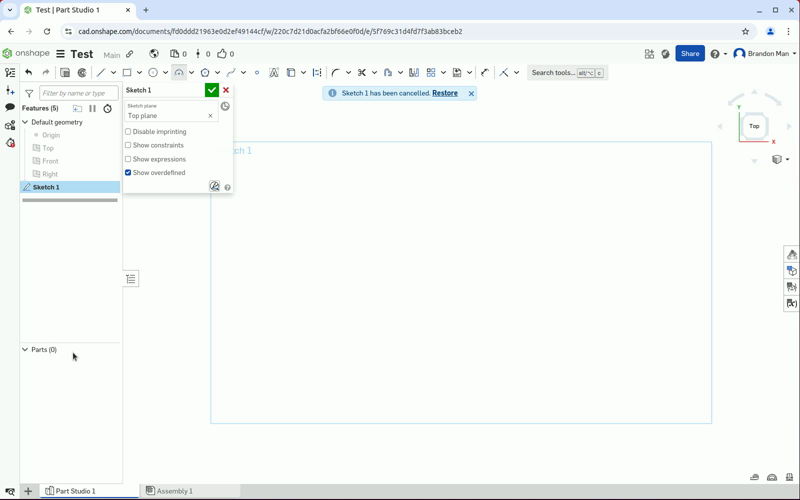
mouse_move(348, 282)
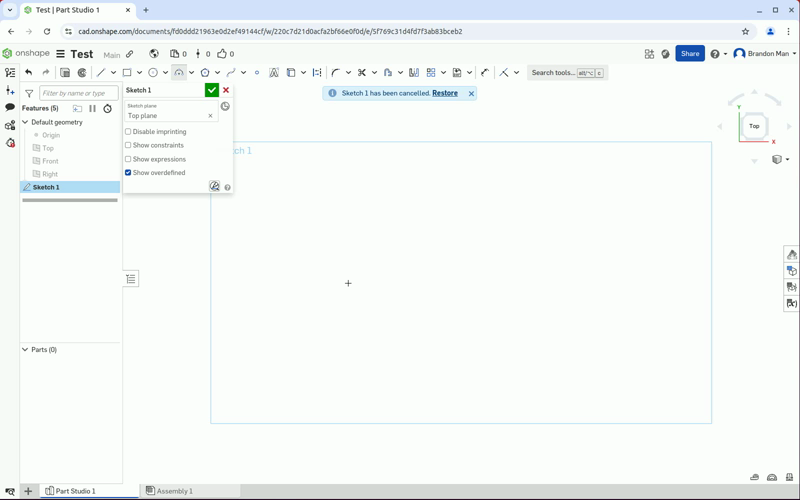
click(348, 282)
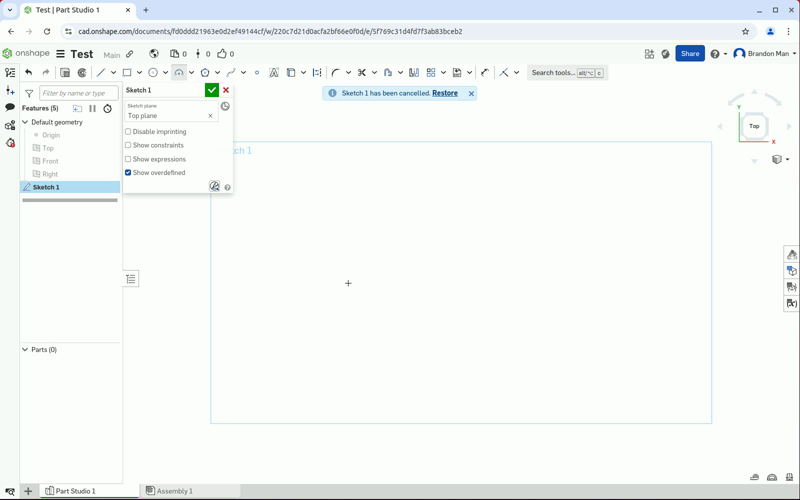
key_up(shift)
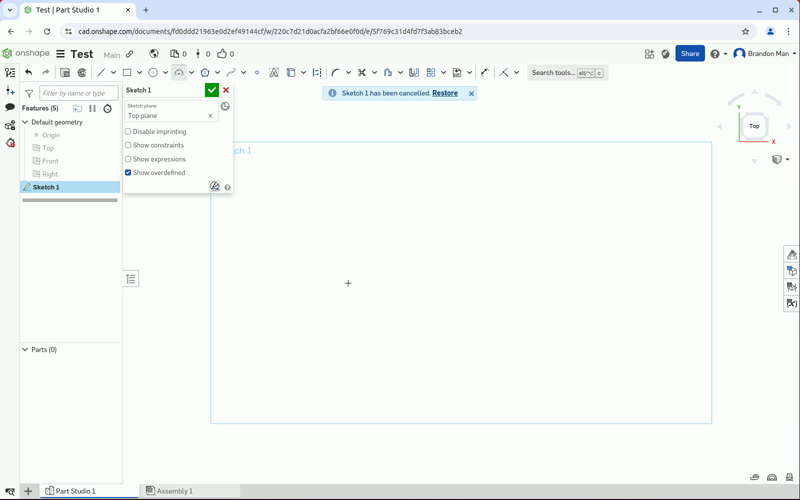
key_down(shift)
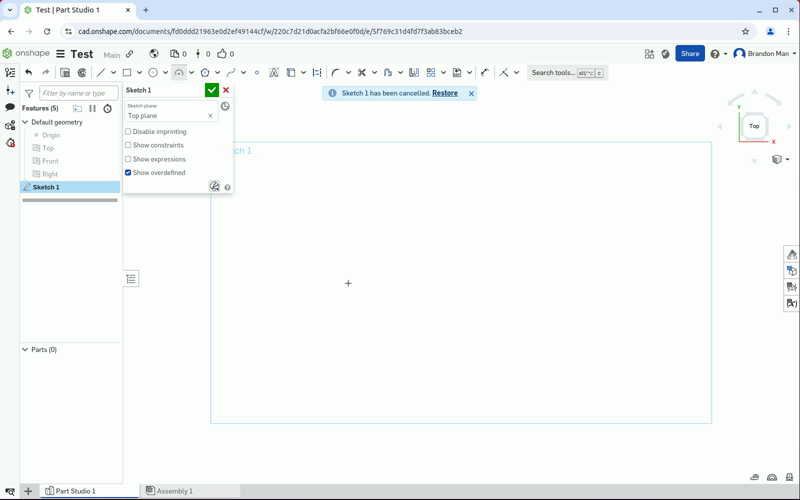
mouse_move(460, 395)
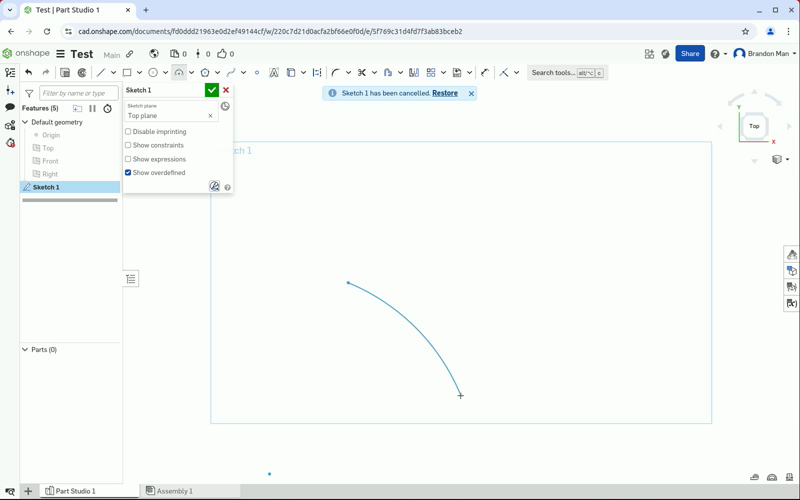
click(460, 395)
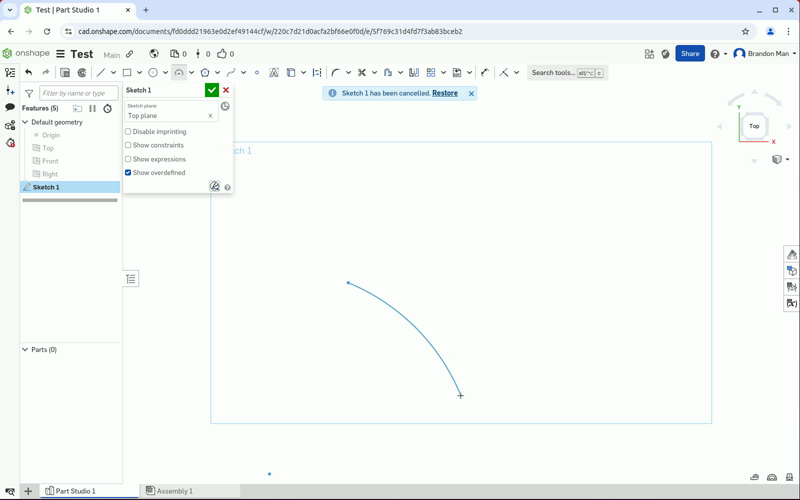
mouse_move(381, 362)
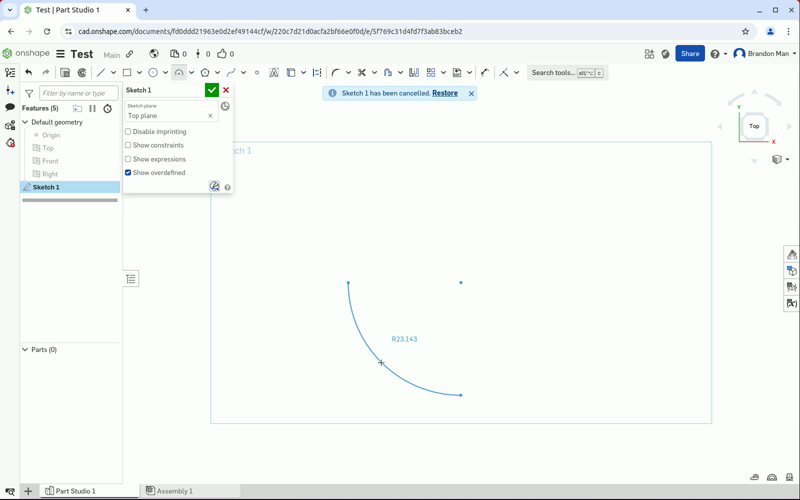
click(381, 362)
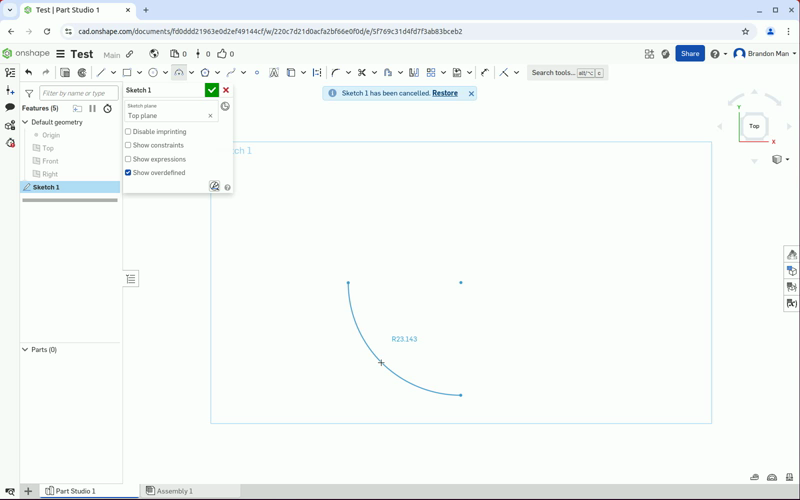
key_up(shift)
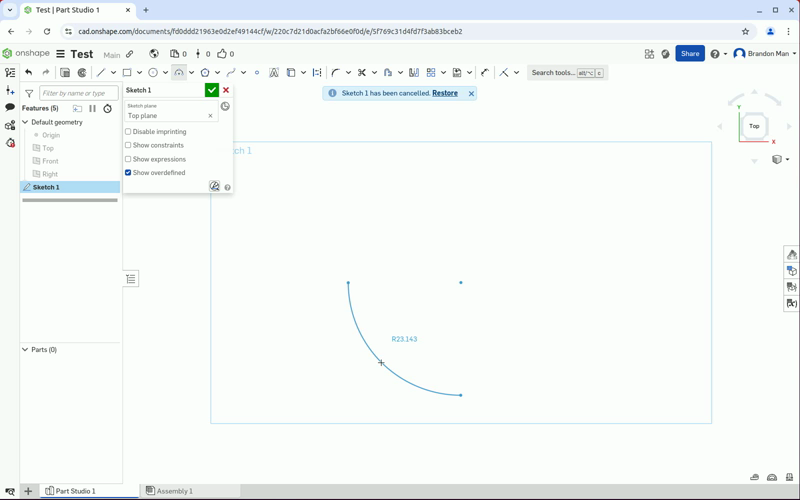
key(esc)
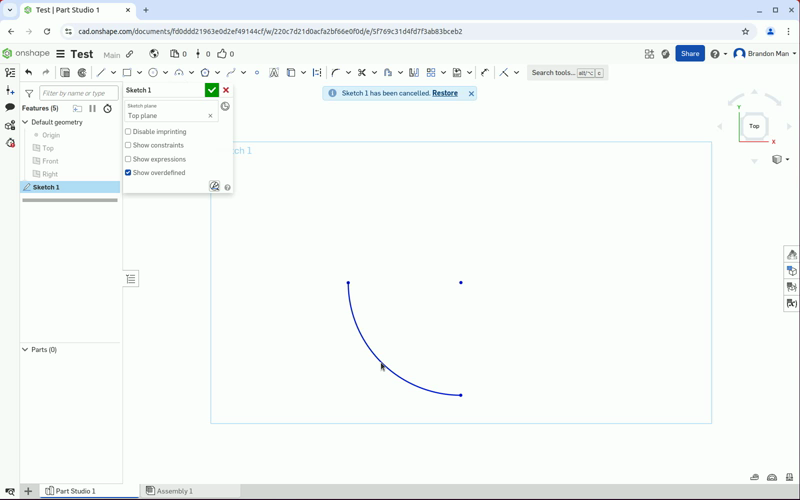
key(l)
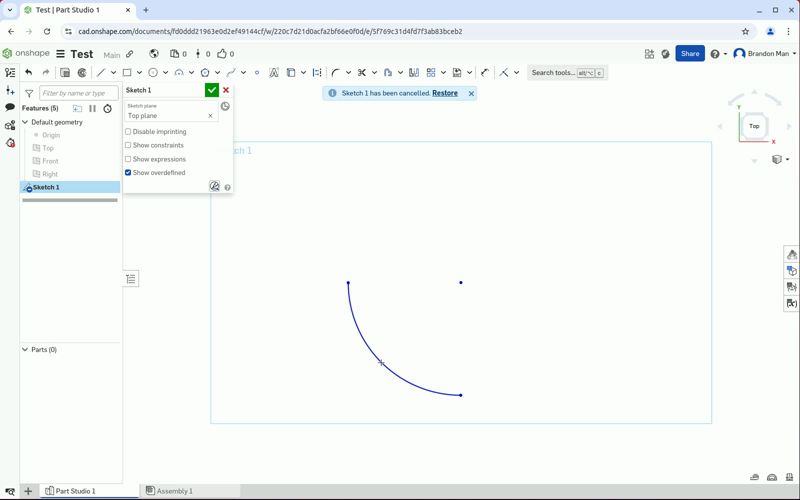
mouse_move(460, 395)
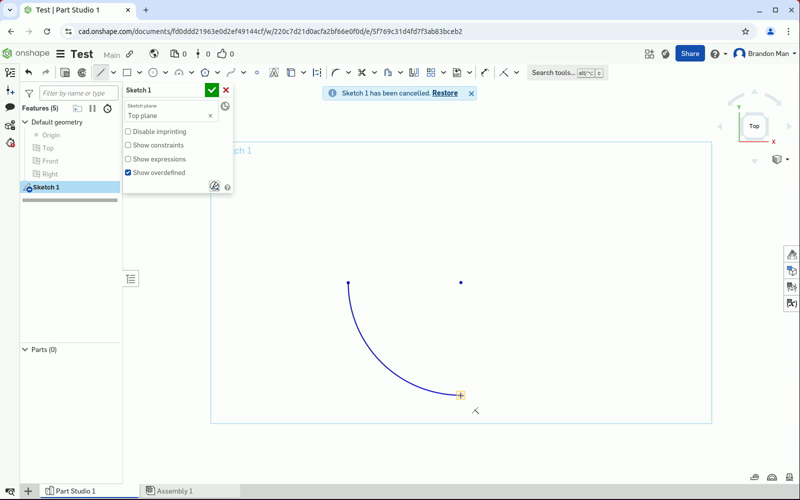
click(460, 395)
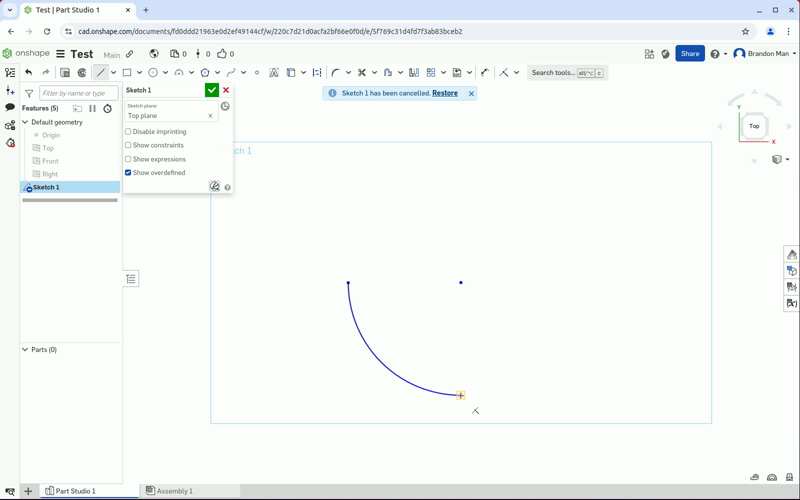
key_down(shift)
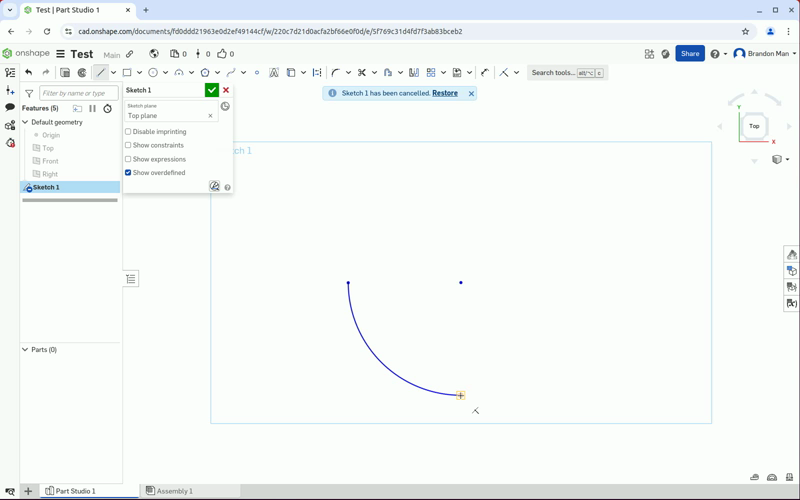
mouse_move(490, 395)
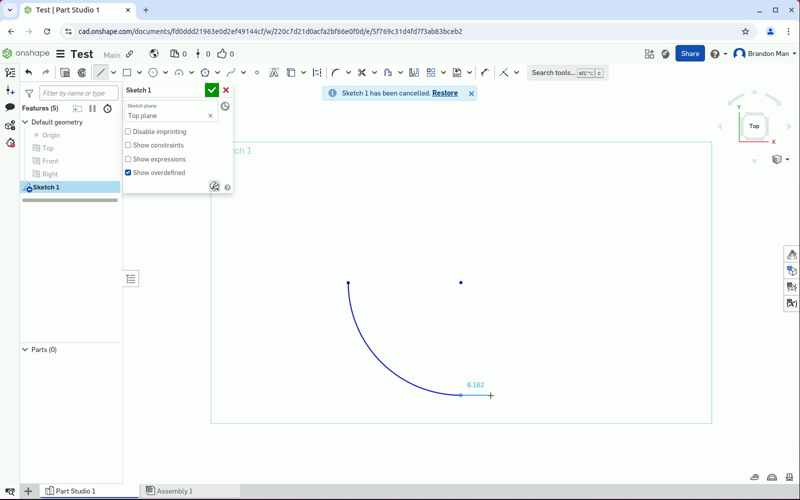
mouse_move(460, 387)
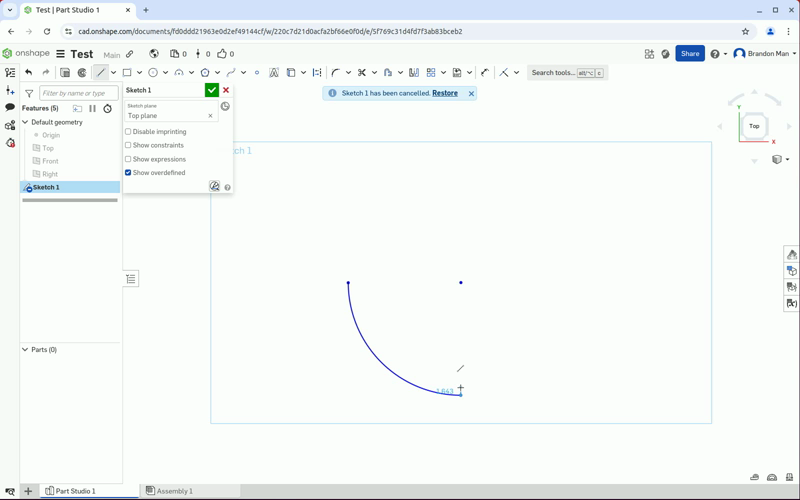
click(460, 387)
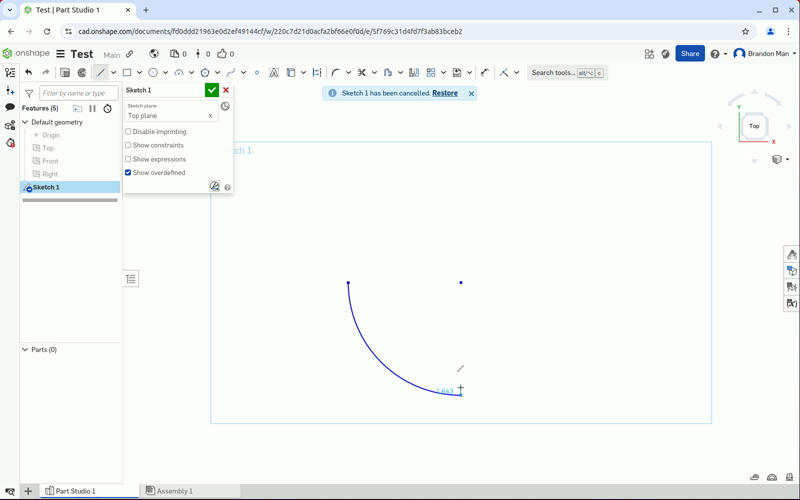
key_up(shift)
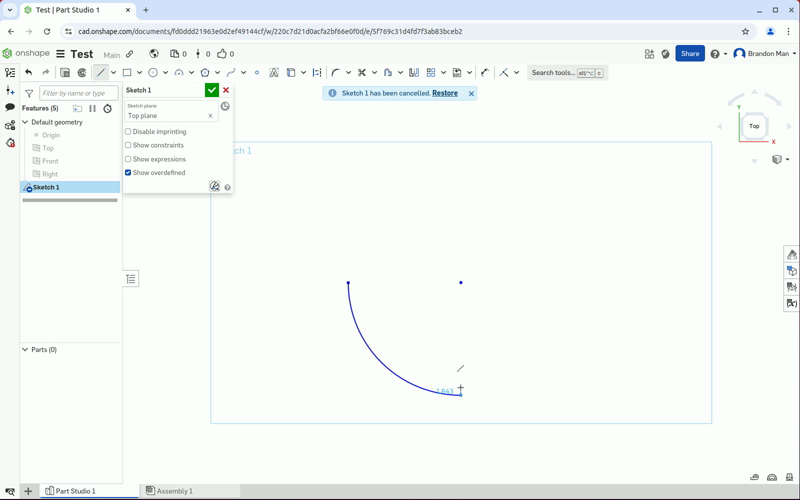
key(esc)
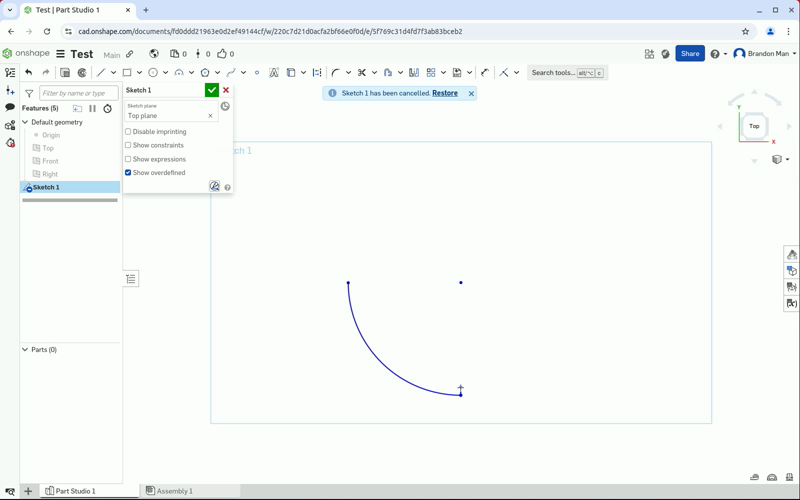
key(a)
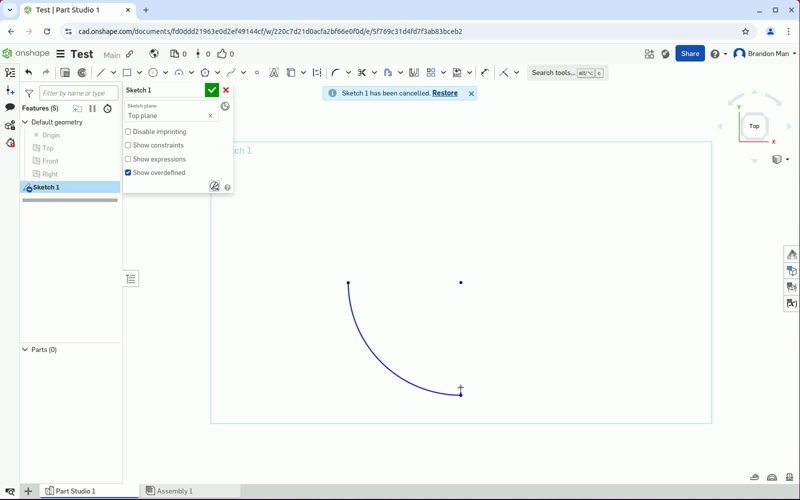
mouse_move(460, 387)
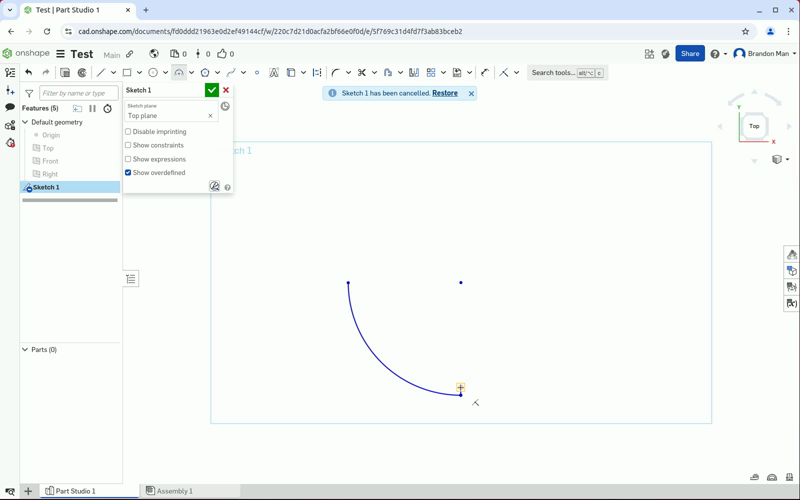
click(460, 387)
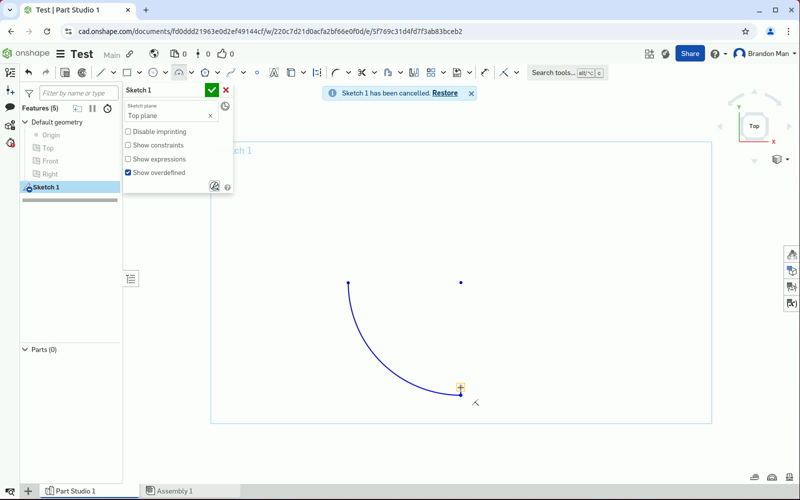
key_down(shift)
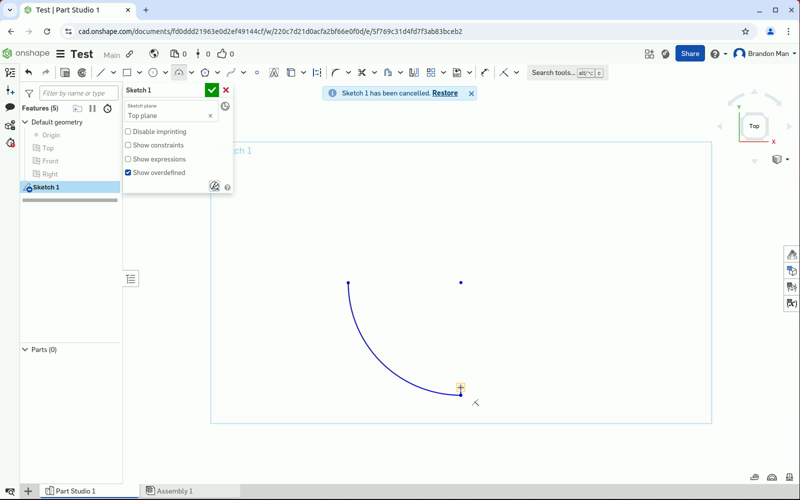
mouse_move(356, 282)
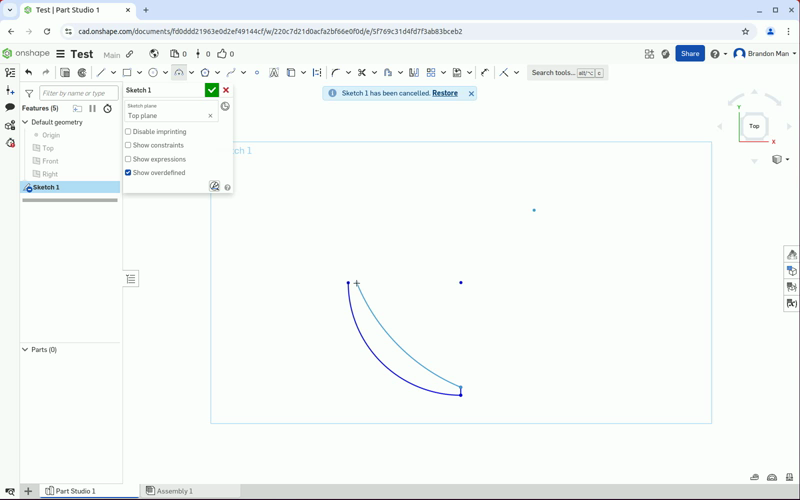
click(356, 282)
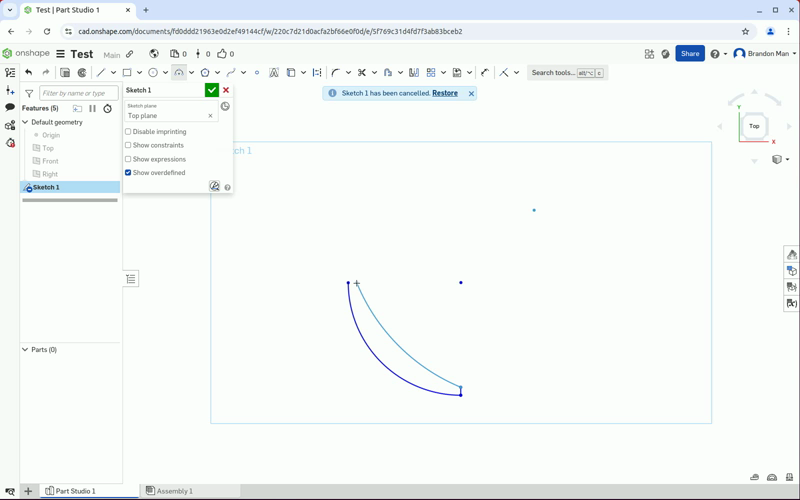
mouse_move(386, 356)
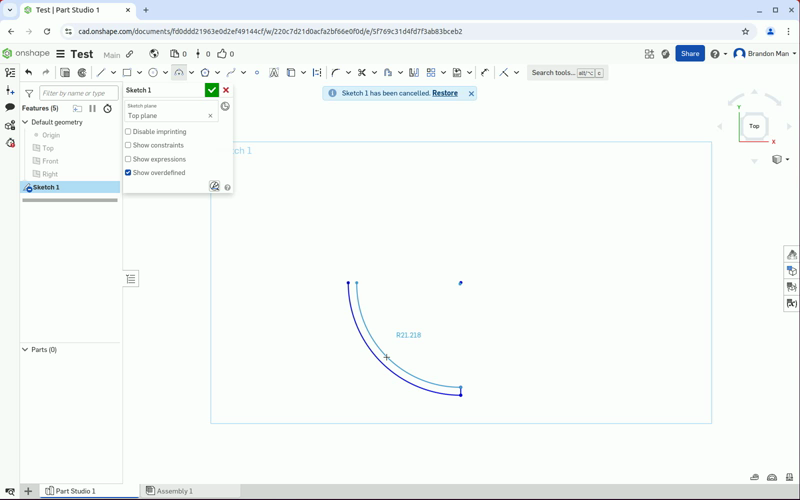
click(386, 356)
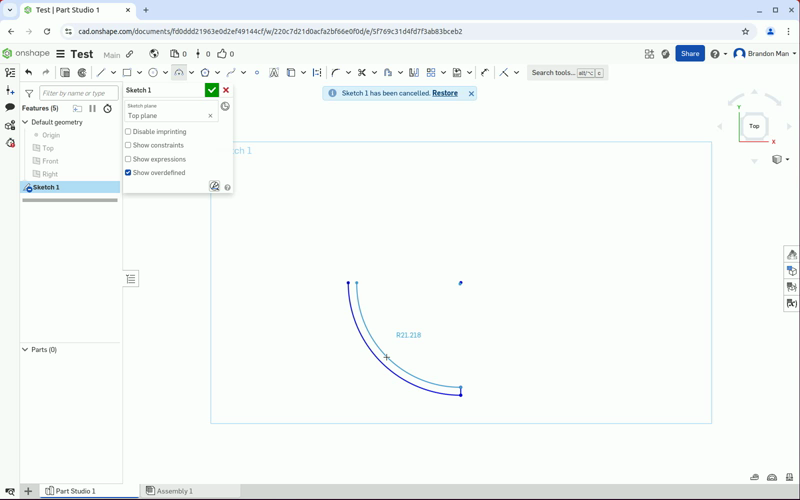
key_up(shift)
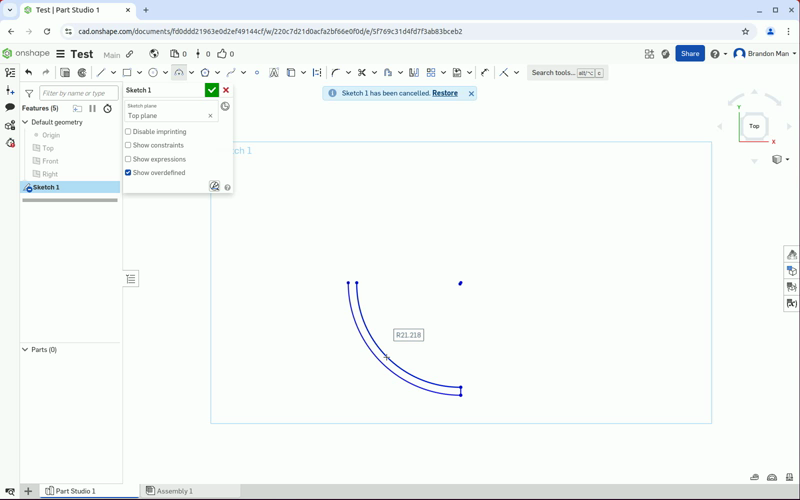
key(esc)
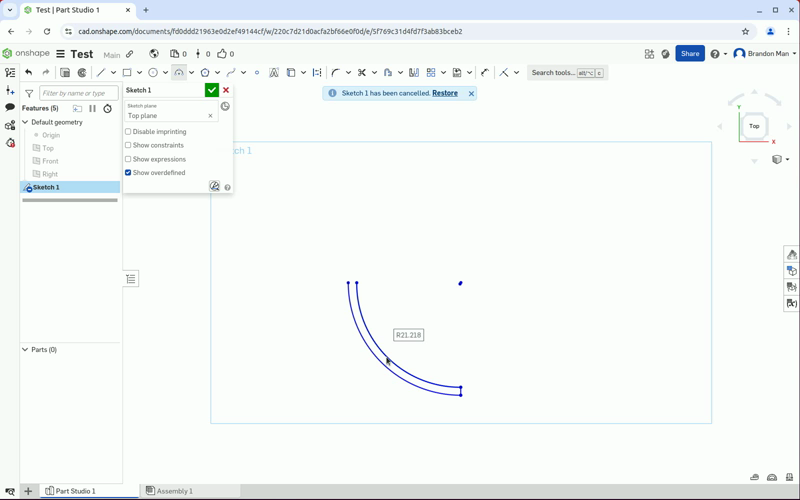
key(l)
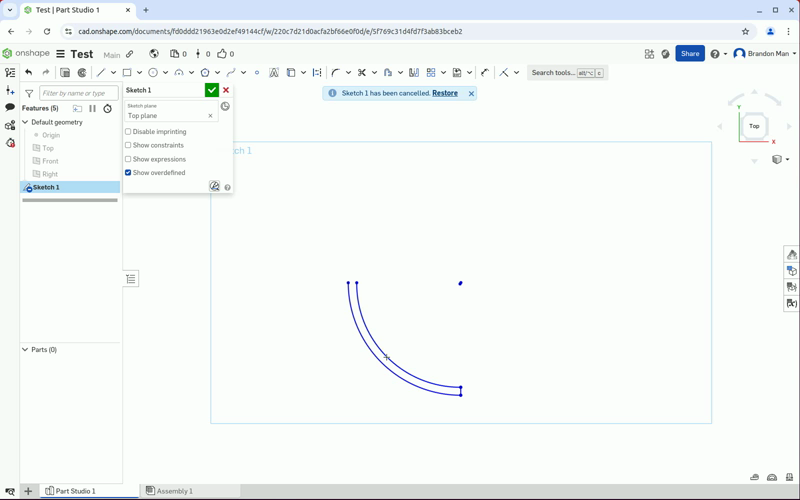
mouse_move(356, 282)
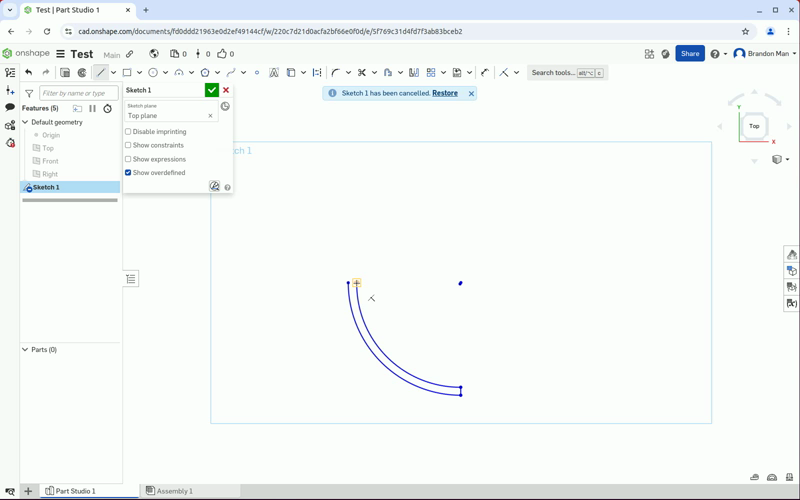
click(356, 282)
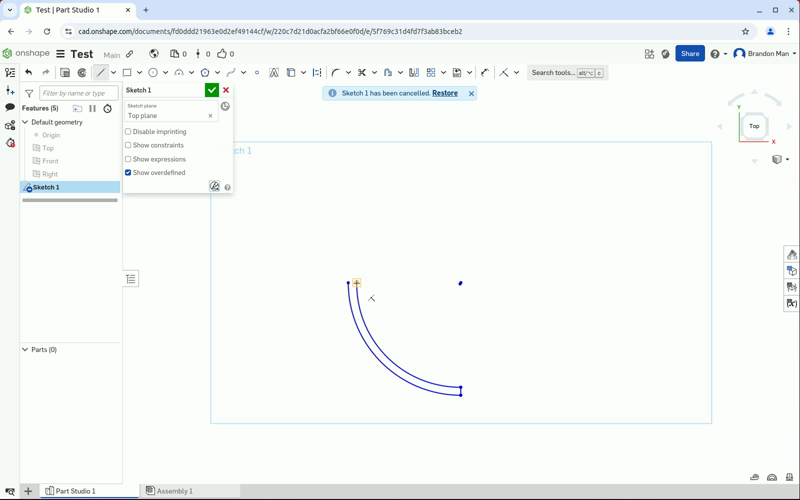
mouse_move(386, 282)
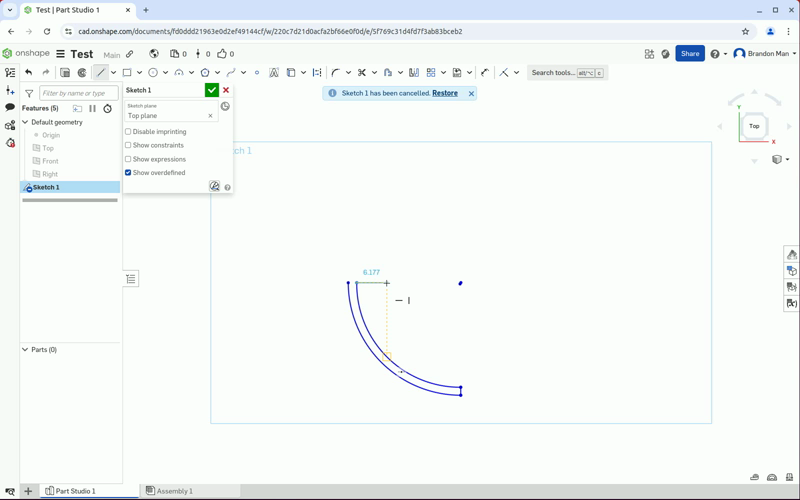
key_down(shift)
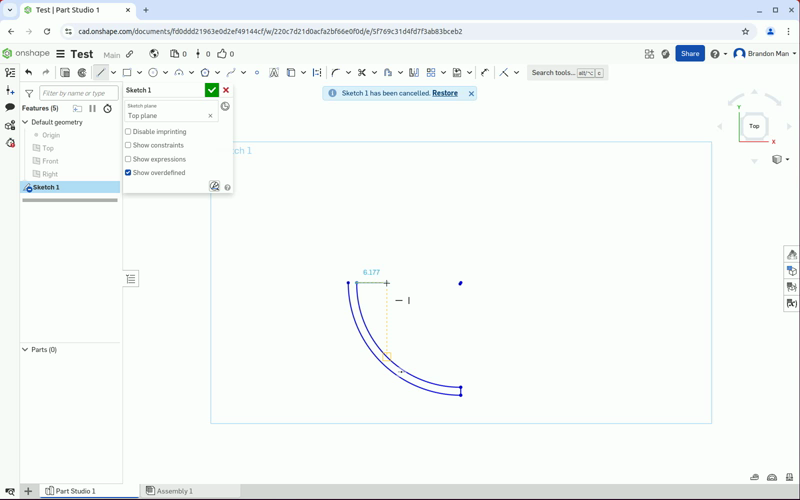
mouse_move(348, 282)
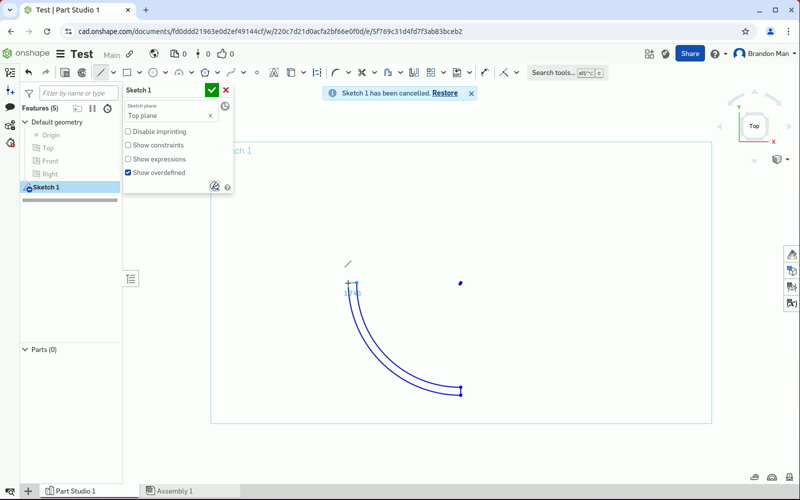
key_up(shift)
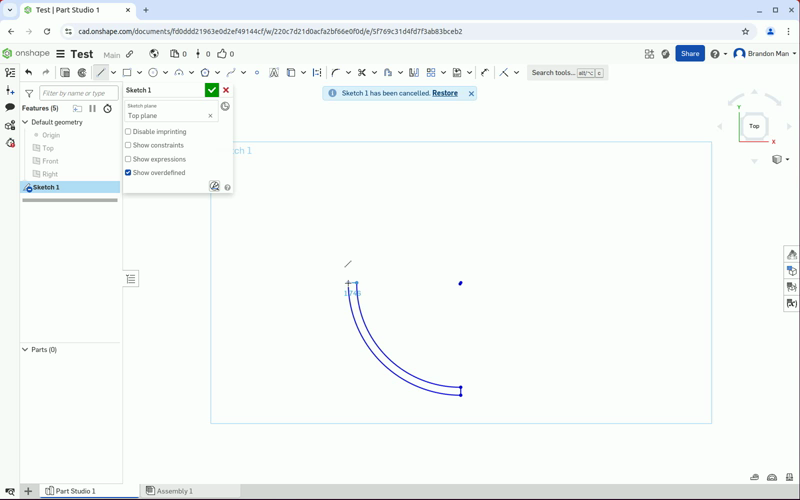
click(348, 282)
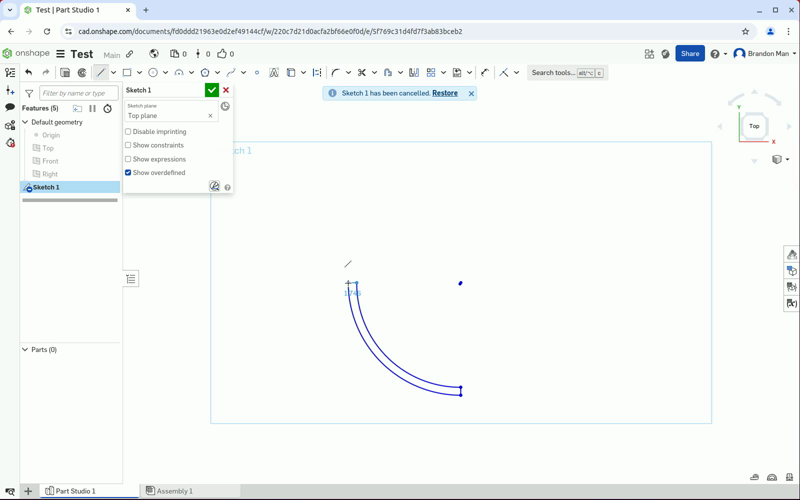
key(esc)
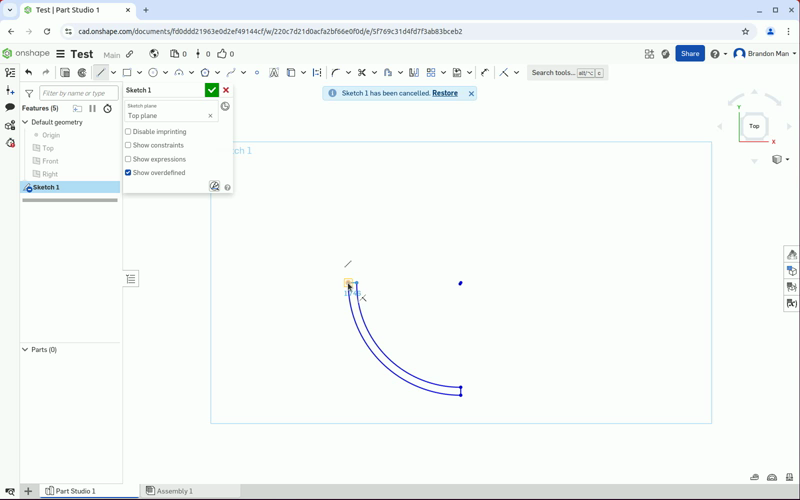
mouse_move(409, 379)
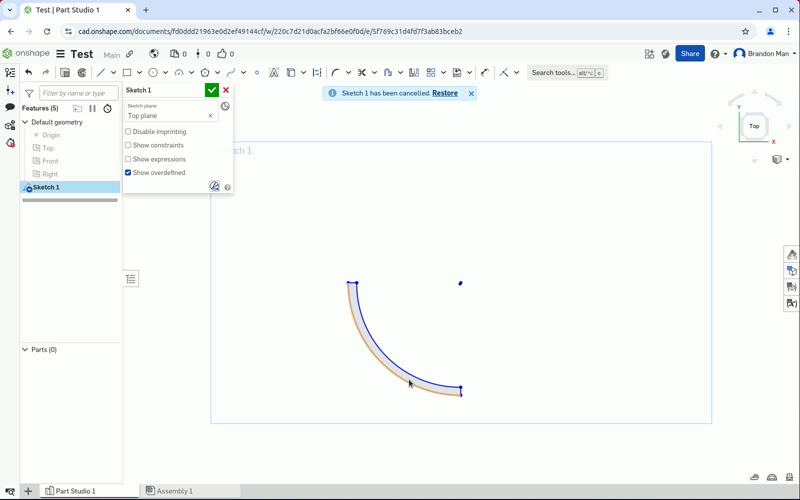
scroll(6)
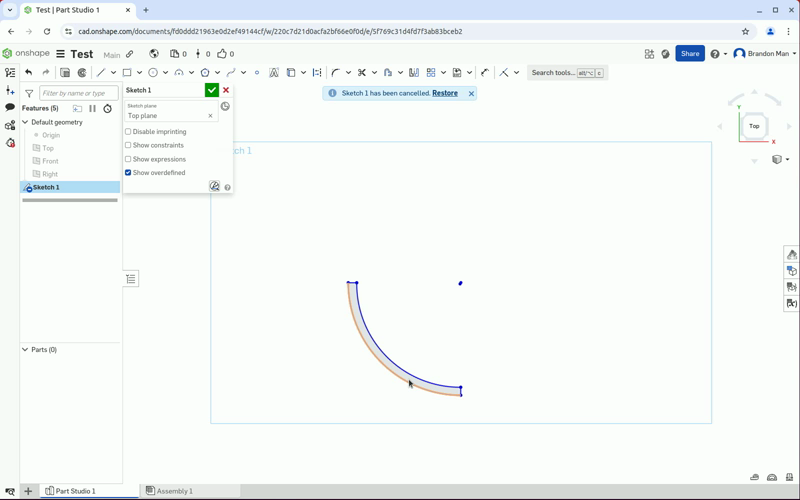
scroll(6)
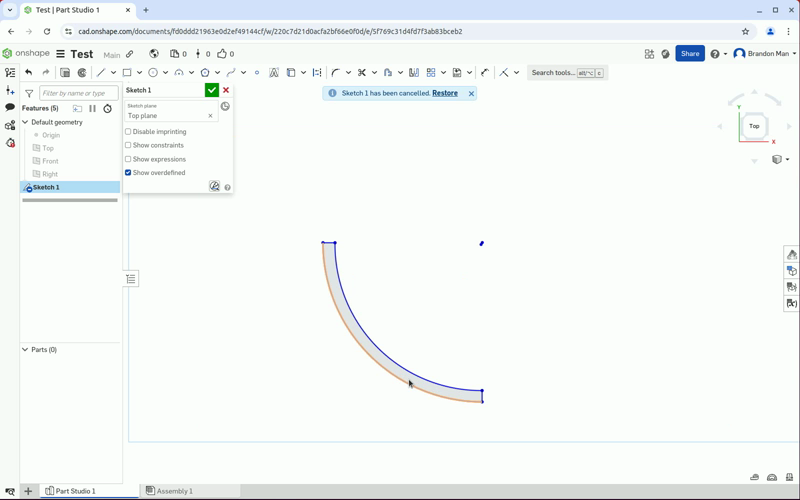
scroll(6)
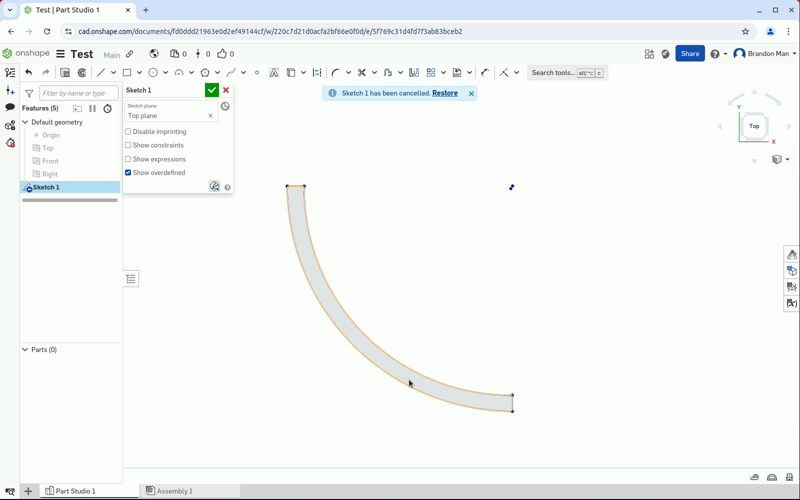
scroll(6)
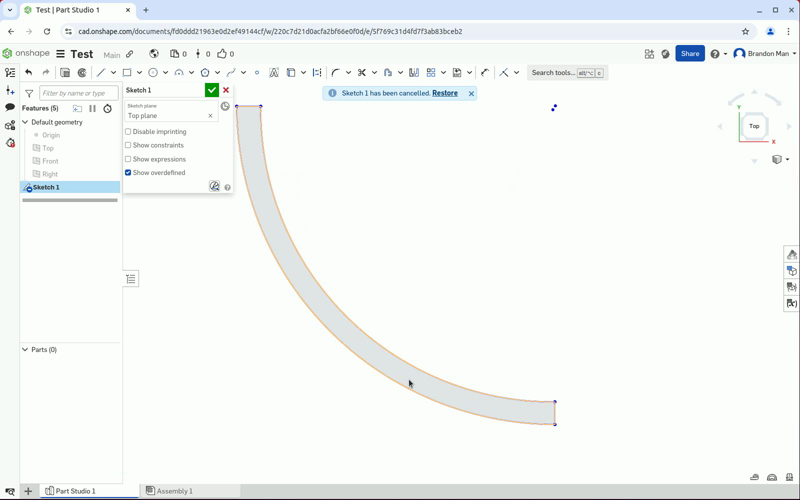
scroll(6)
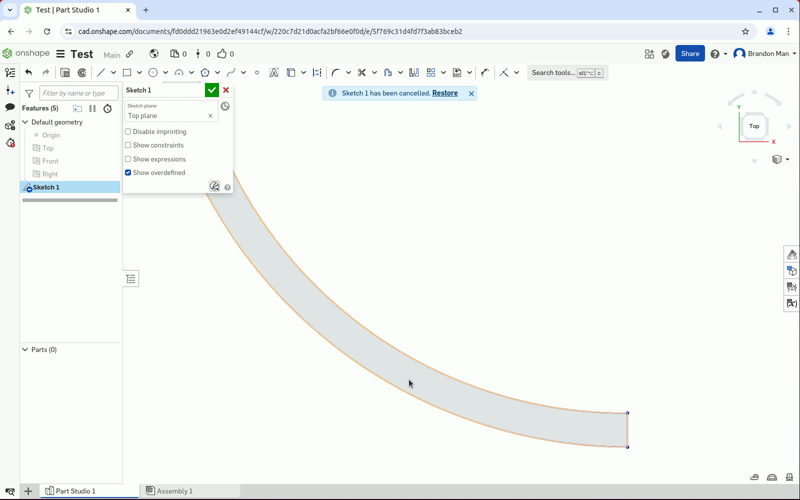
scroll(6)
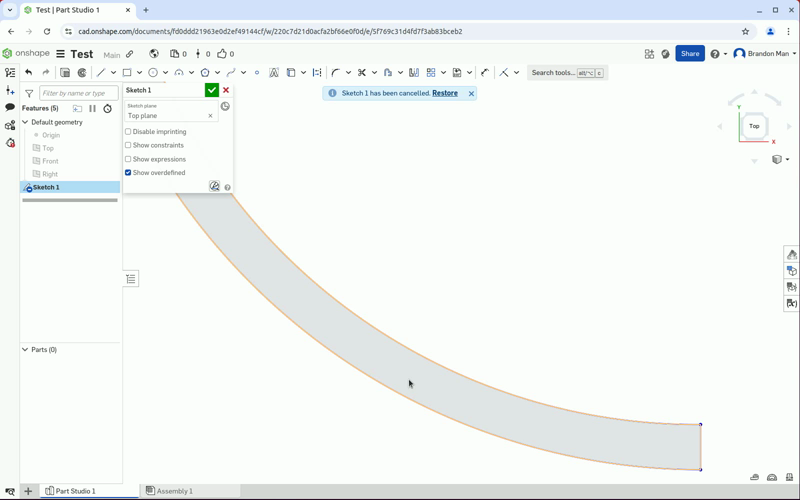
scroll(6)
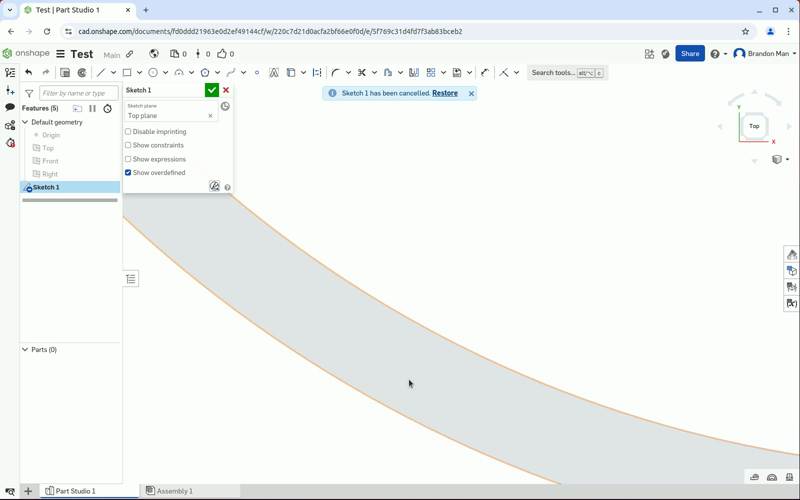
click(409, 379)
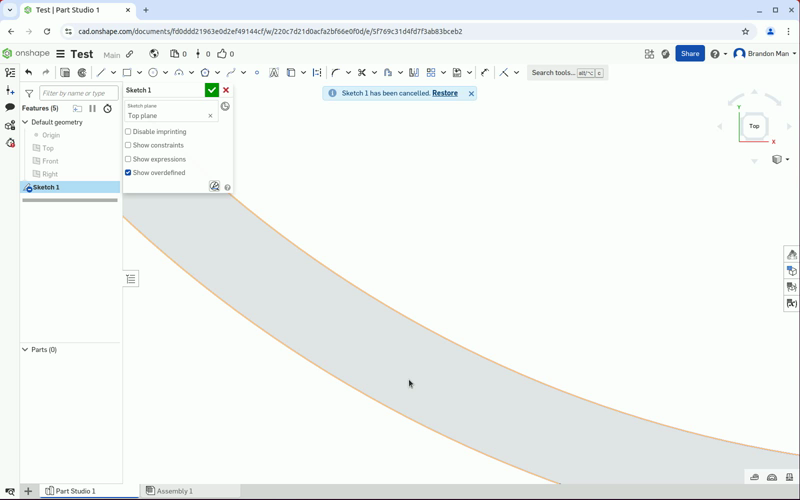
scroll(-6)
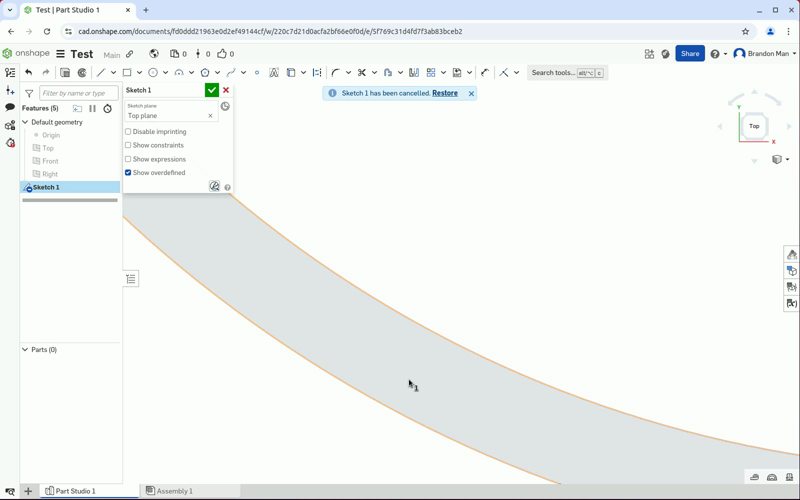
scroll(-6)
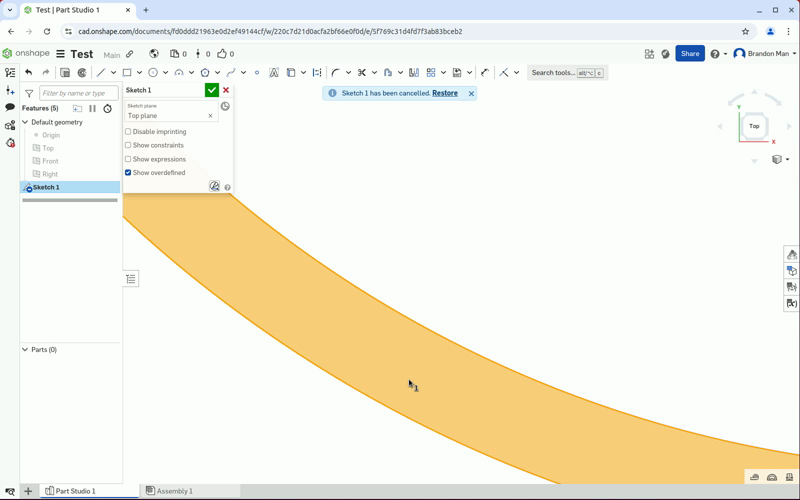
scroll(-6)
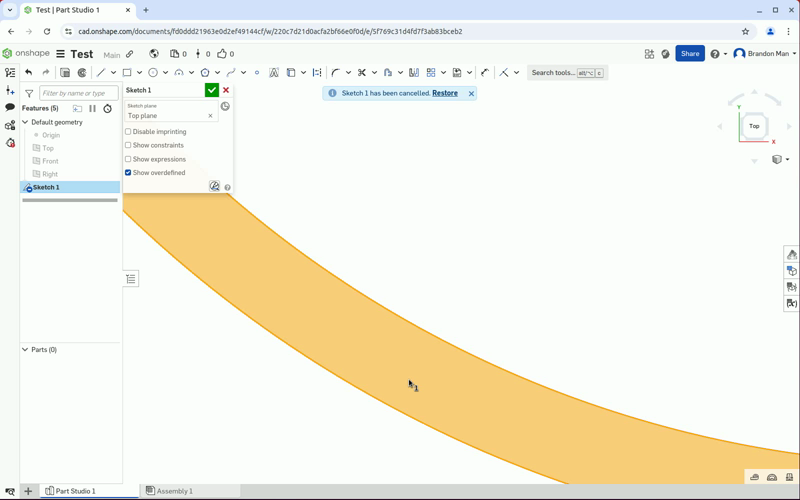
scroll(-6)
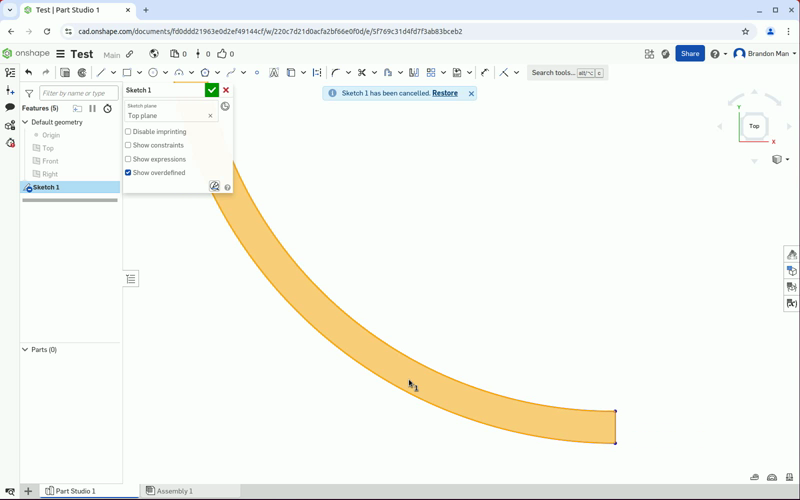
scroll(-6)
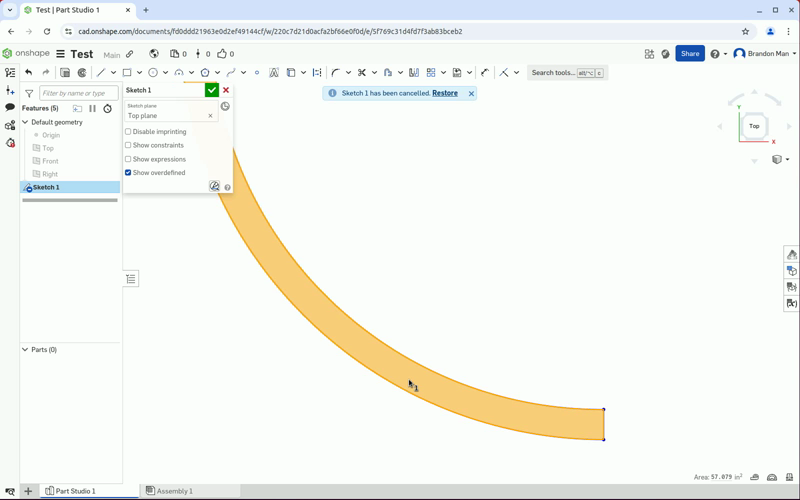
scroll(-6)
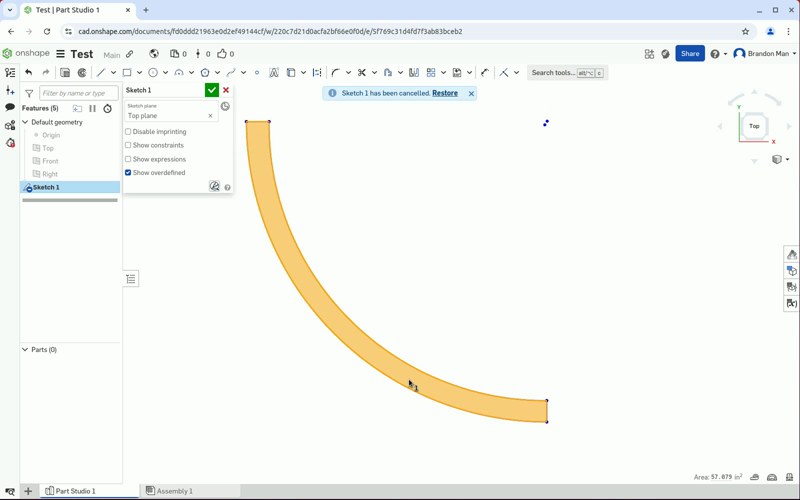
scroll(-6)
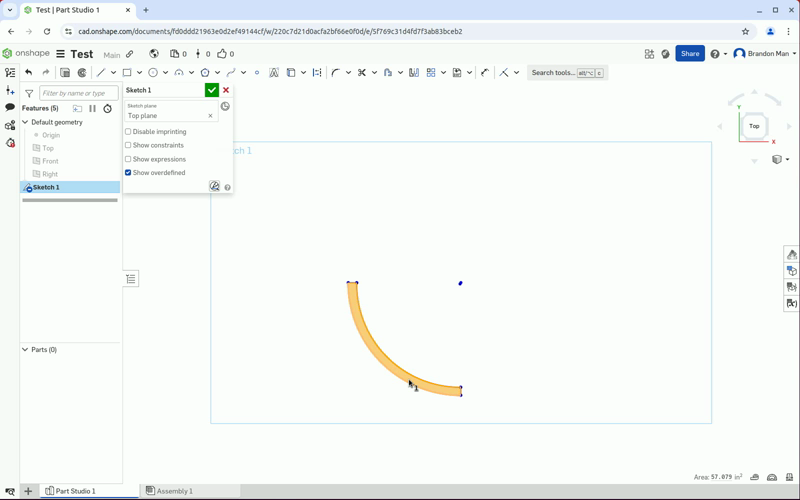
mouse_move(73, 352)
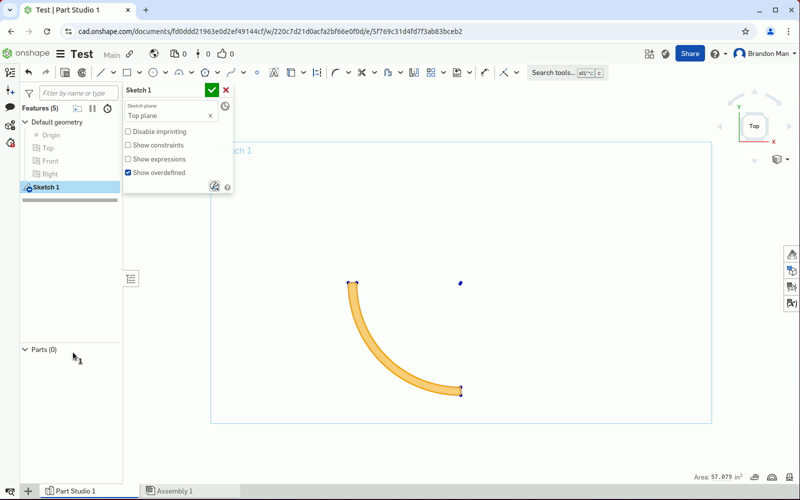
key(shift+y)
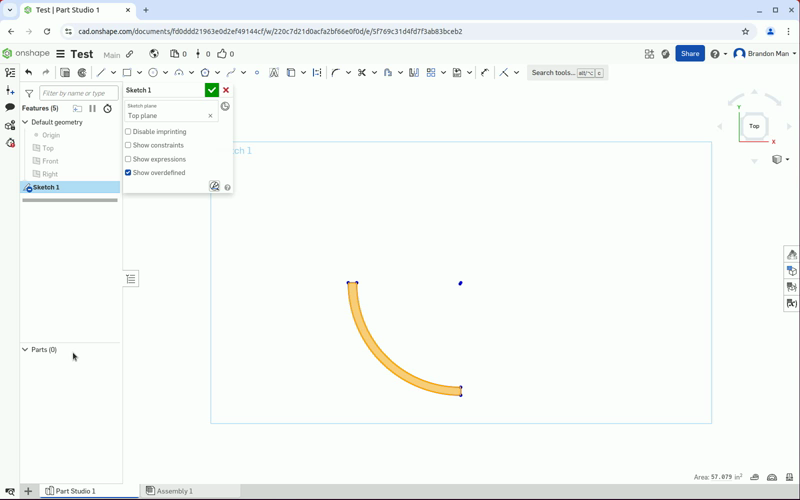
key(shift+e)
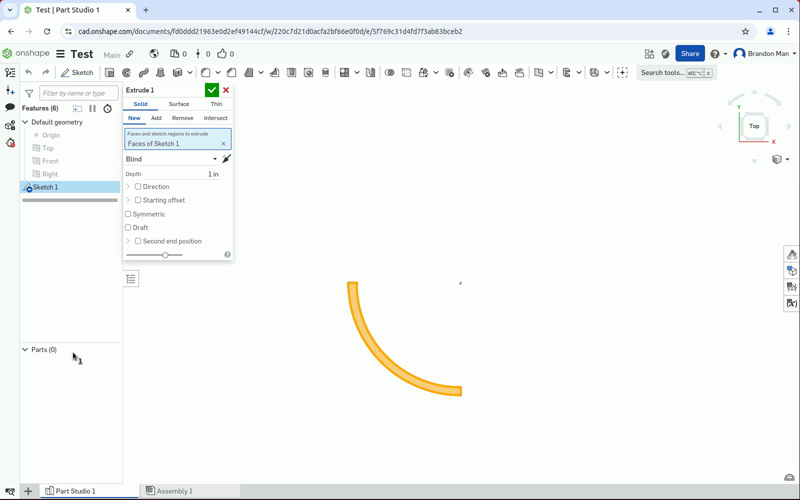
mouse_move(143, 106)
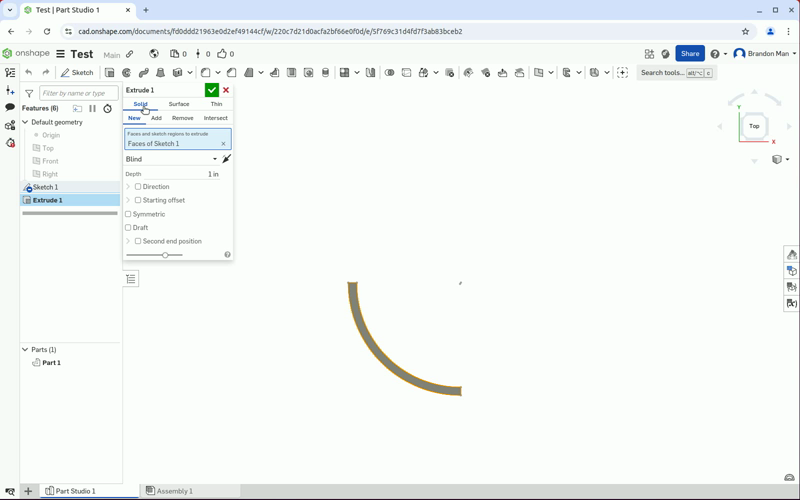
click(143, 106)
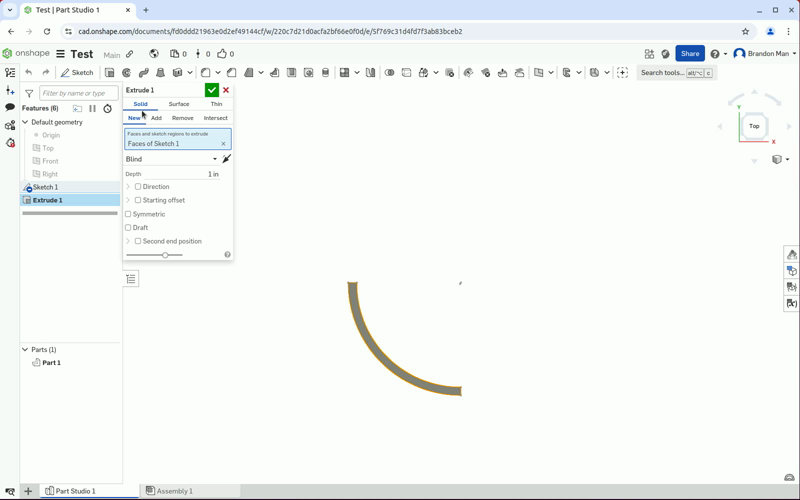
mouse_move(137, 120)
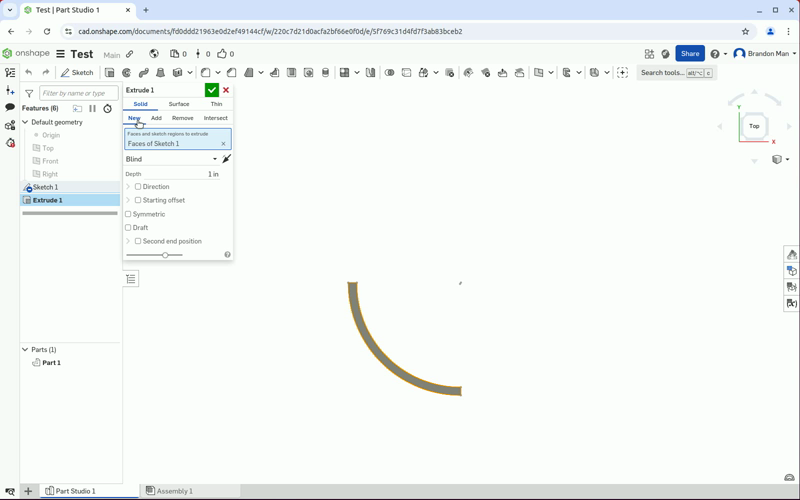
click(137, 120)
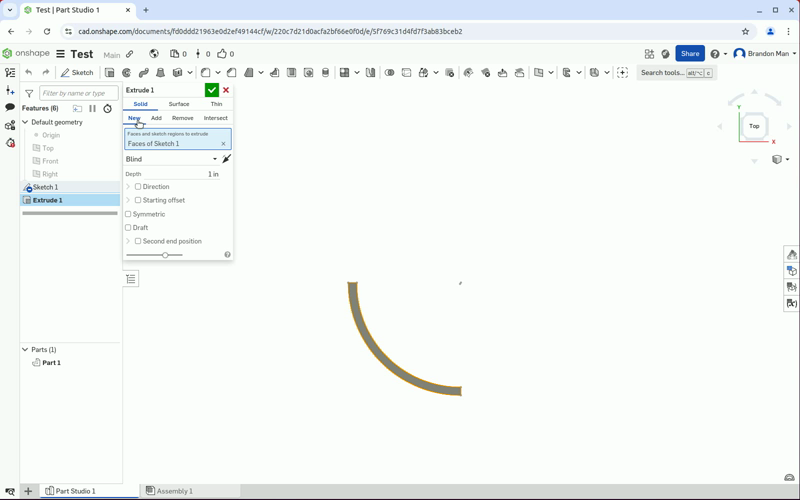
key(tab, 4)
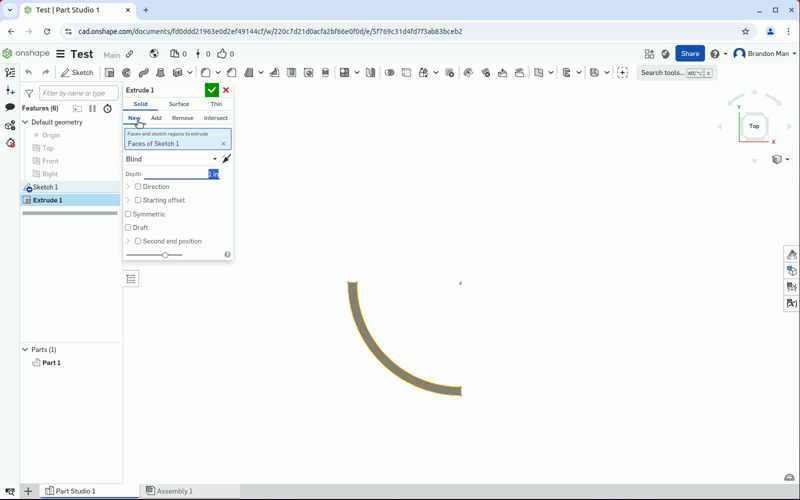
text(0.722)
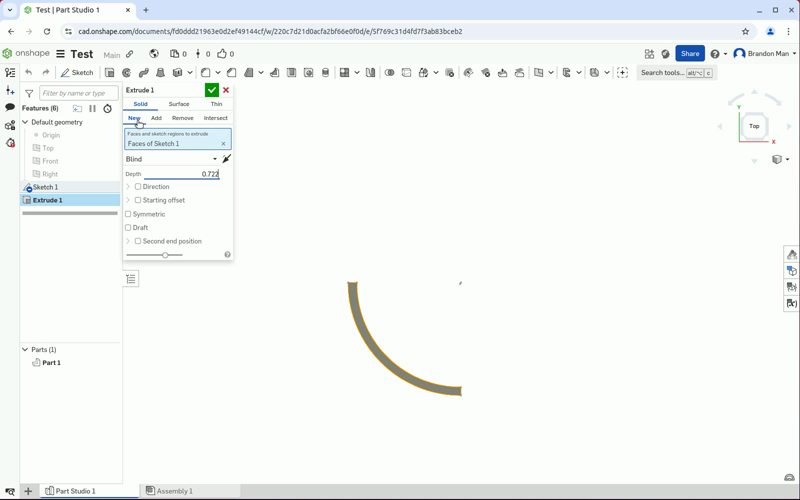
key(enter)
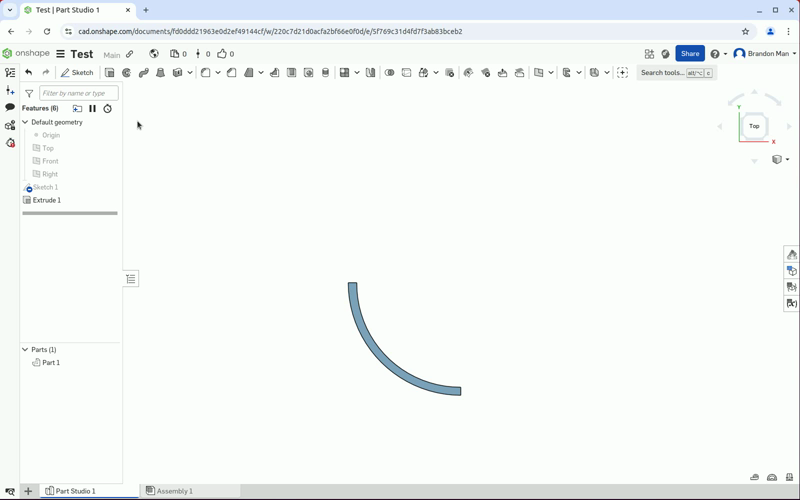
key(shift+h)
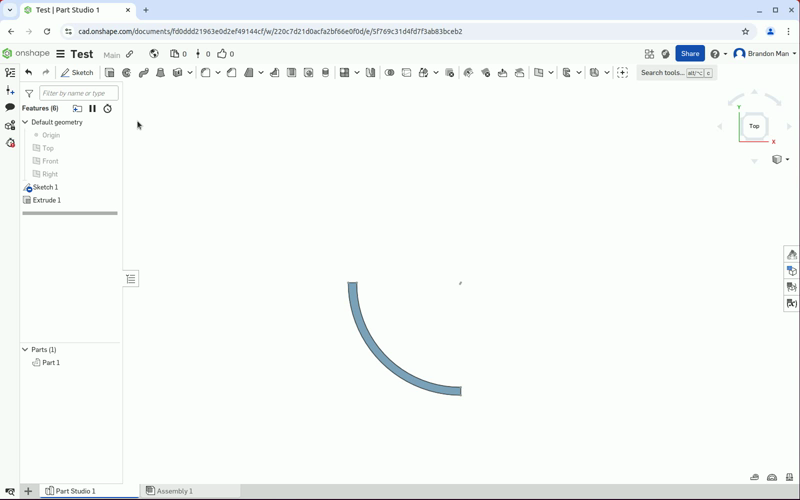
key(shift+h)
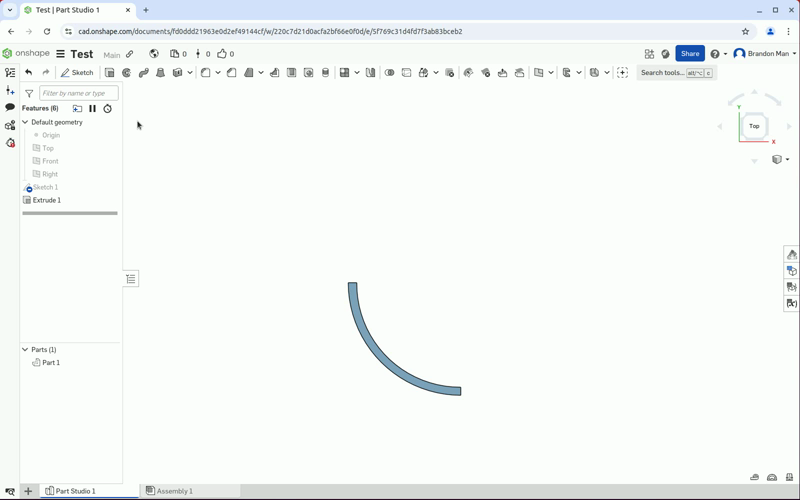
mouse_move(73, 189)
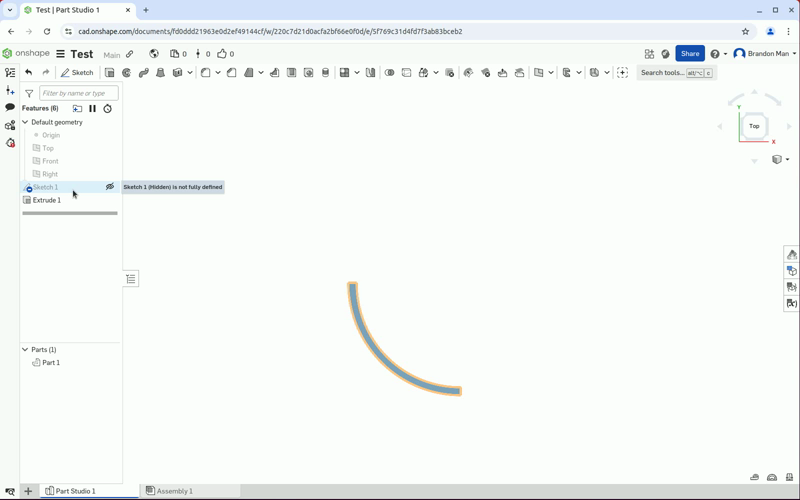
click(73, 189)
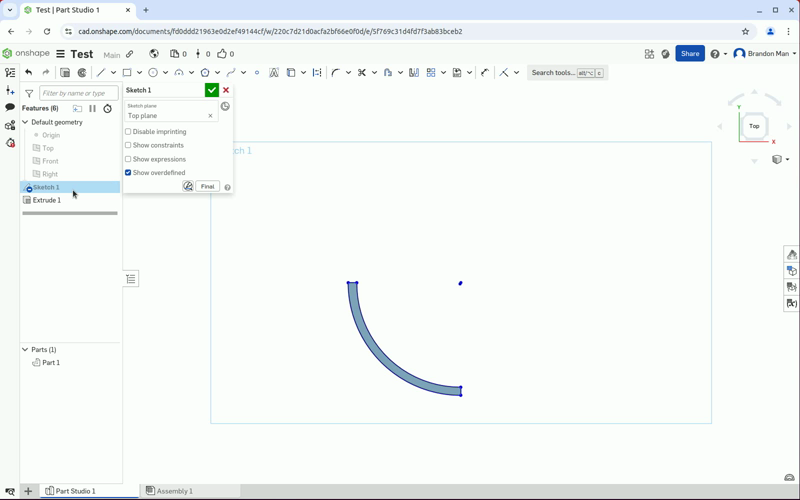
mouse_move(229, 92)
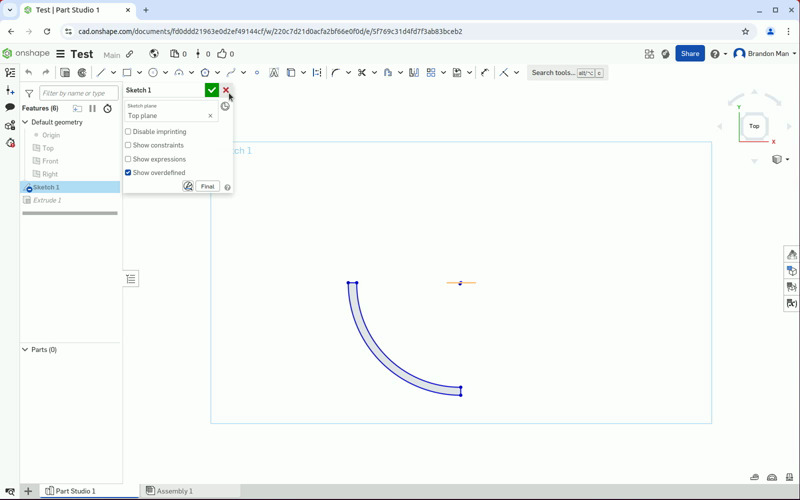
click(229, 92)
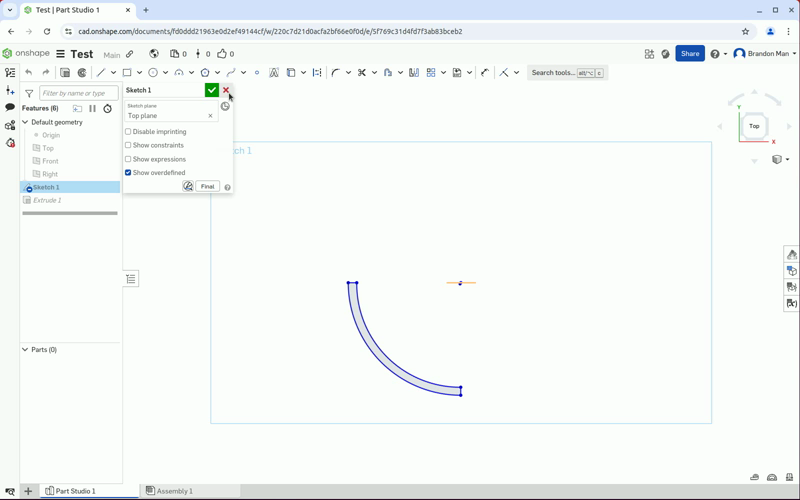
key(shift+s)
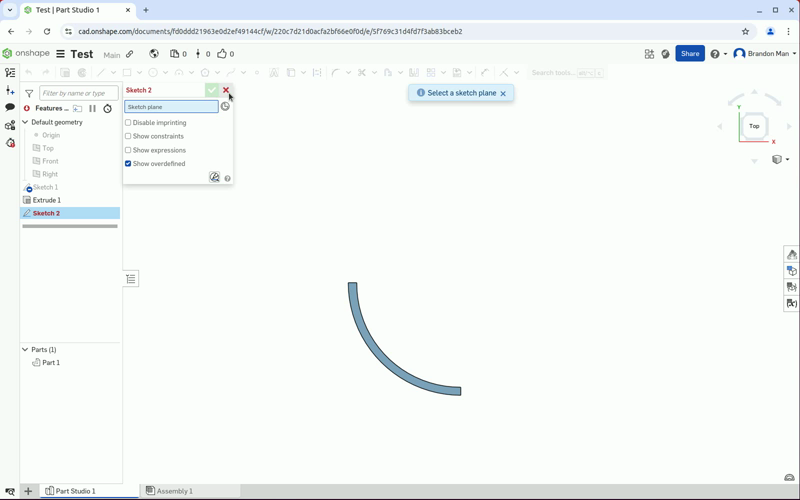
mouse_move(73, 150)
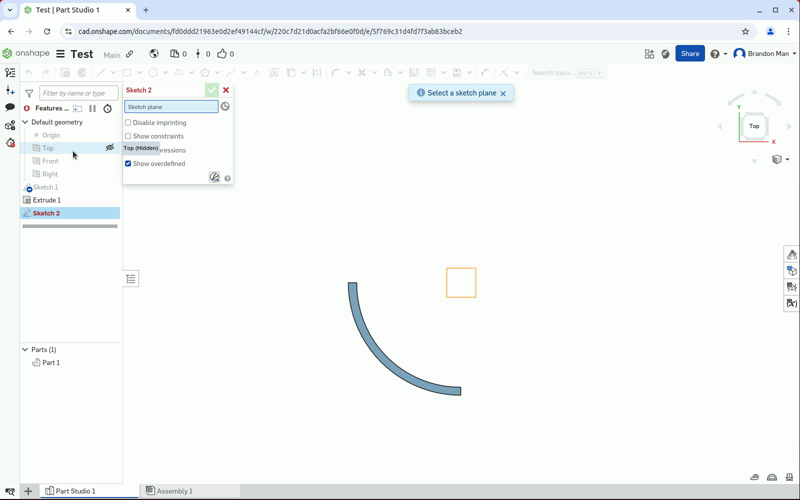
click(73, 150)
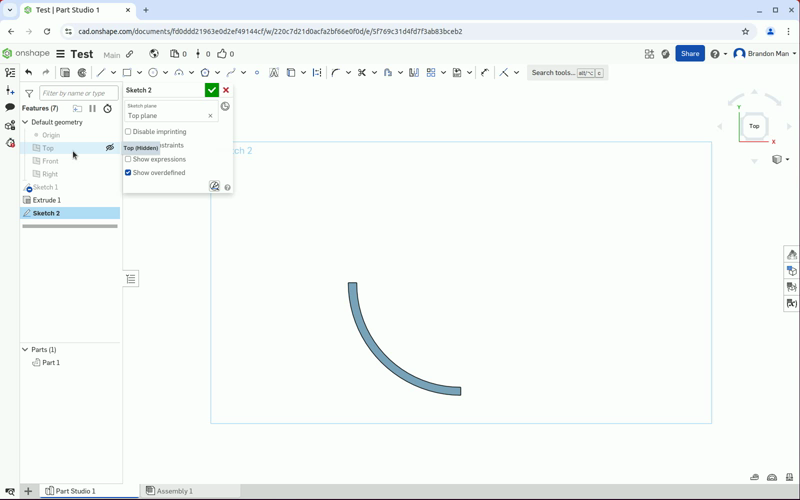
mouse_move(73, 352)
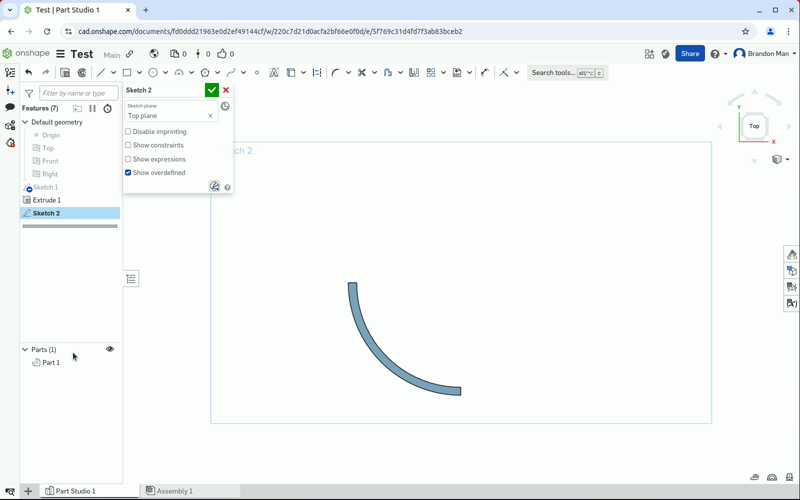
key(y)
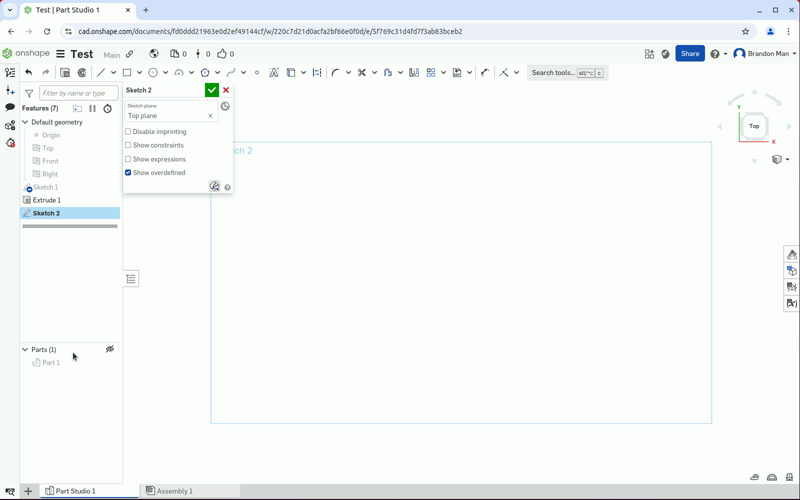
key(l)
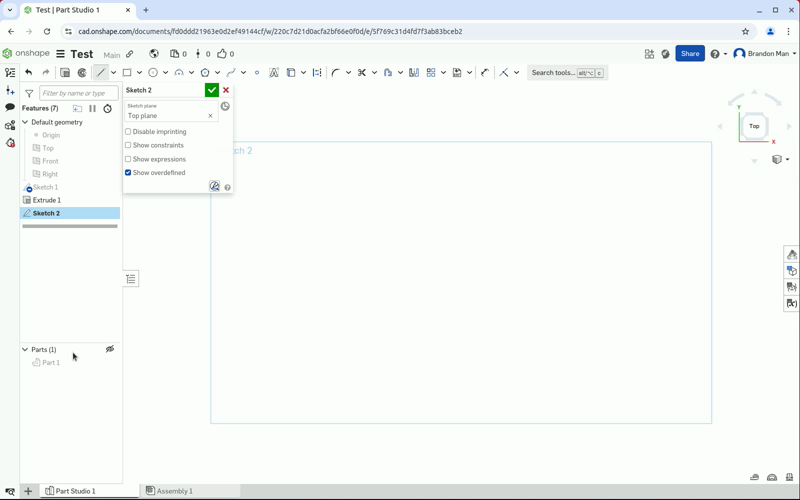
key_down(shift)
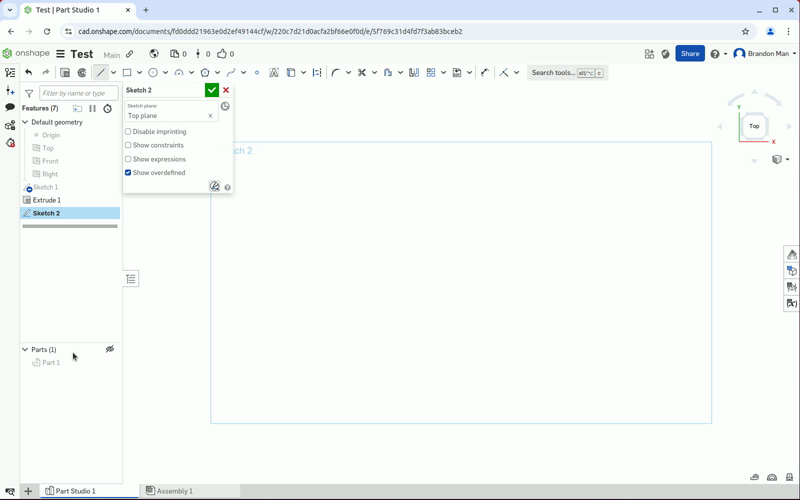
mouse_move(348, 282)
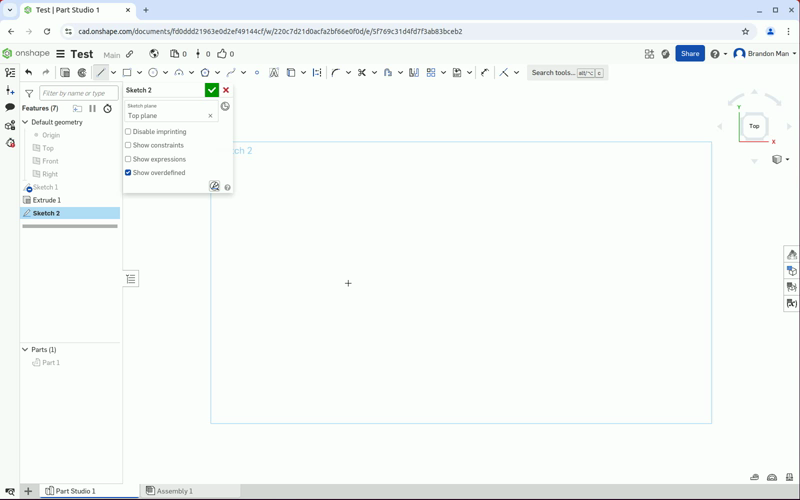
click(348, 282)
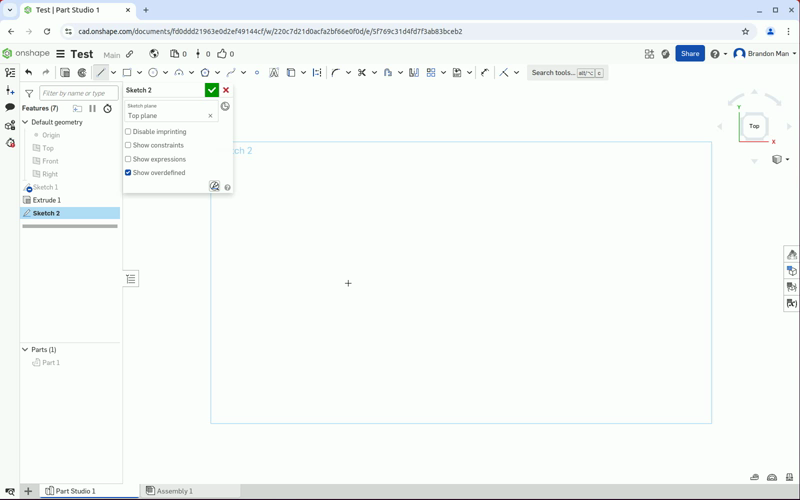
key_up(shift)
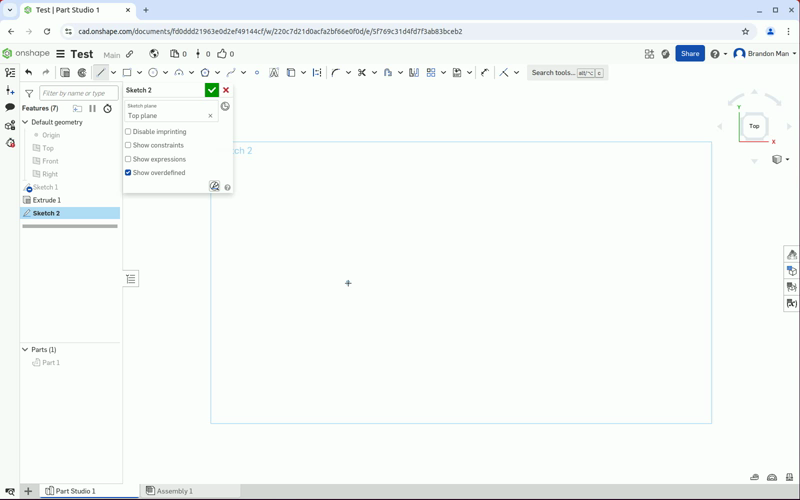
key_down(shift)
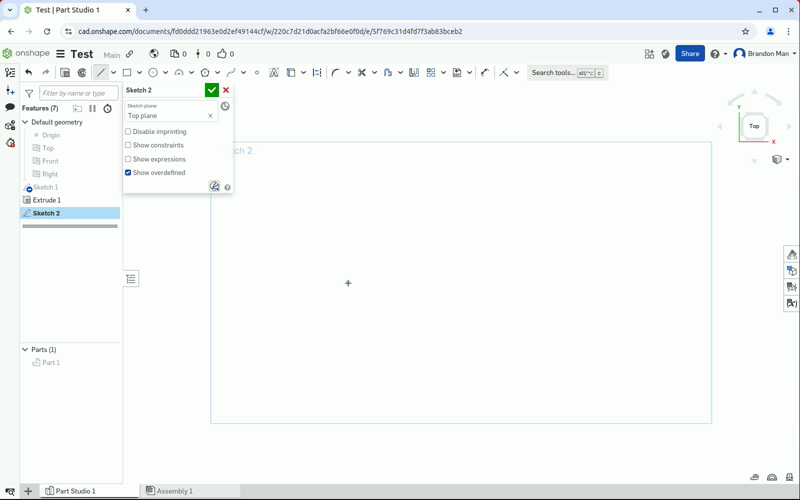
mouse_move(378, 282)
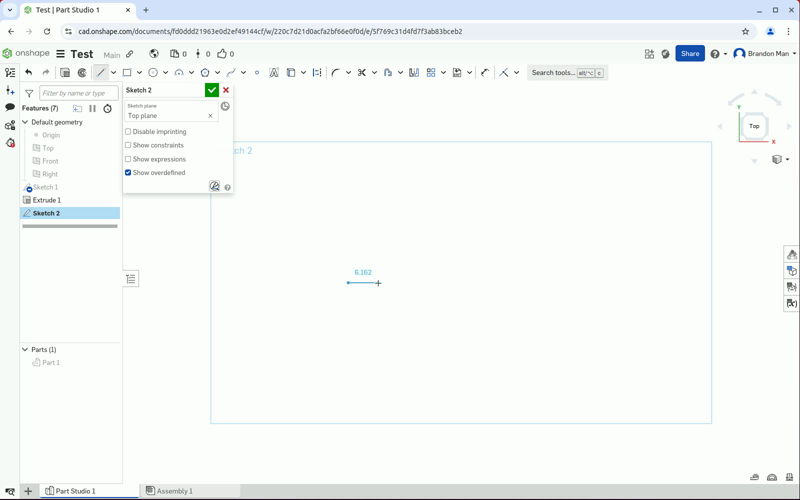
mouse_move(356, 282)
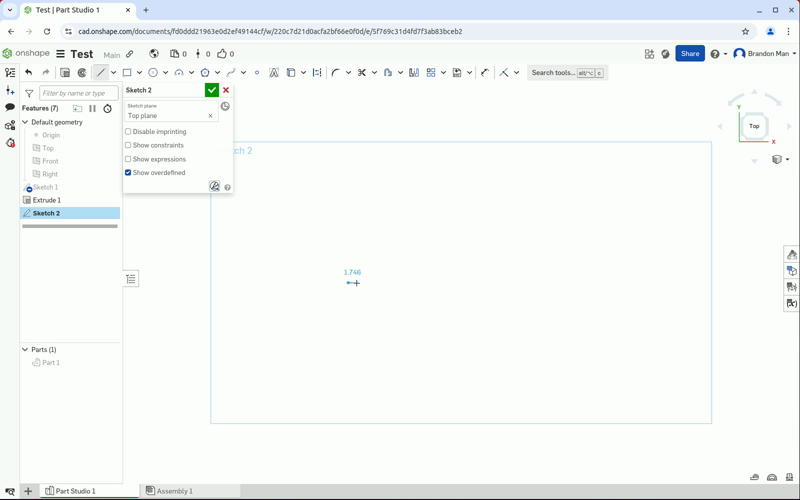
click(356, 282)
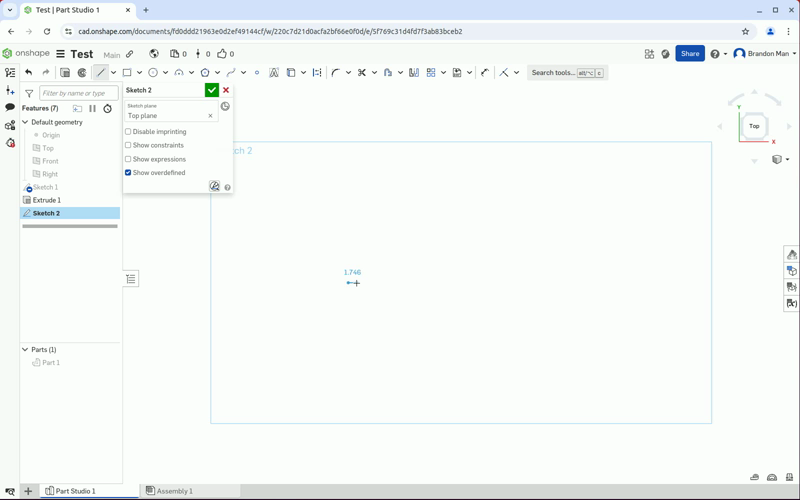
key_up(shift)
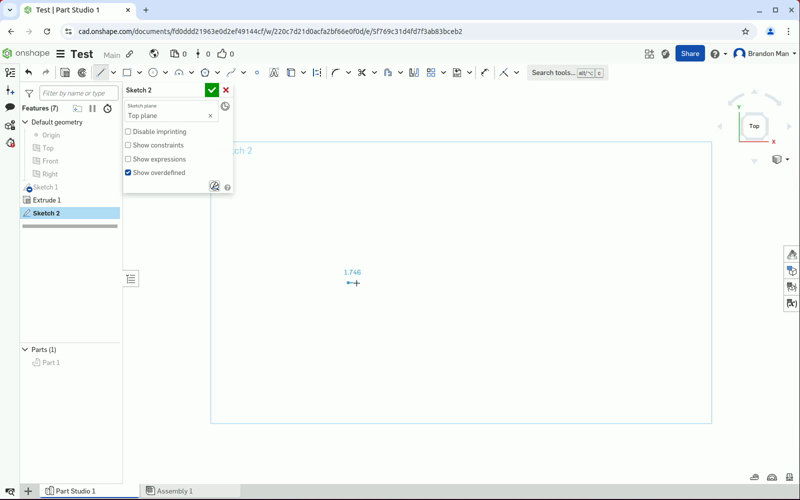
key(esc)
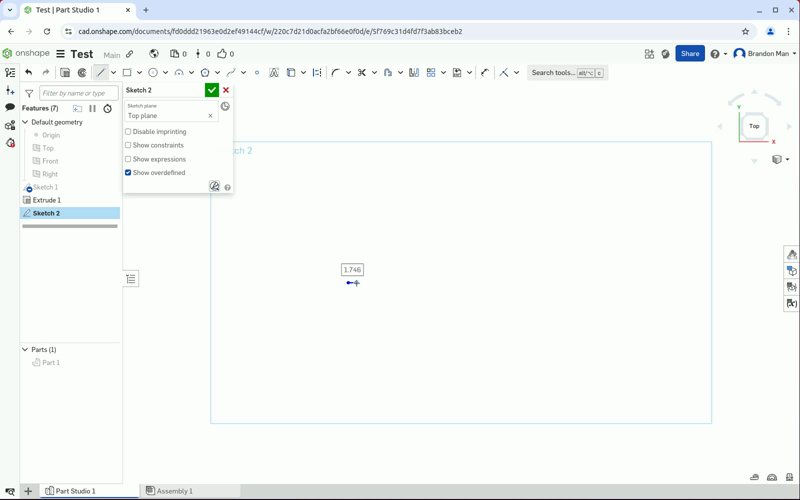
key(a)
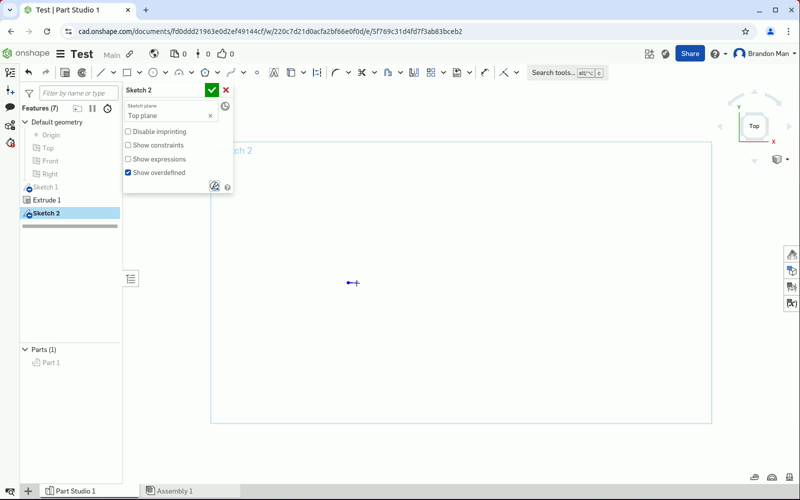
mouse_move(356, 282)
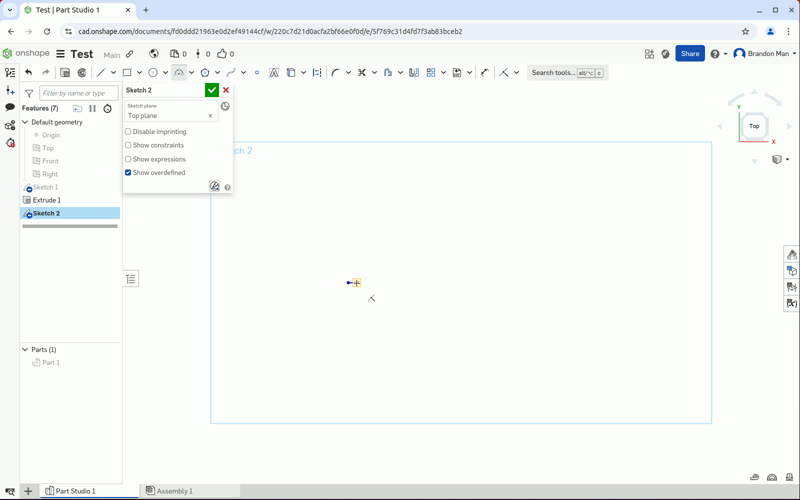
click(356, 282)
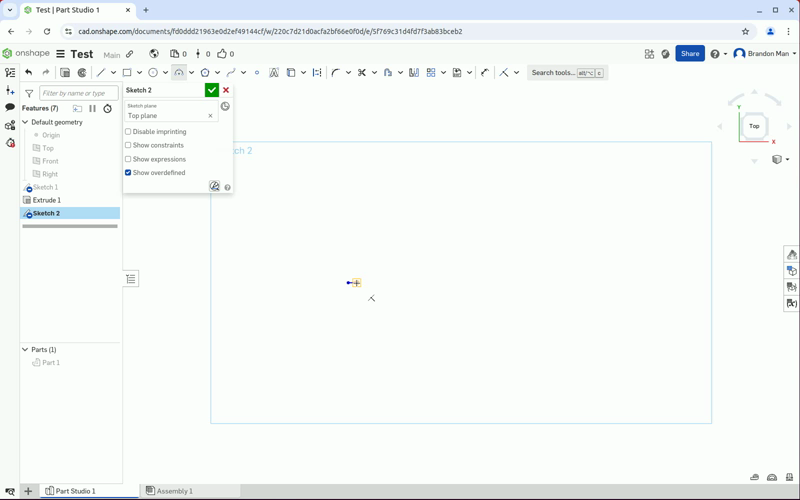
key_down(shift)
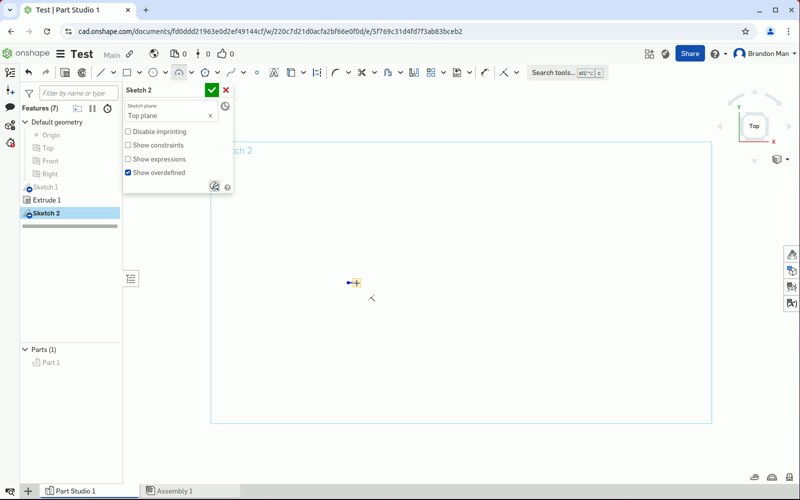
mouse_move(460, 178)
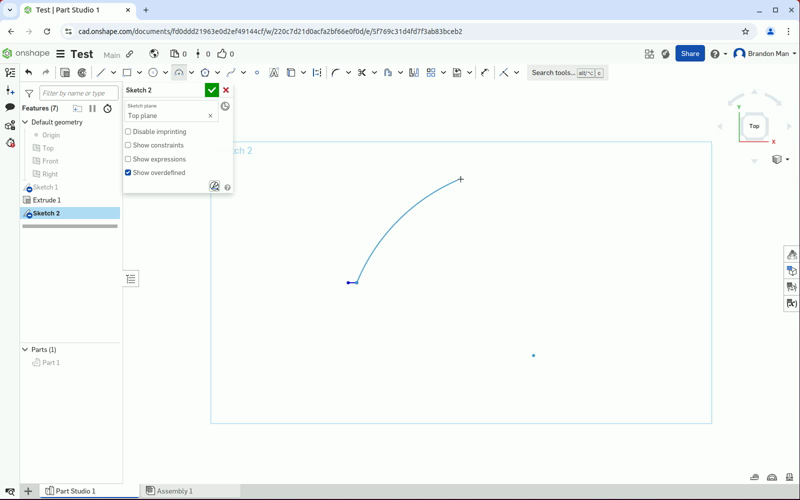
click(460, 178)
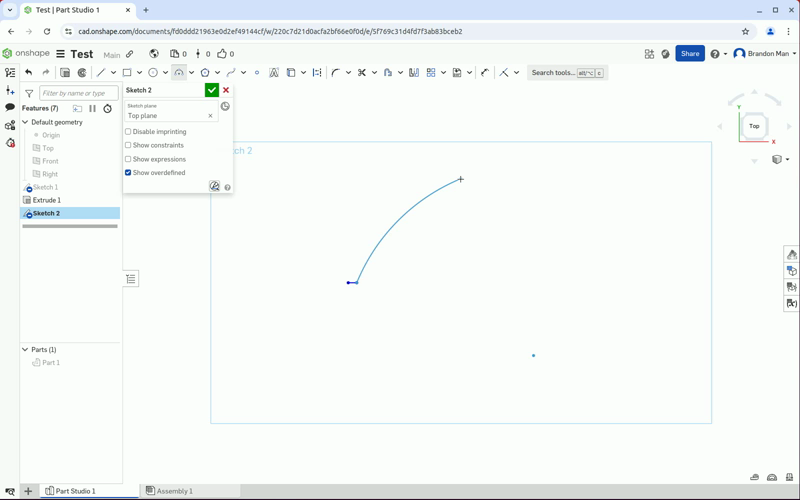
mouse_move(386, 209)
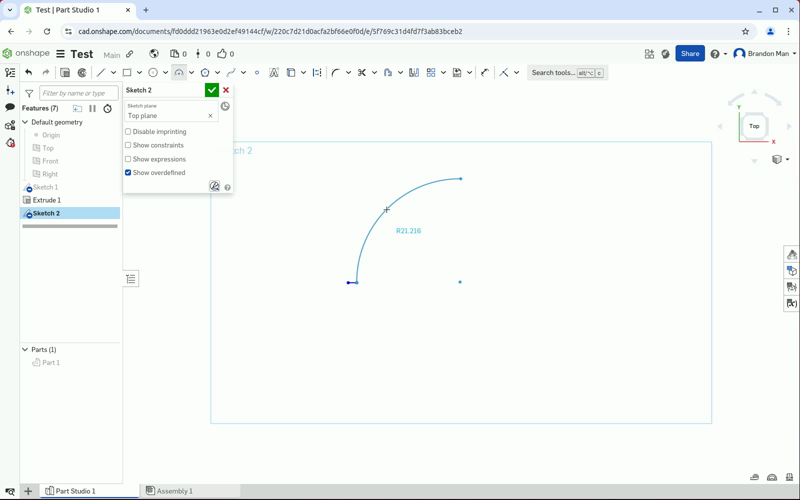
click(386, 209)
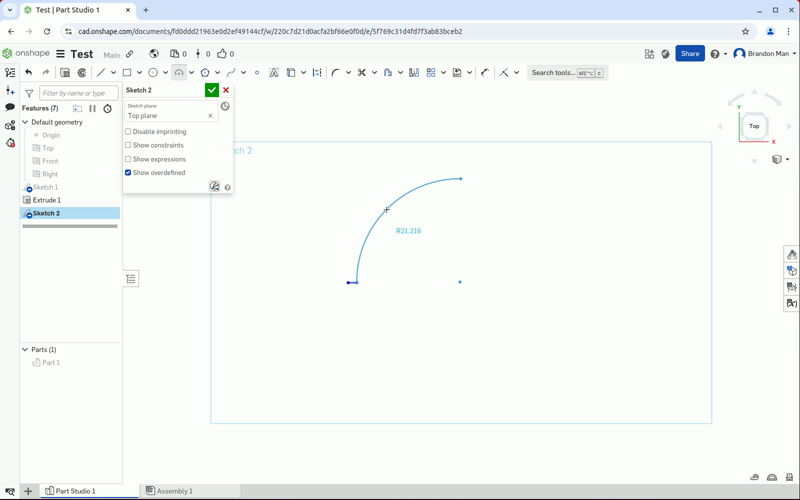
key_up(shift)
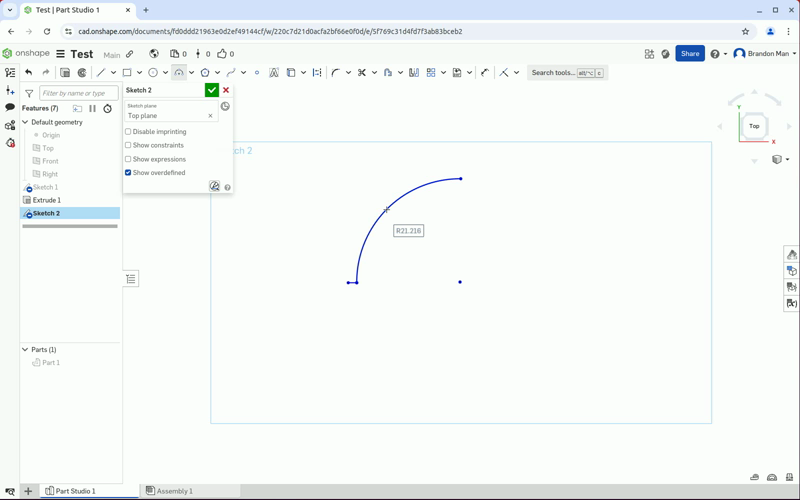
key(esc)
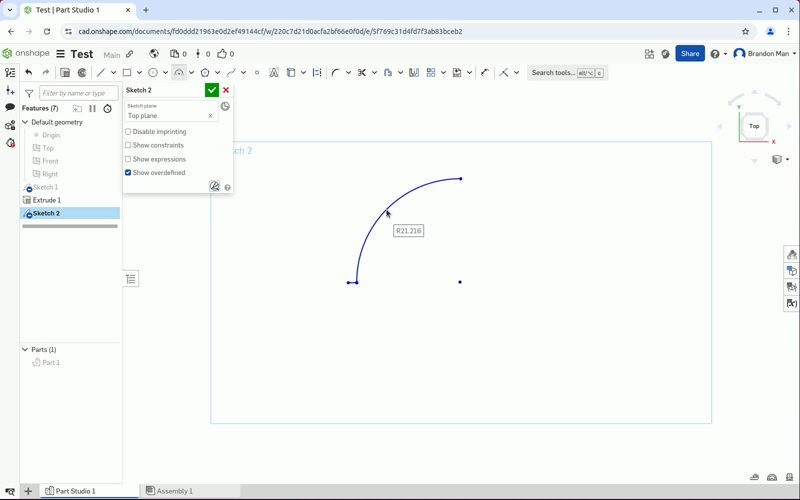
key(l)
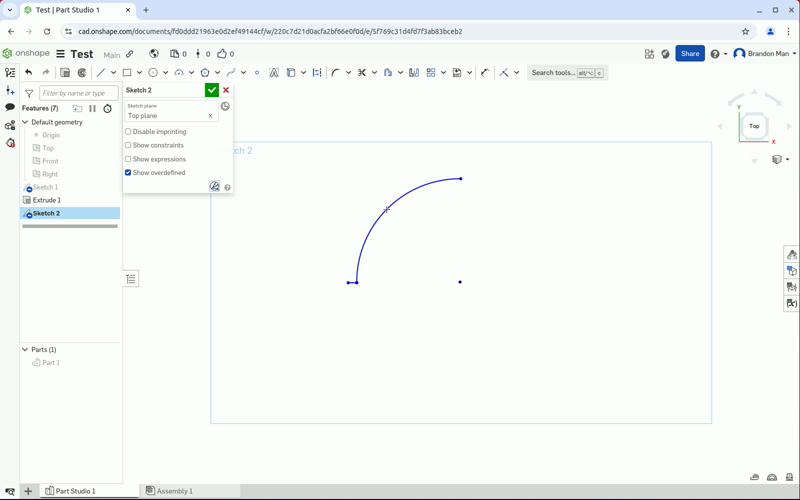
mouse_move(460, 178)
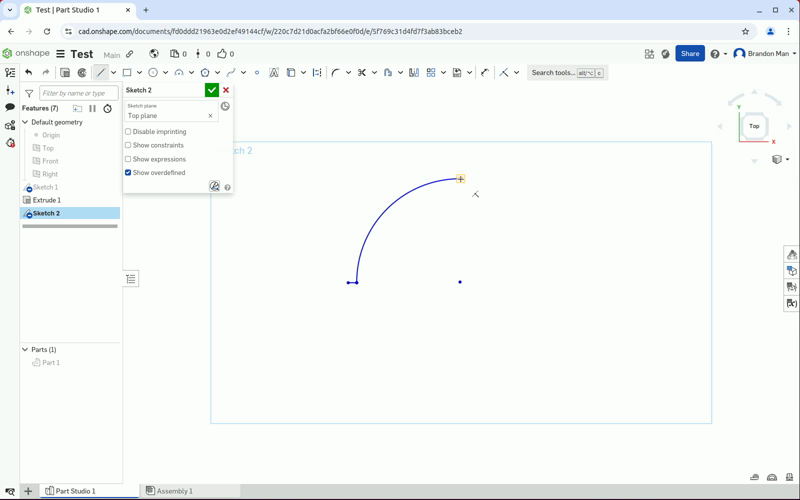
click(460, 178)
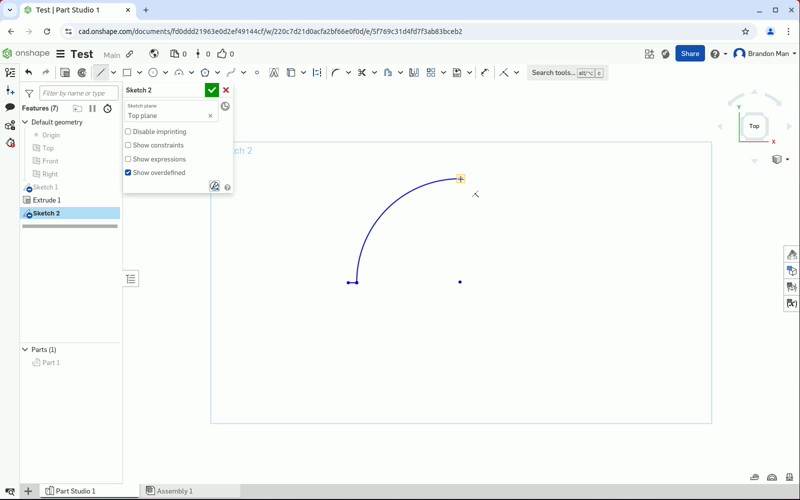
key_down(shift)
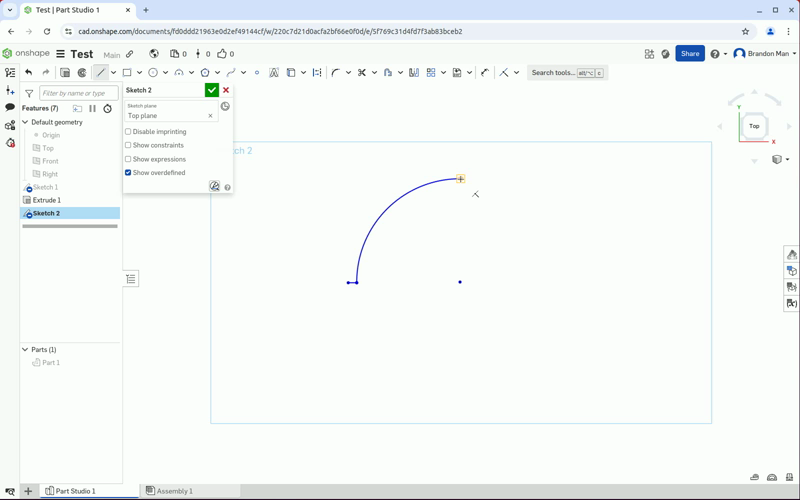
mouse_move(490, 178)
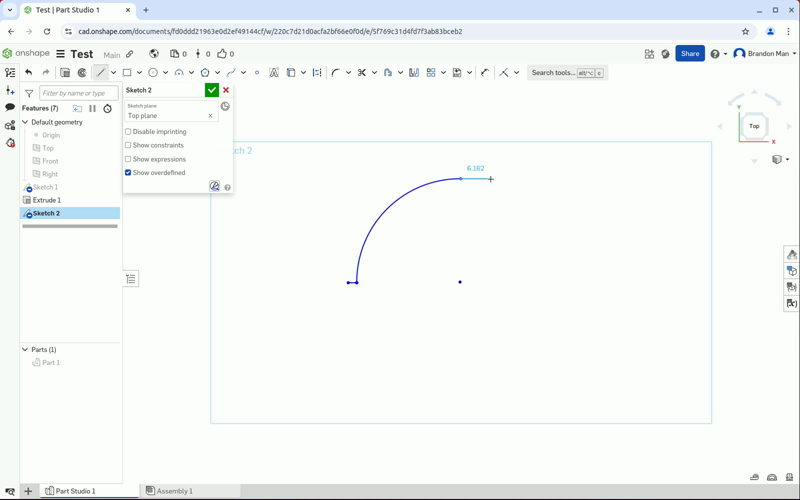
mouse_move(460, 170)
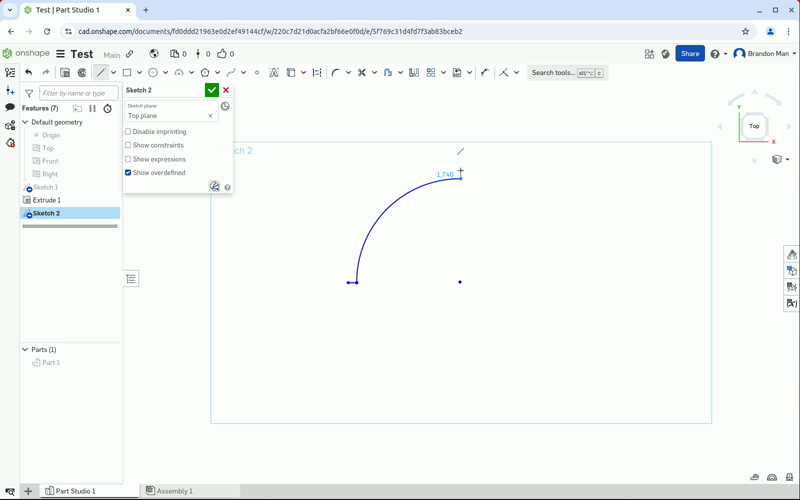
click(460, 170)
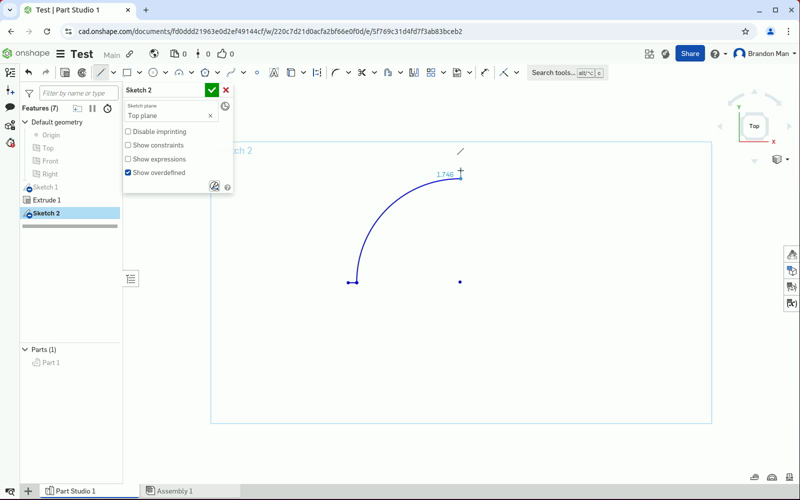
key_up(shift)
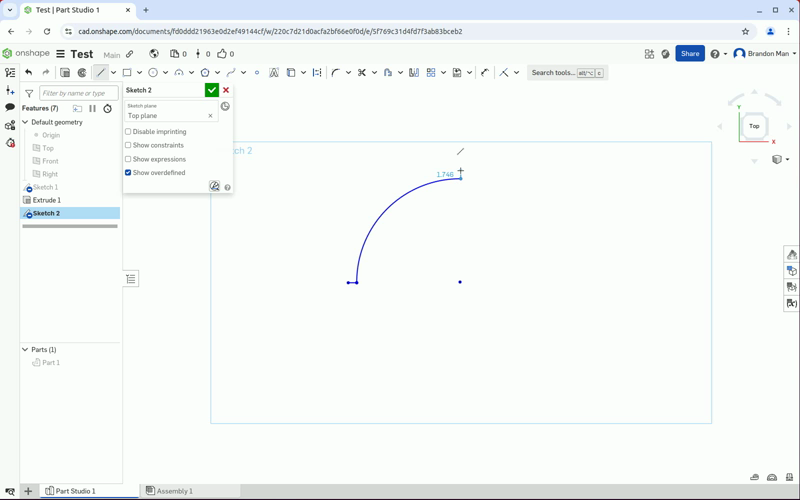
key(esc)
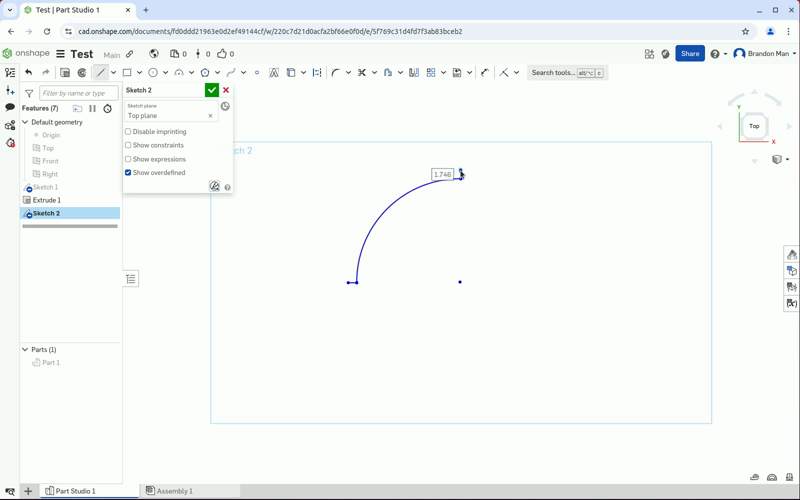
key(a)
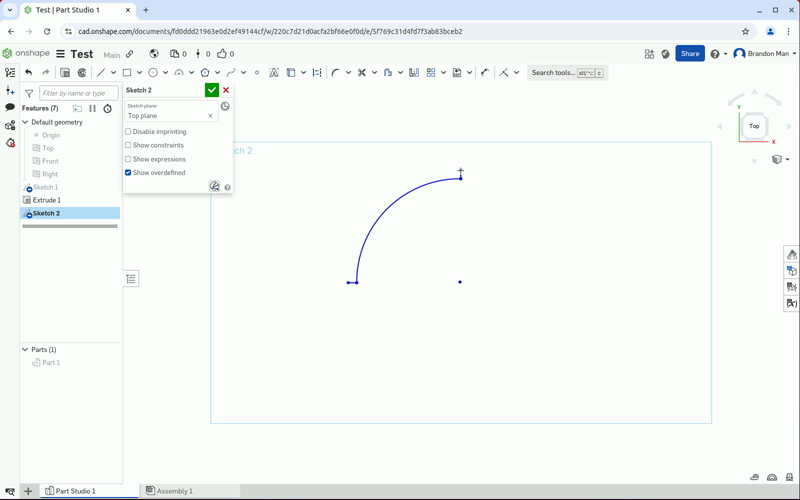
mouse_move(460, 170)
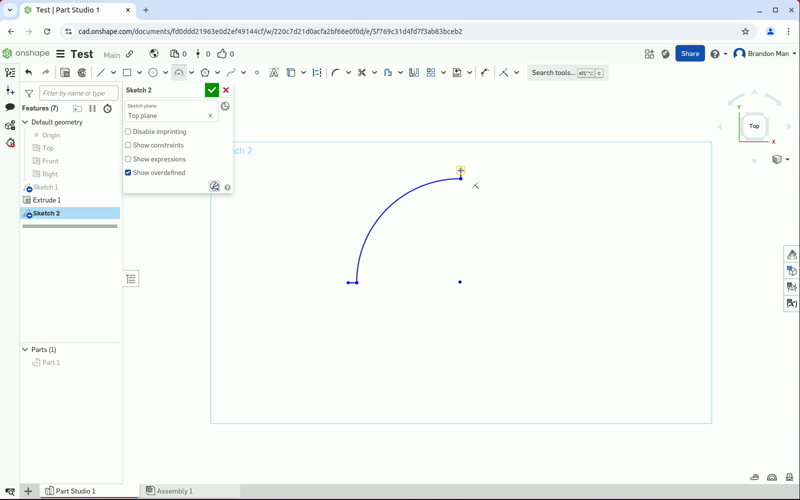
click(460, 170)
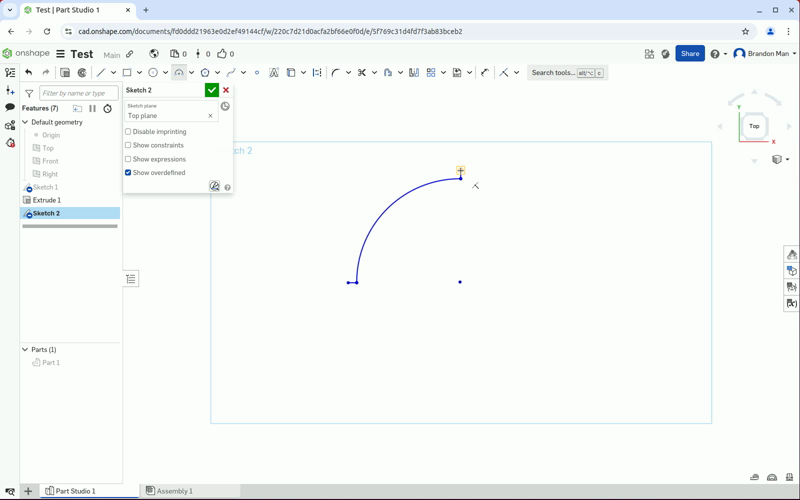
mouse_move(348, 282)
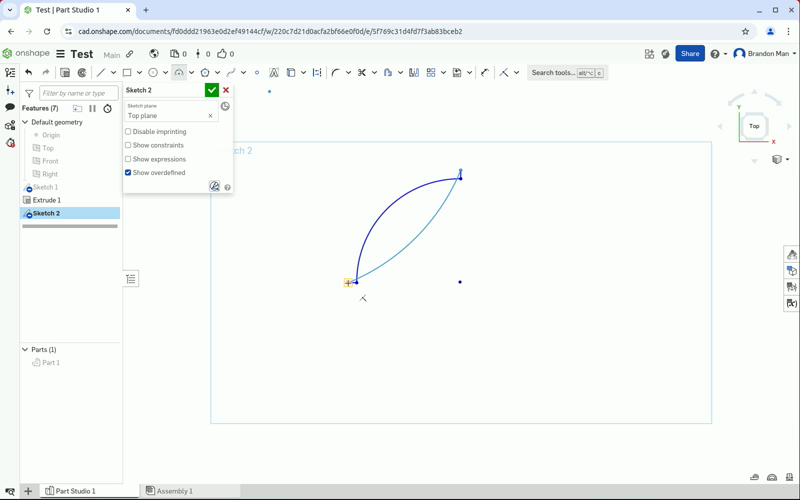
click(348, 282)
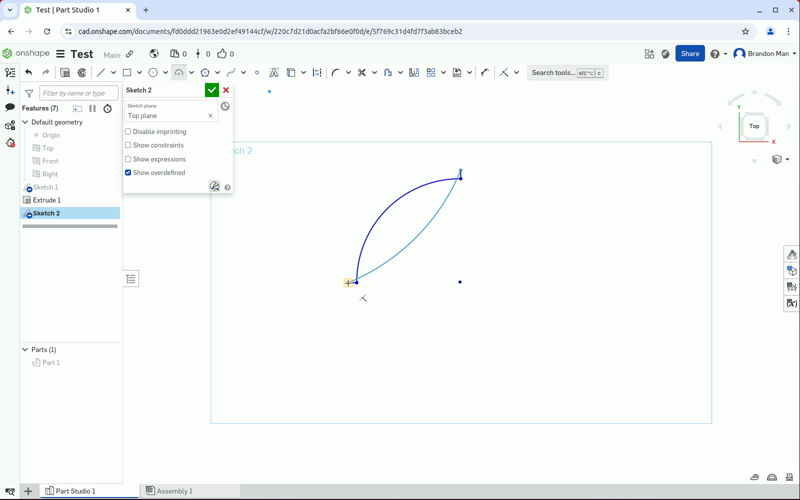
key_down(shift)
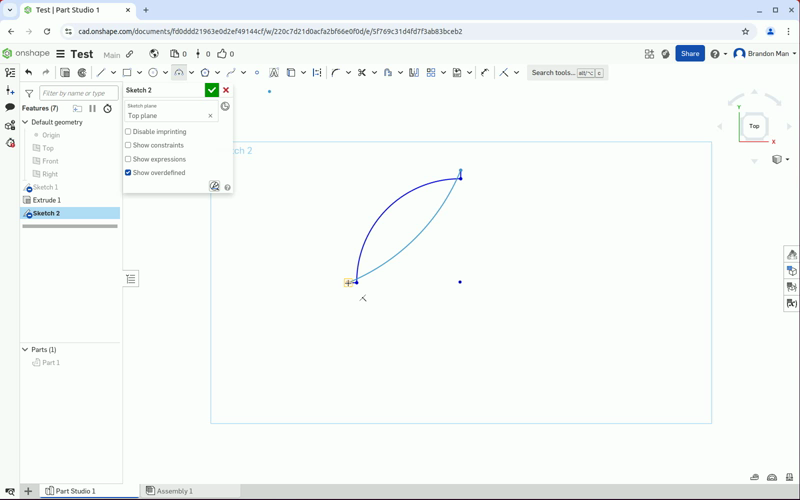
mouse_move(381, 203)
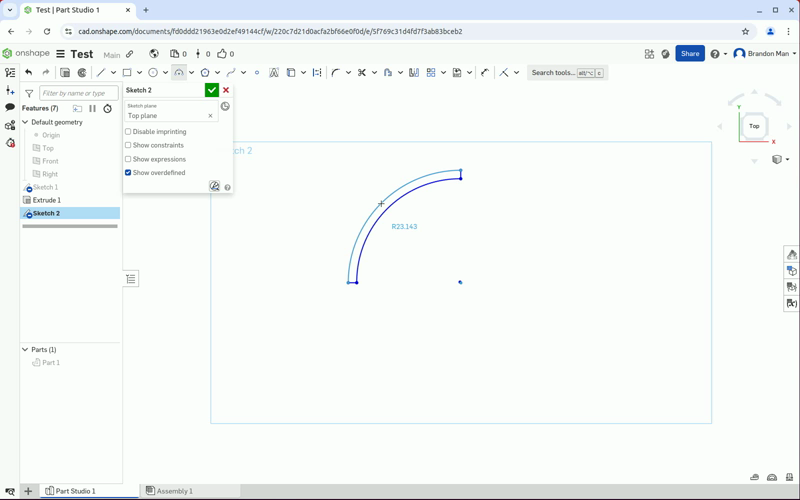
click(381, 203)
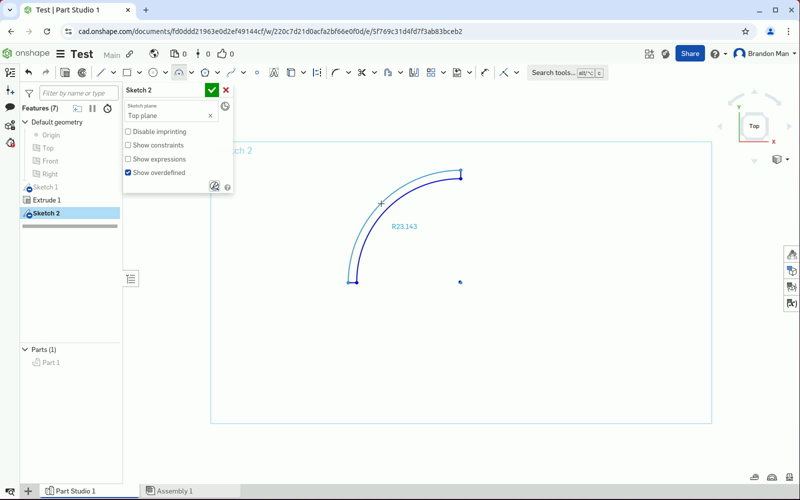
key_up(shift)
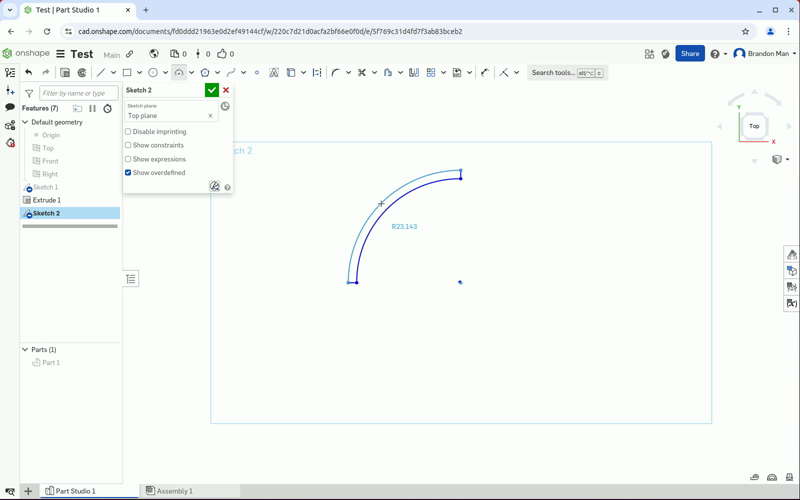
key(esc)
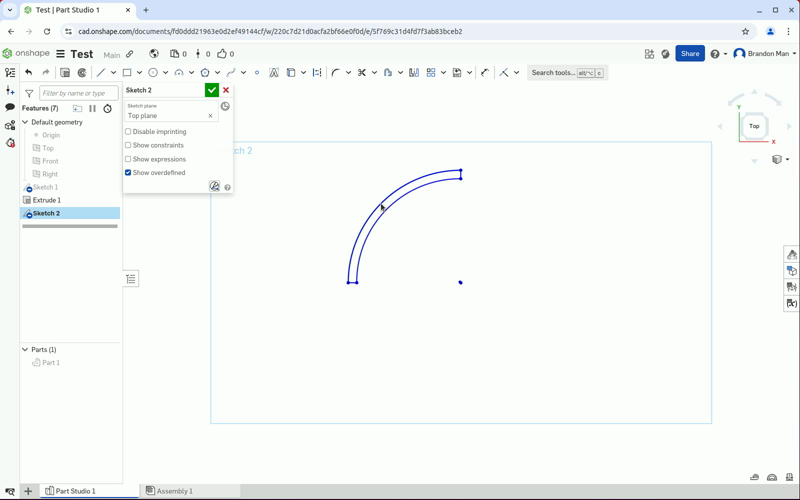
mouse_move(415, 187)
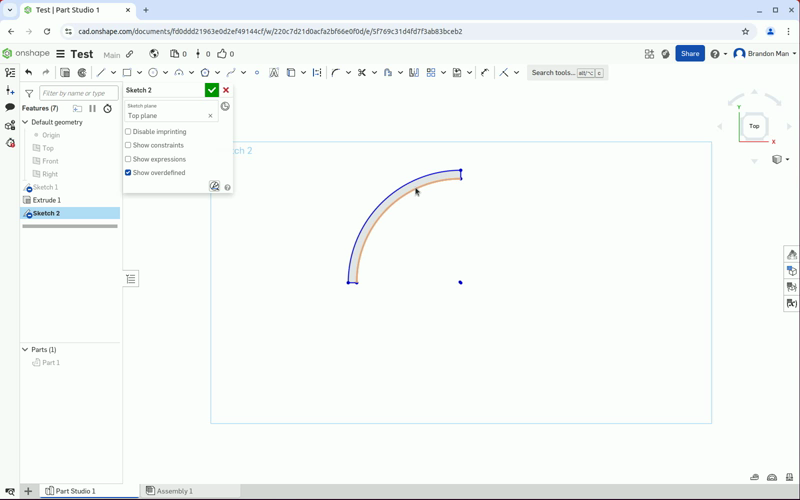
scroll(6)
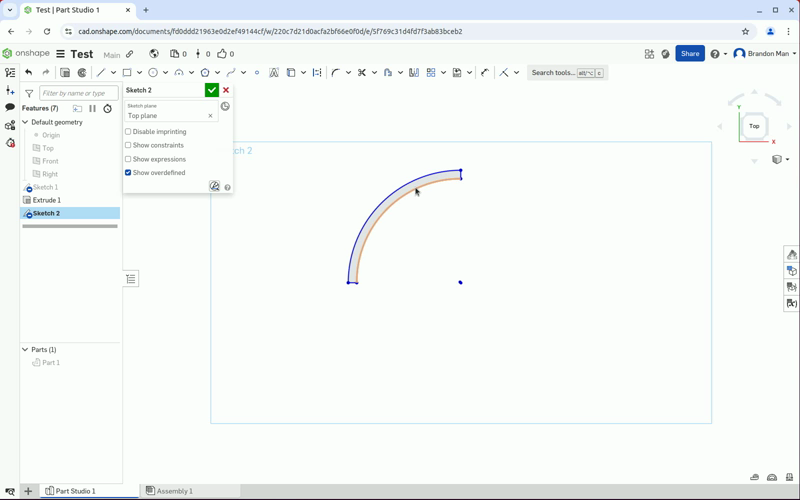
scroll(6)
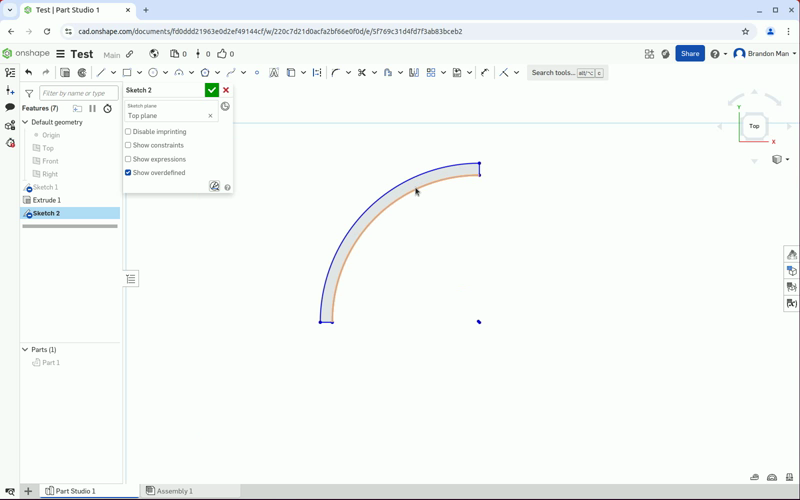
scroll(6)
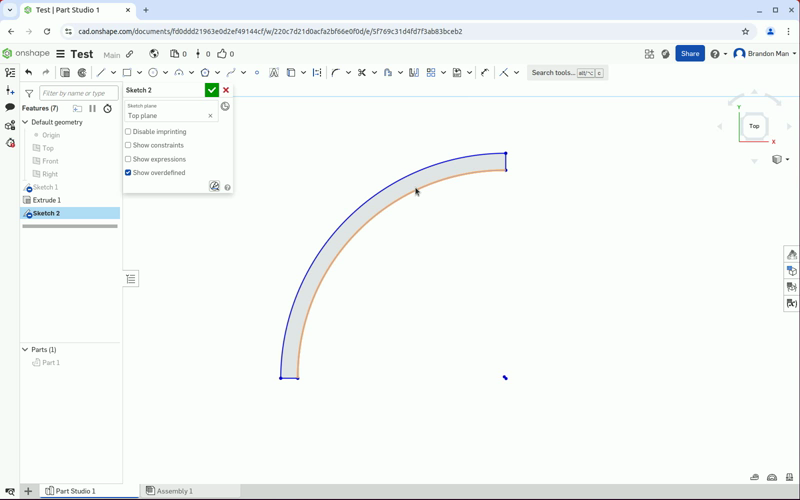
scroll(6)
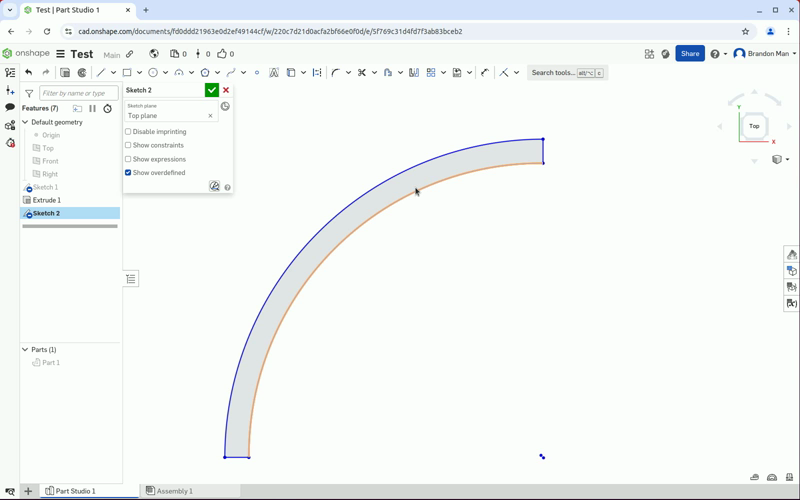
scroll(6)
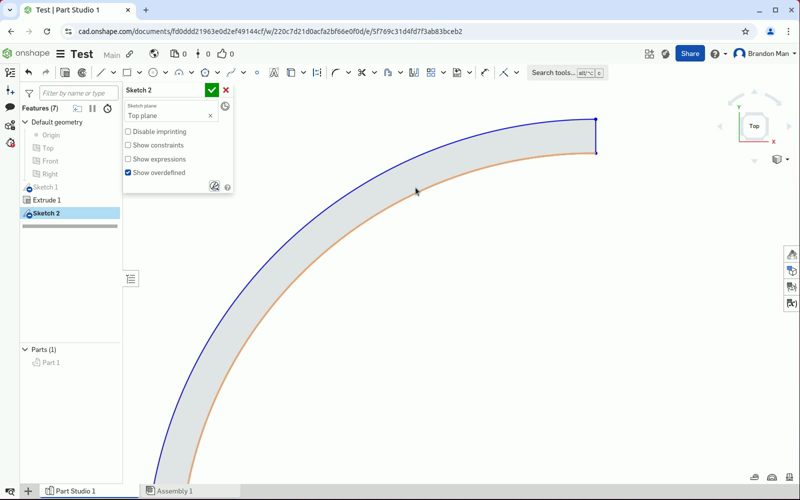
scroll(6)
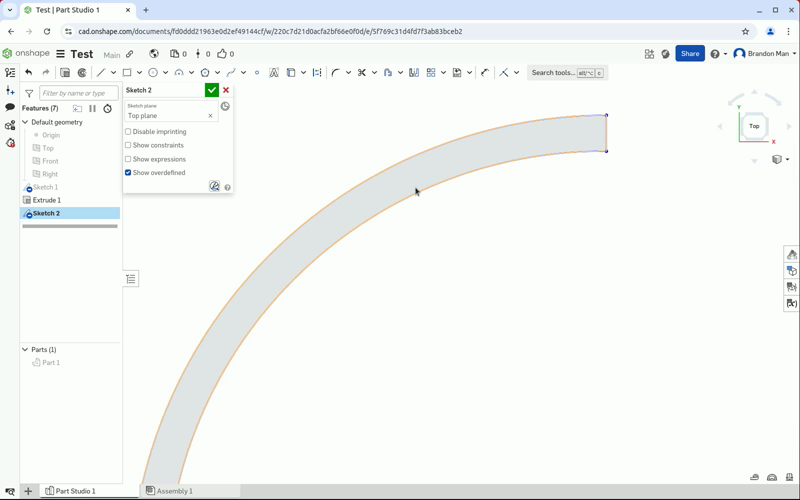
scroll(6)
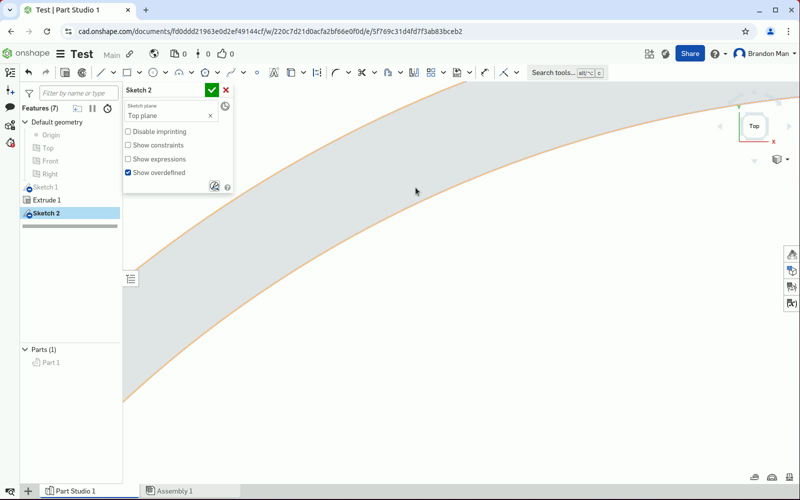
click(415, 187)
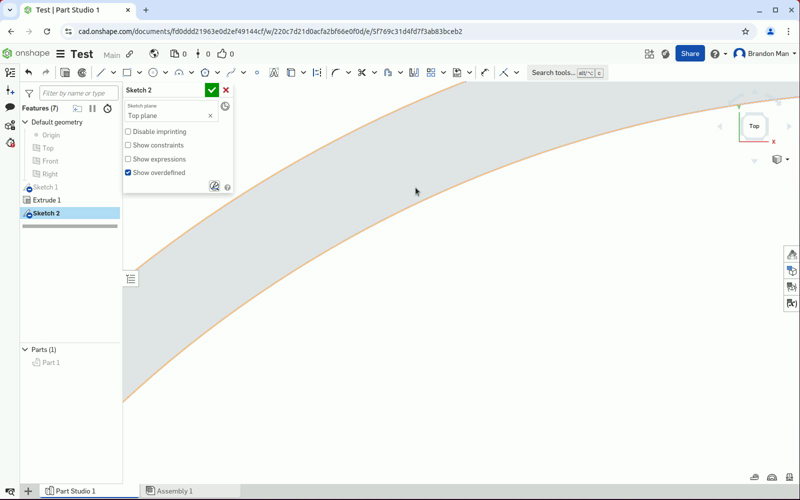
scroll(-6)
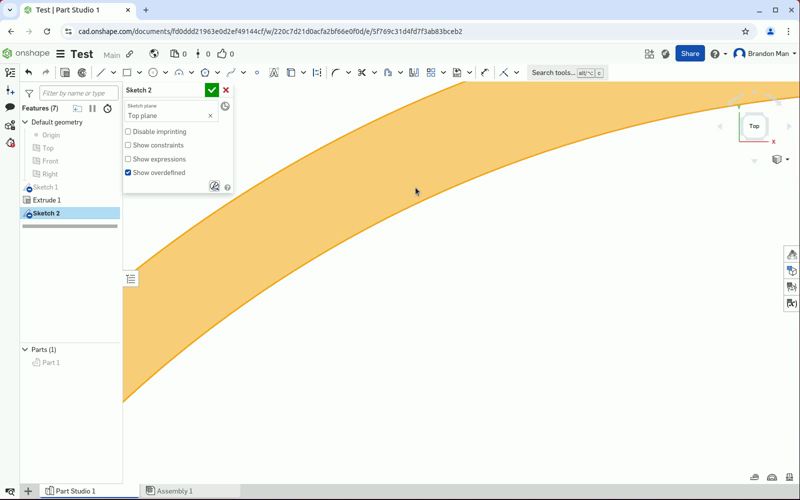
scroll(-6)
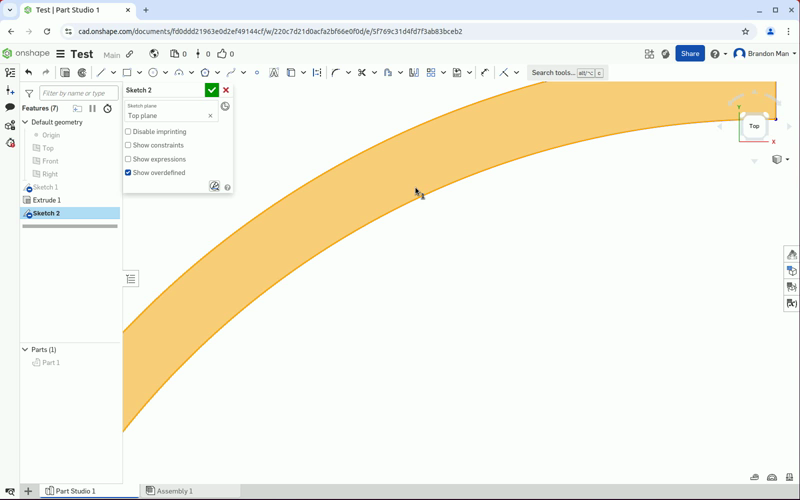
scroll(-6)
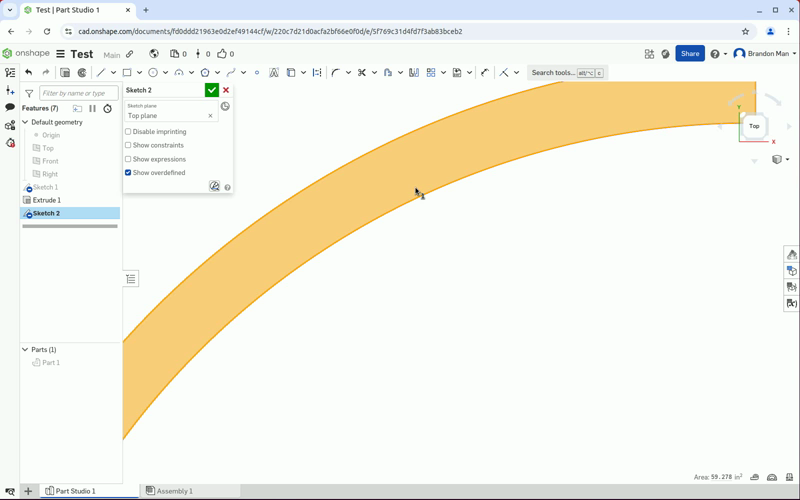
scroll(-6)
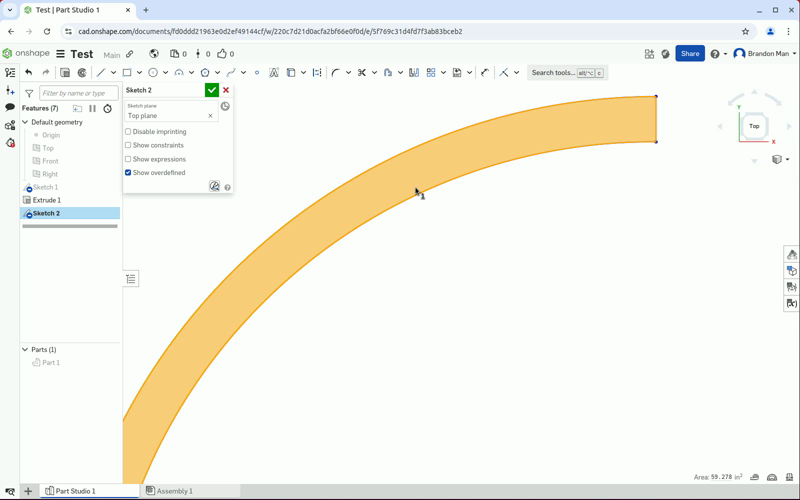
scroll(-6)
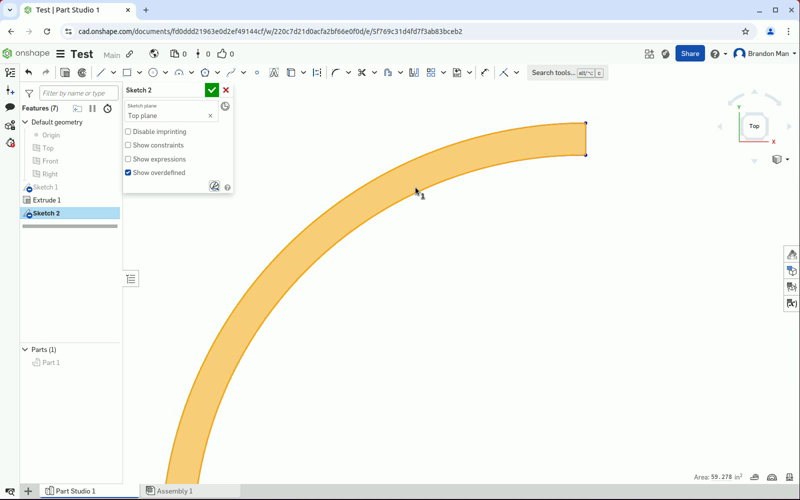
scroll(-6)
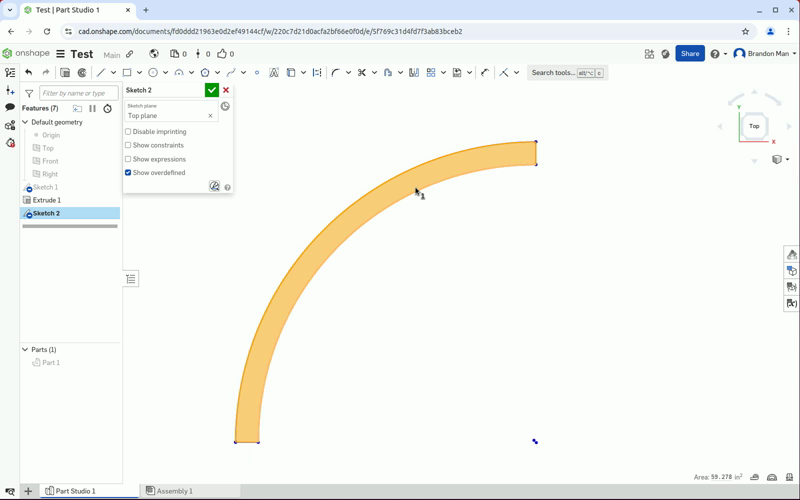
scroll(-6)
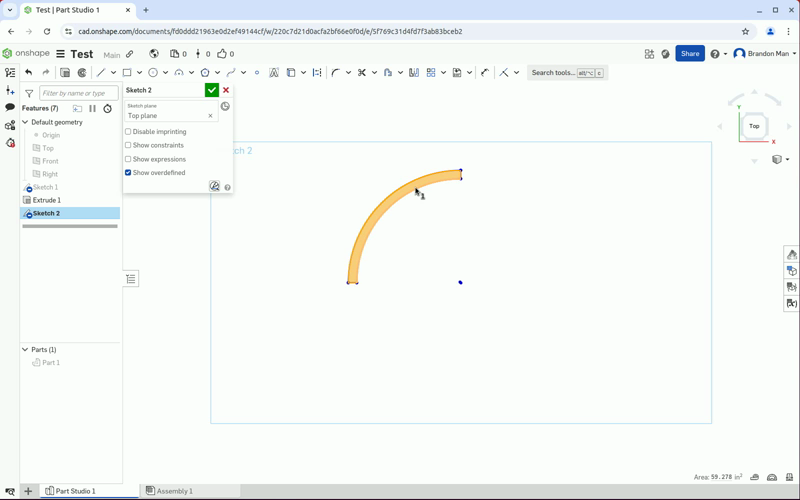
mouse_move(73, 352)
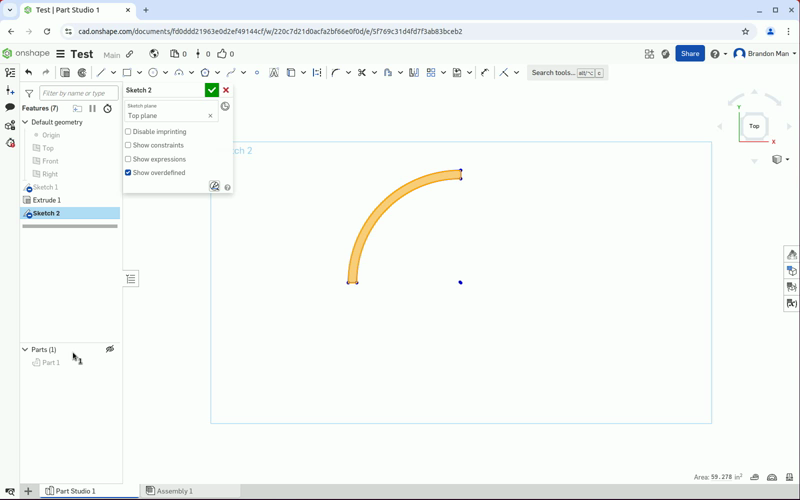
key(shift+y)
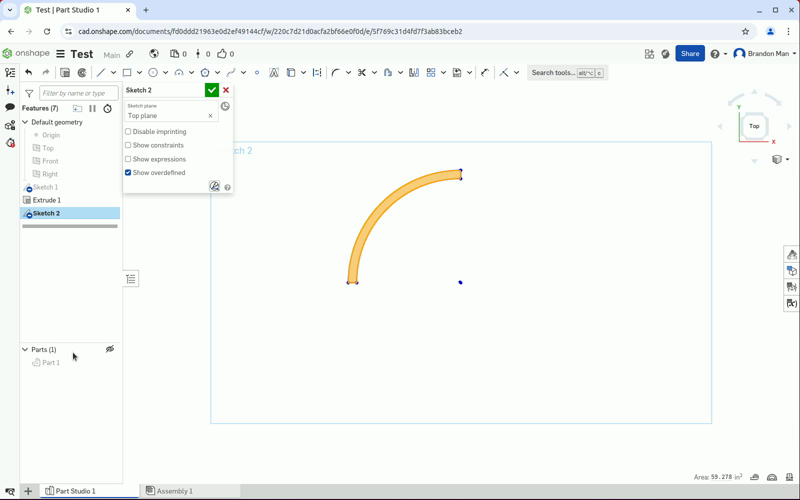
key(shift+e)
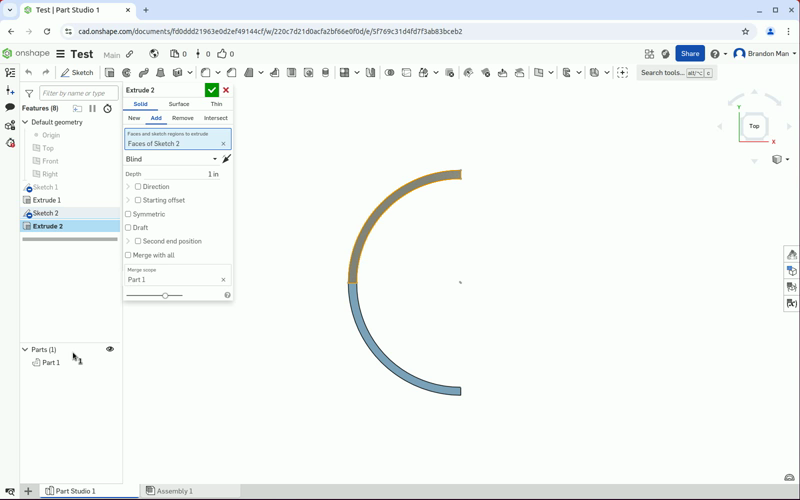
mouse_move(143, 106)
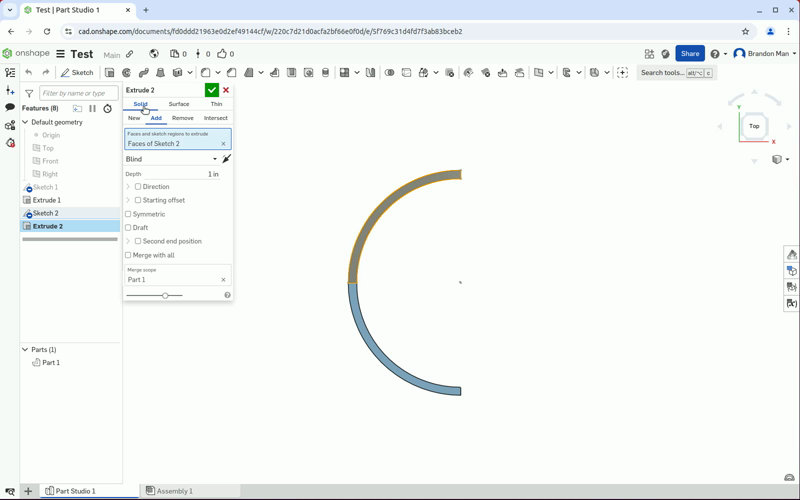
click(143, 106)
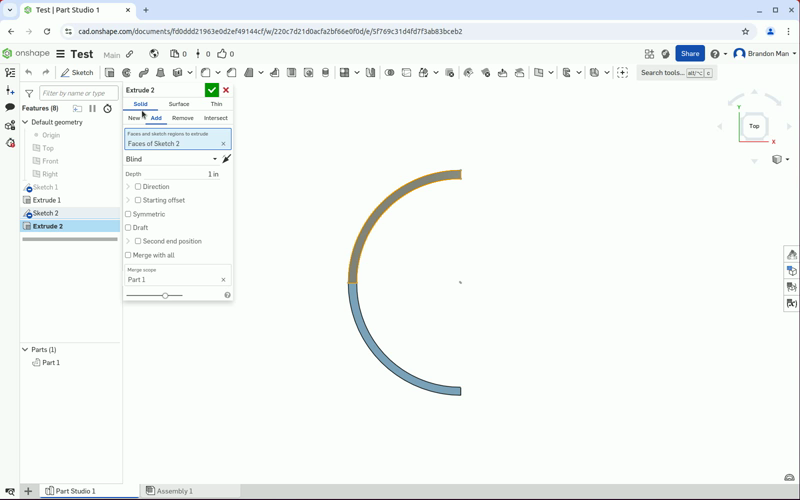
mouse_move(137, 120)
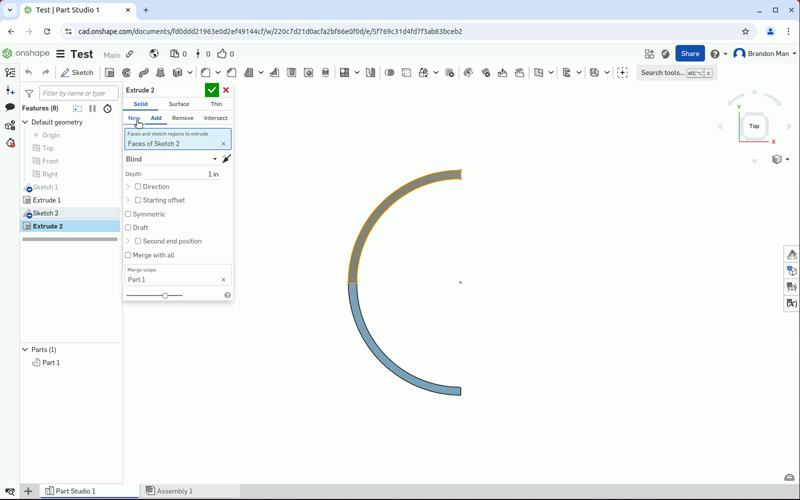
click(137, 120)
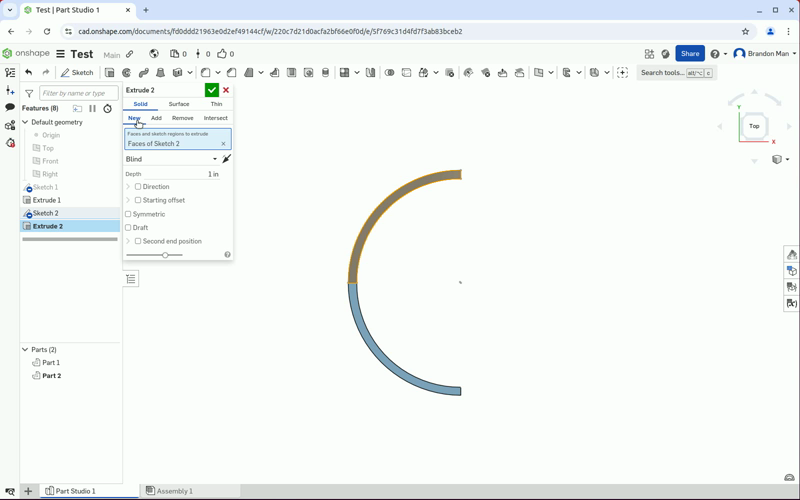
key(tab, 4)
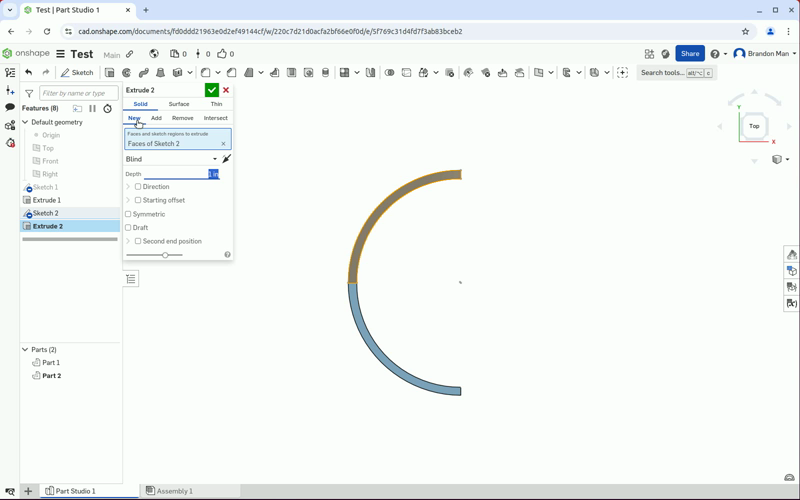
text(0.722)
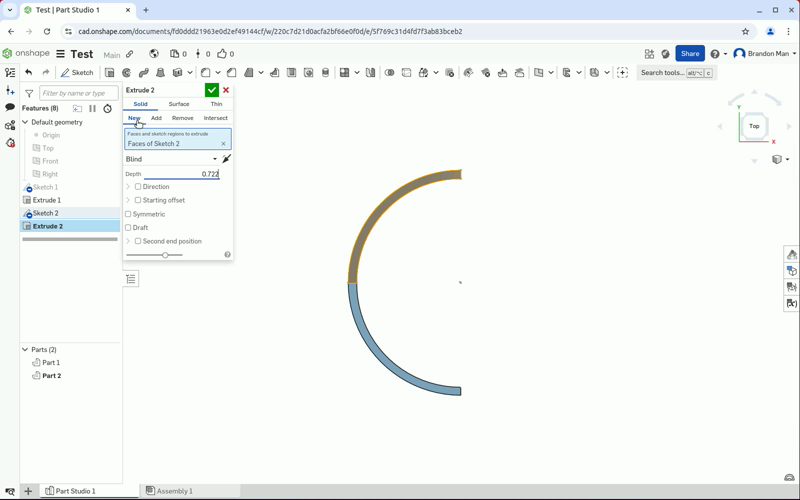
key(enter)
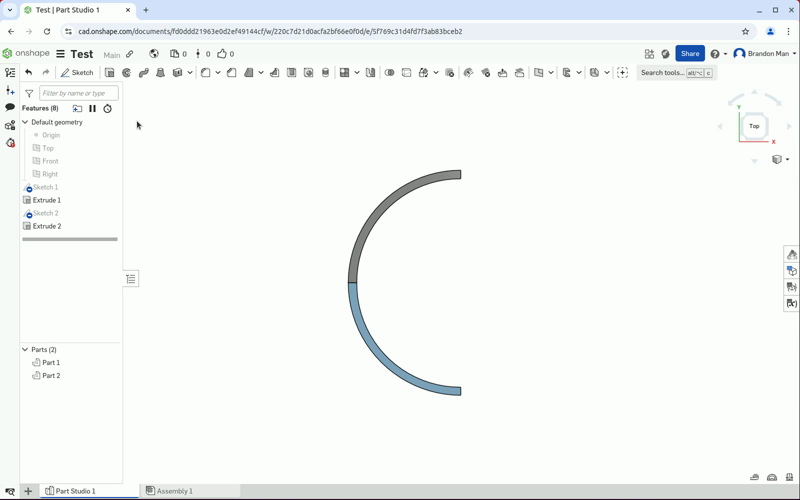
key(shift+h)
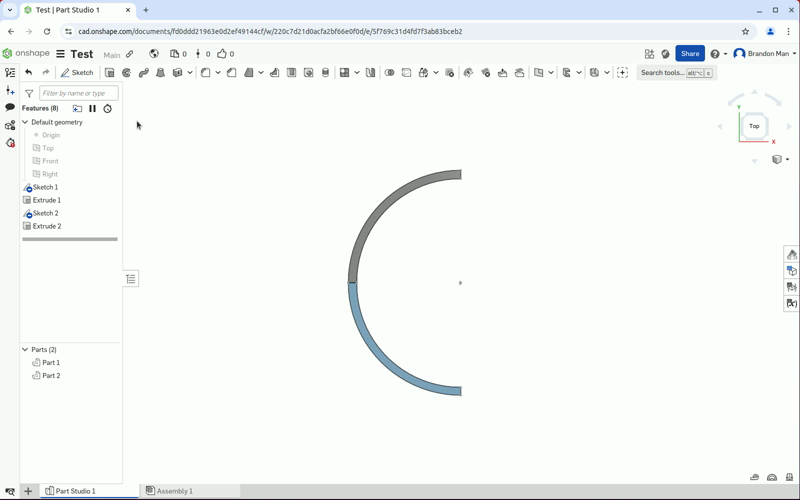
key(shift+h)
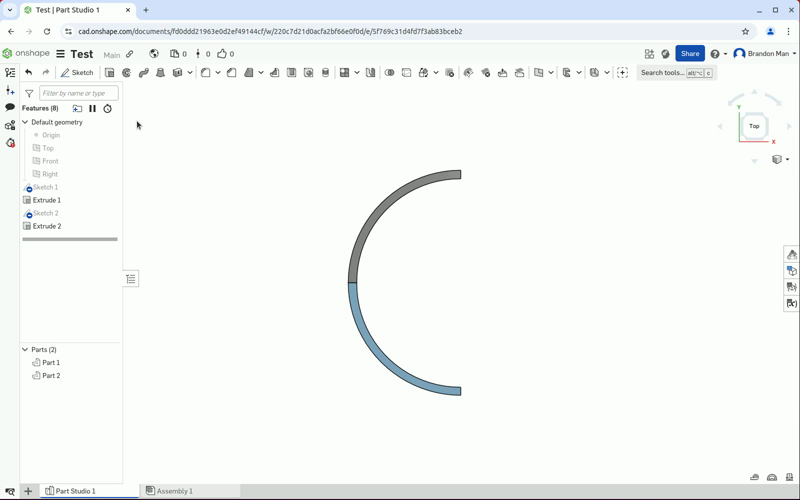
mouse_move(73, 189)
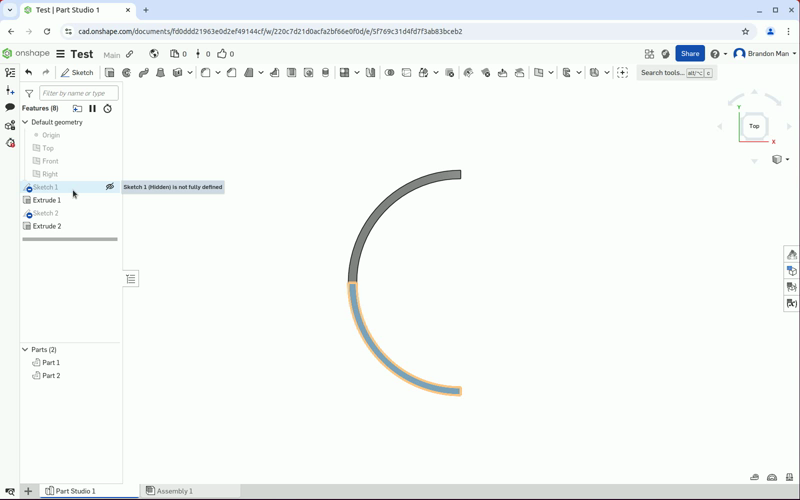
click(73, 189)
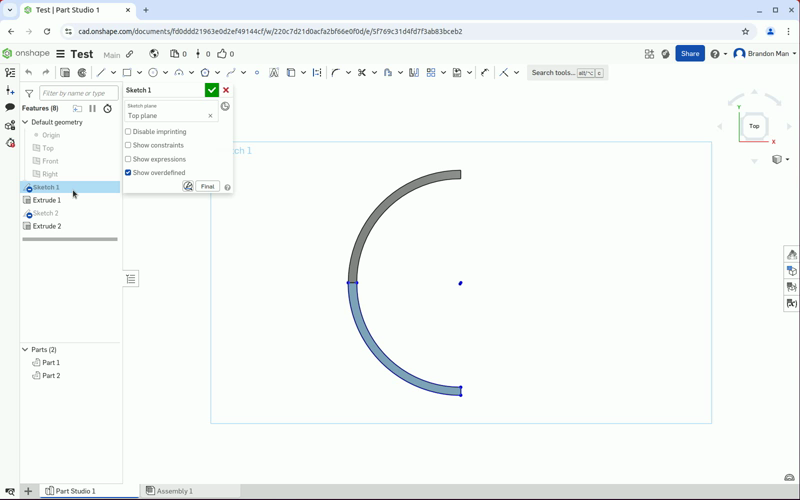
mouse_move(229, 92)
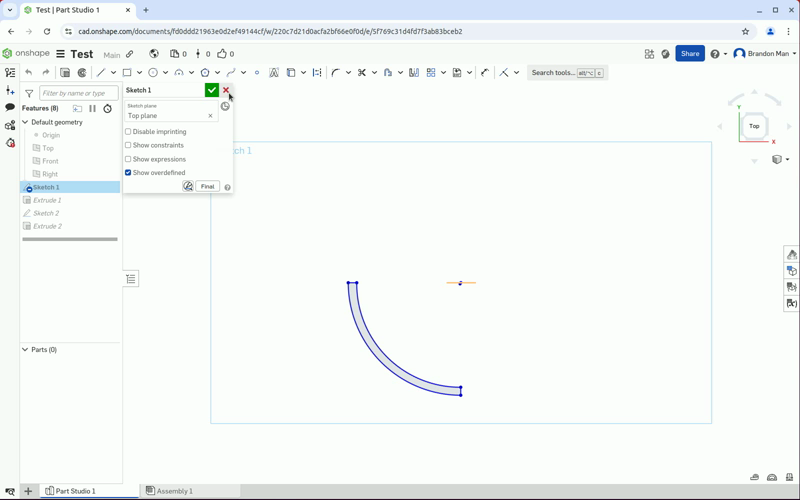
click(229, 92)
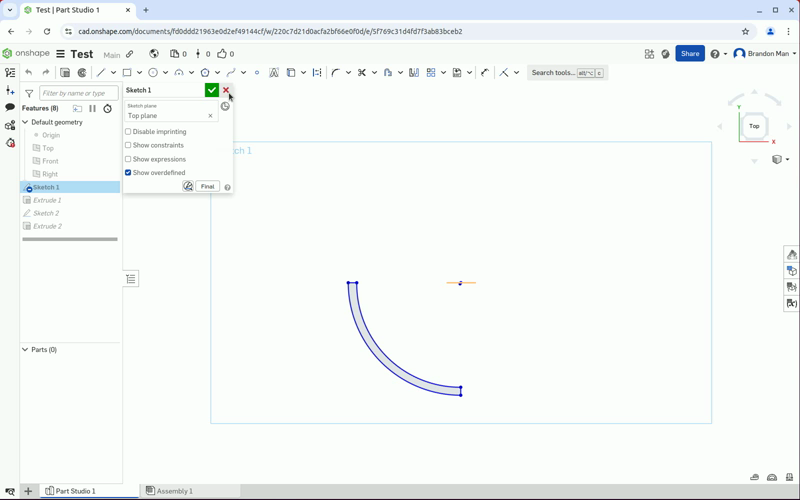
key(shift+s)
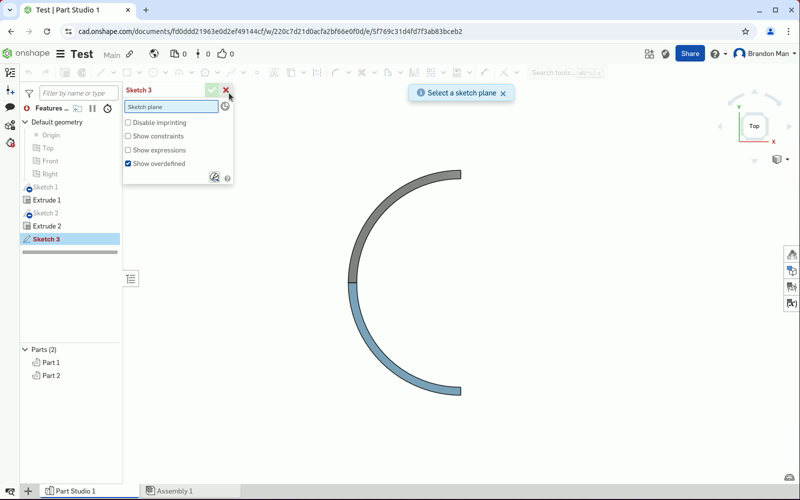
mouse_move(73, 150)
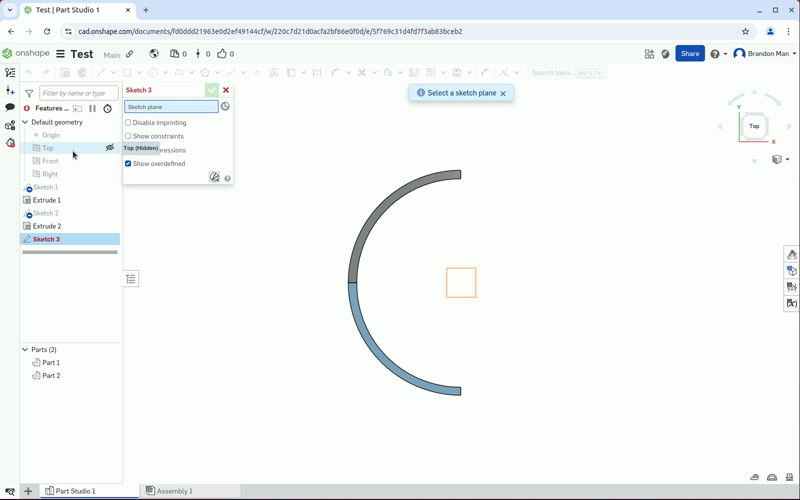
click(73, 150)
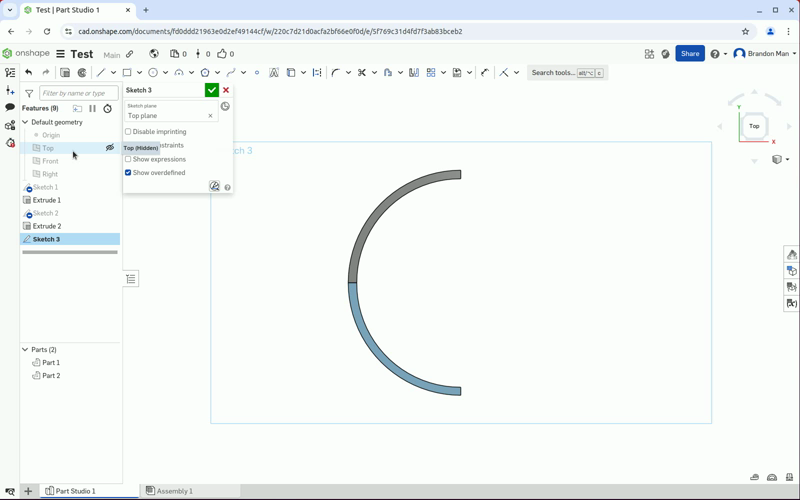
mouse_move(73, 352)
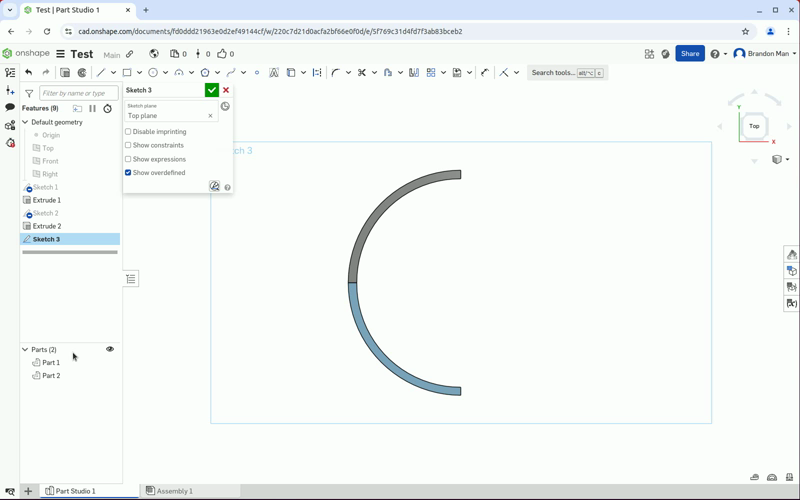
key(y)
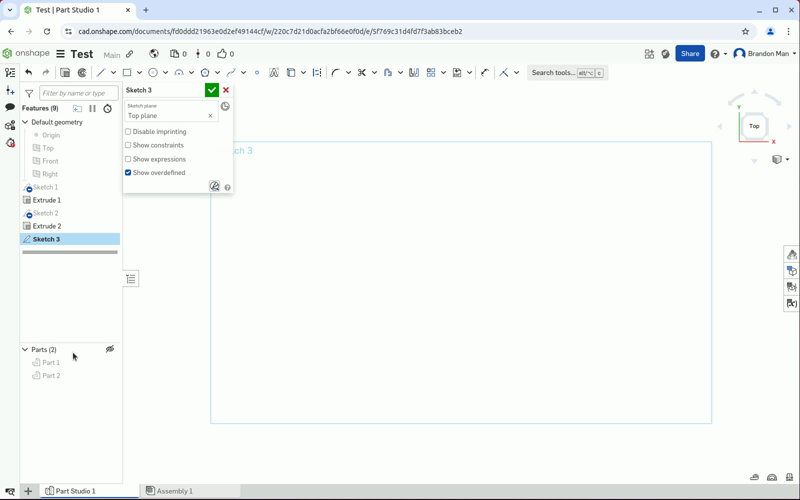
key(a)
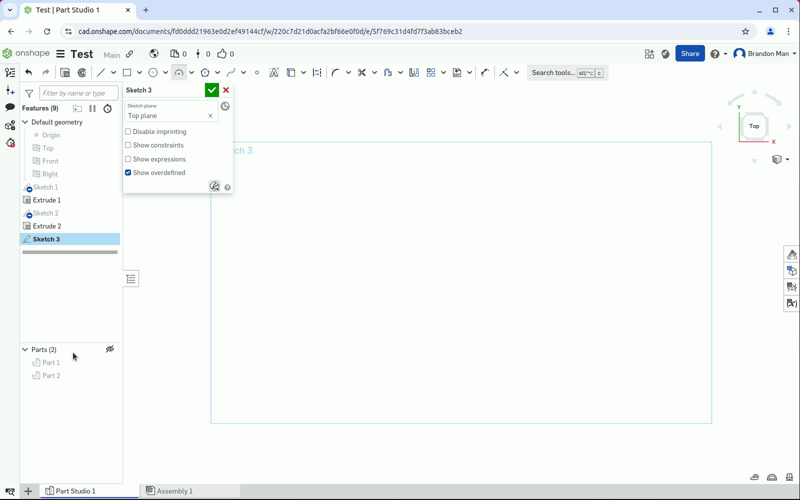
key_down(shift)
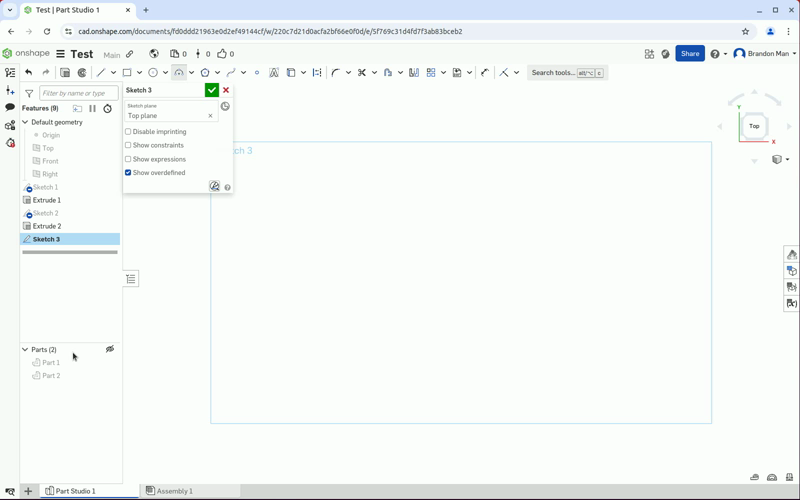
mouse_move(460, 178)
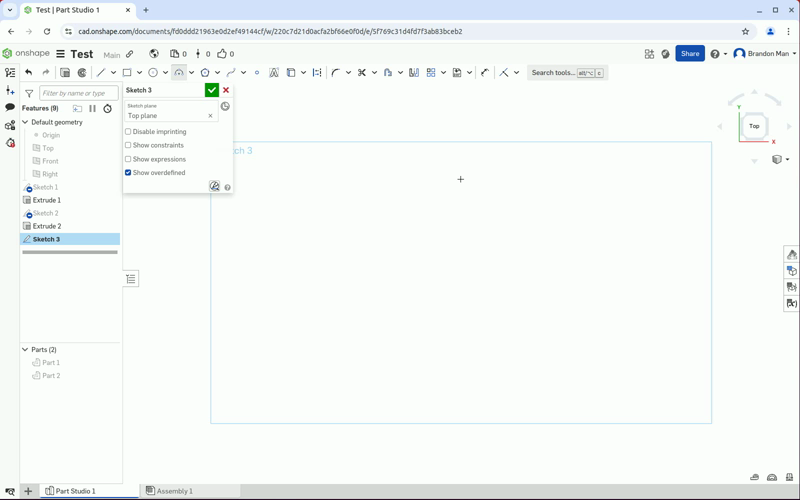
click(460, 178)
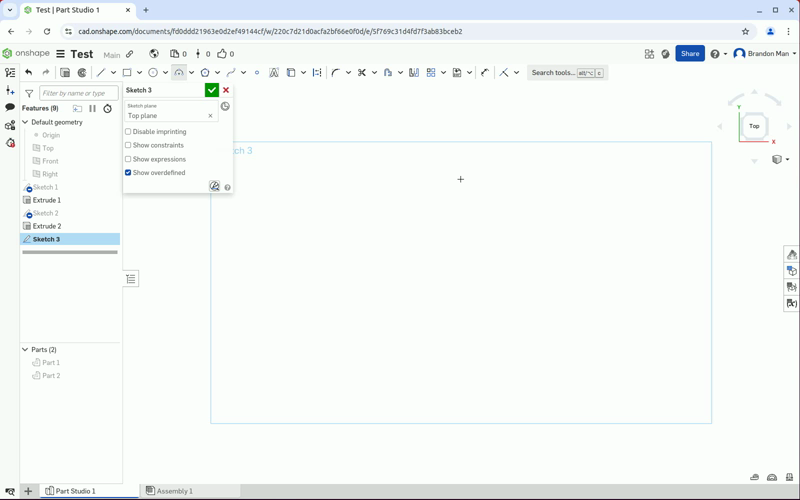
key_up(shift)
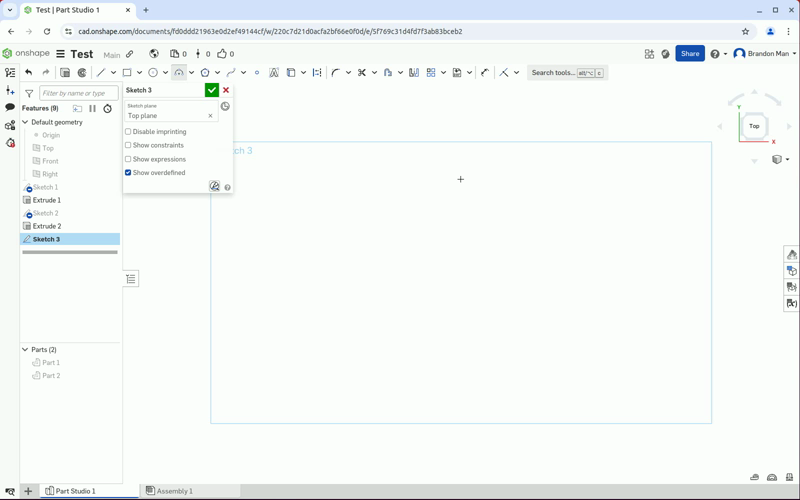
key_down(shift)
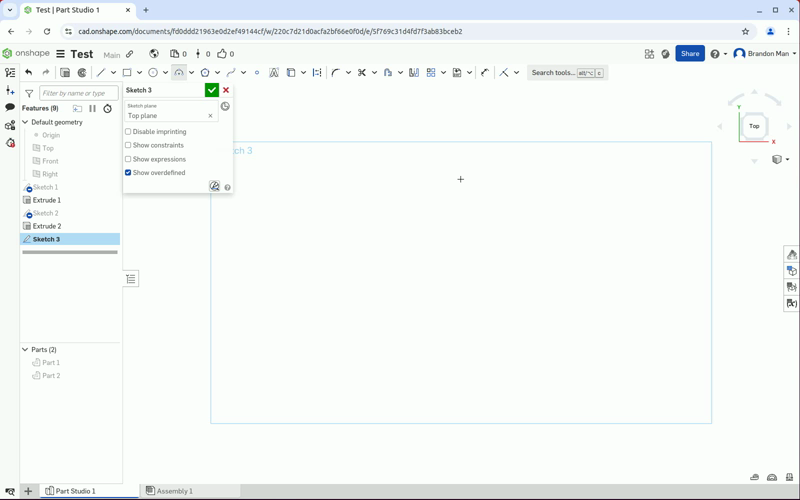
mouse_move(564, 282)
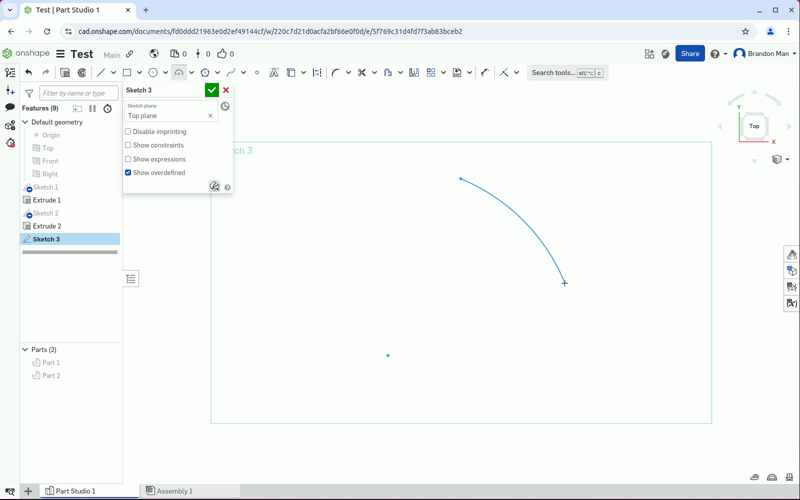
click(564, 282)
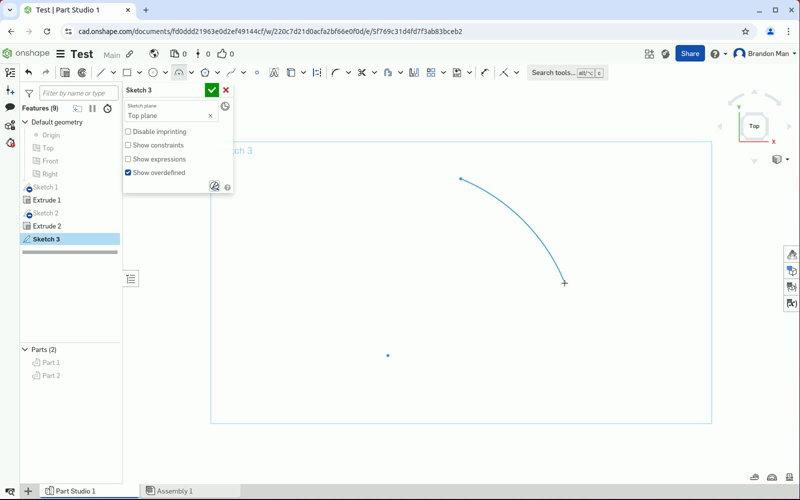
mouse_move(534, 209)
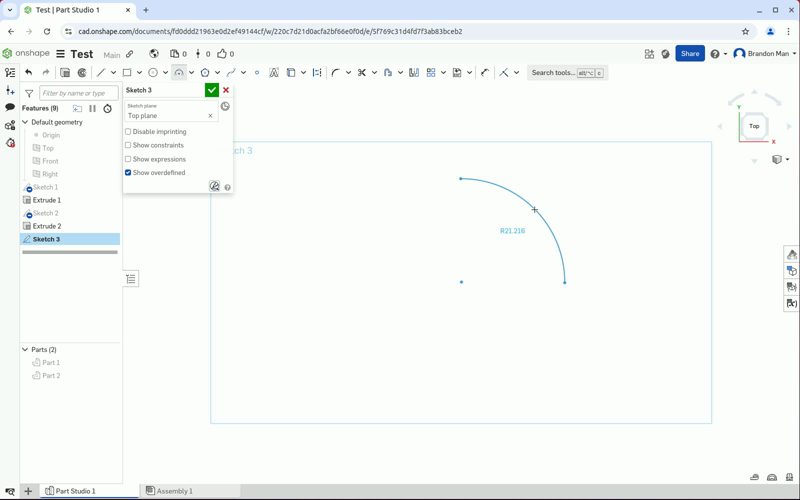
click(534, 209)
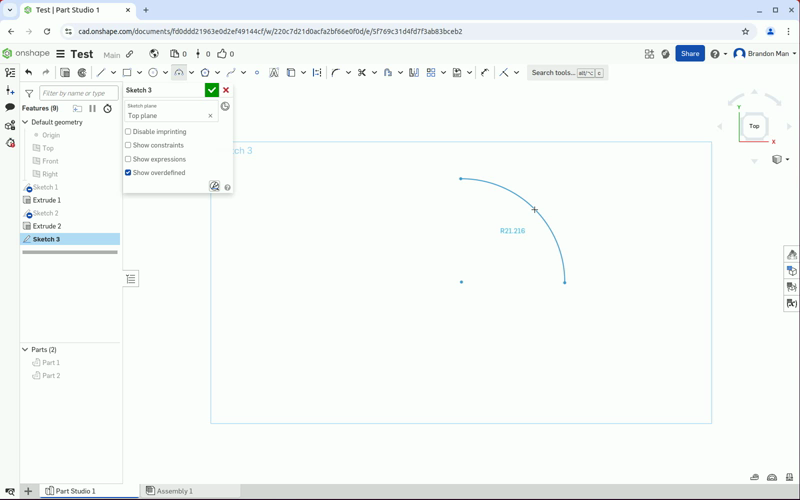
key_up(shift)
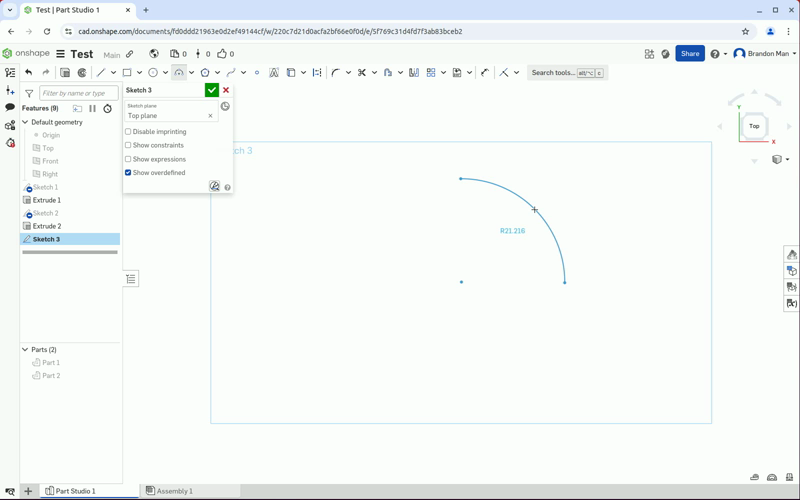
key(esc)
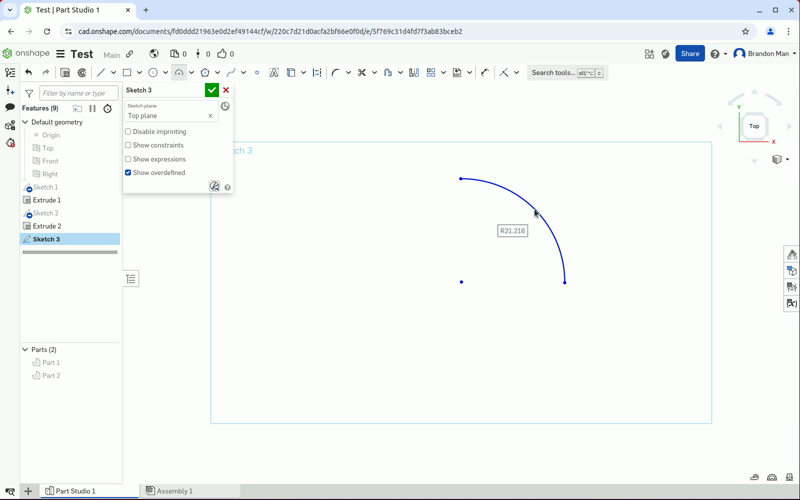
key(l)
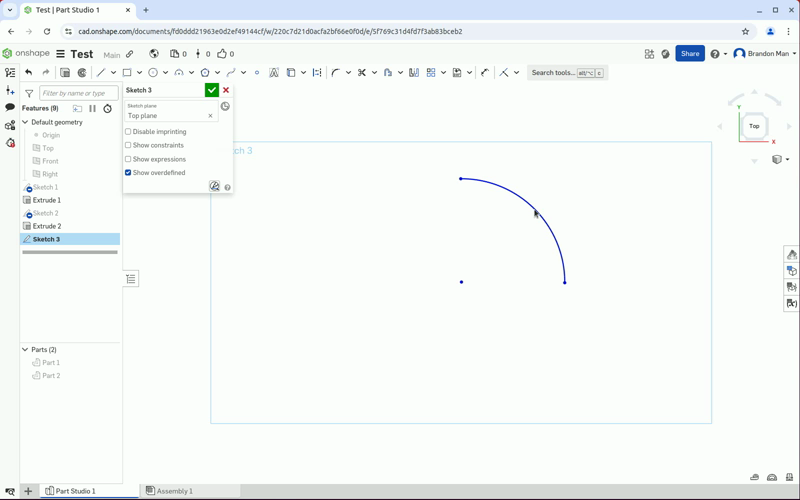
mouse_move(564, 282)
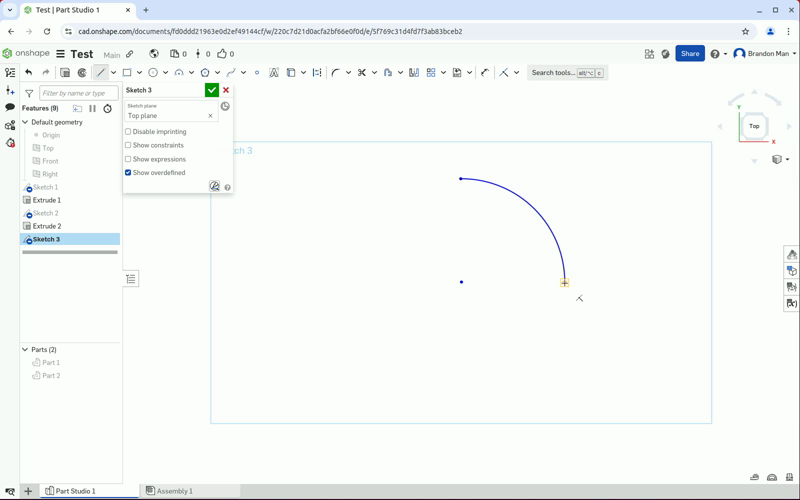
click(564, 282)
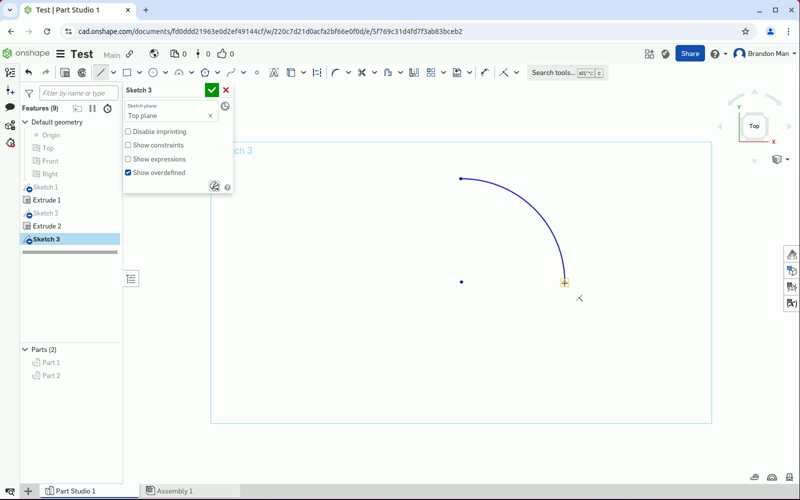
key_down(shift)
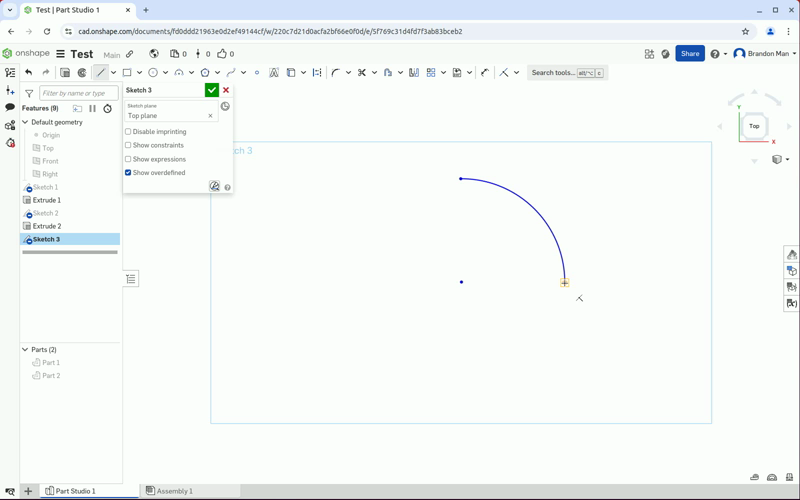
mouse_move(589, 282)
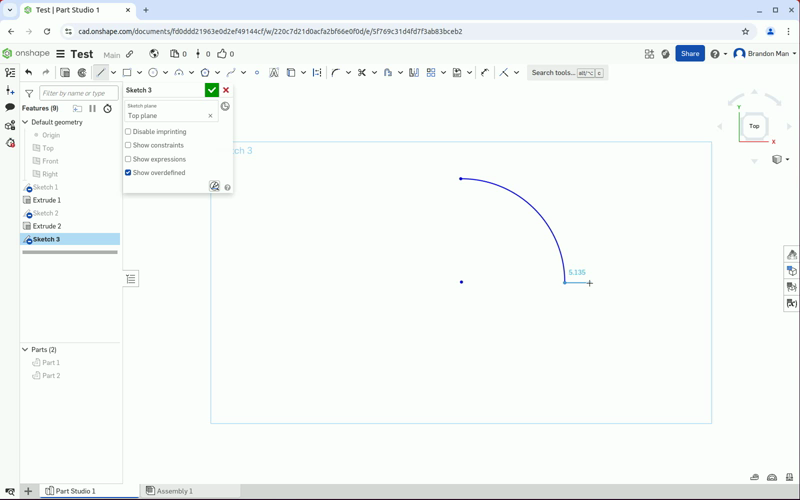
mouse_move(573, 282)
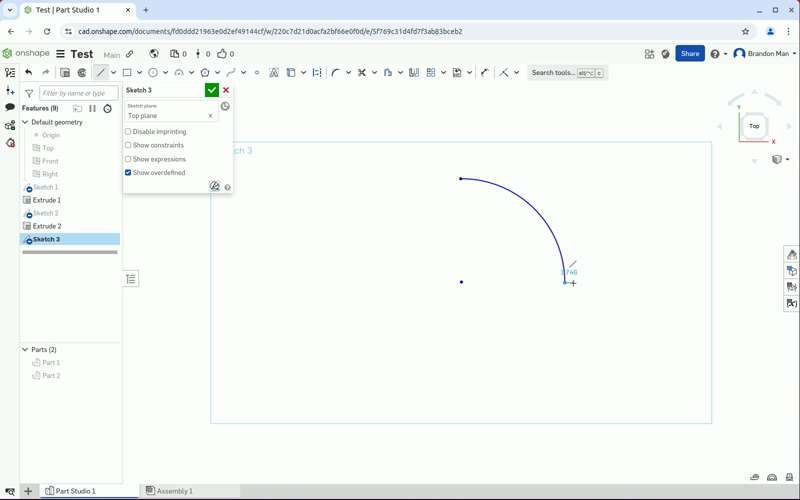
click(573, 282)
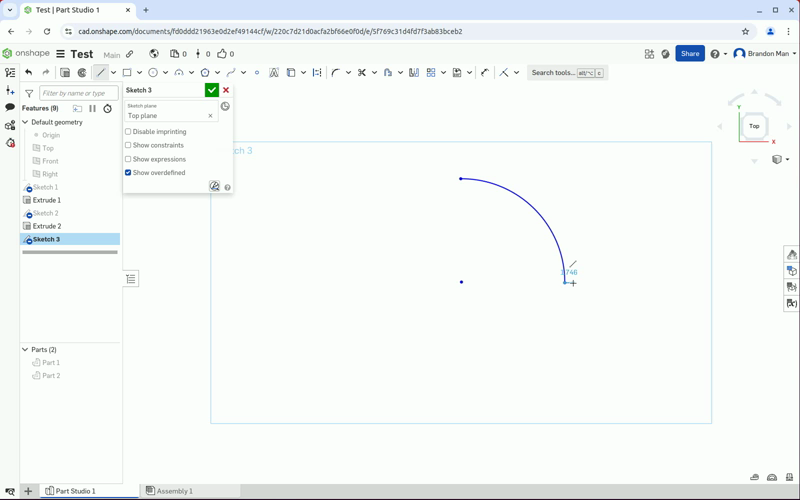
key_up(shift)
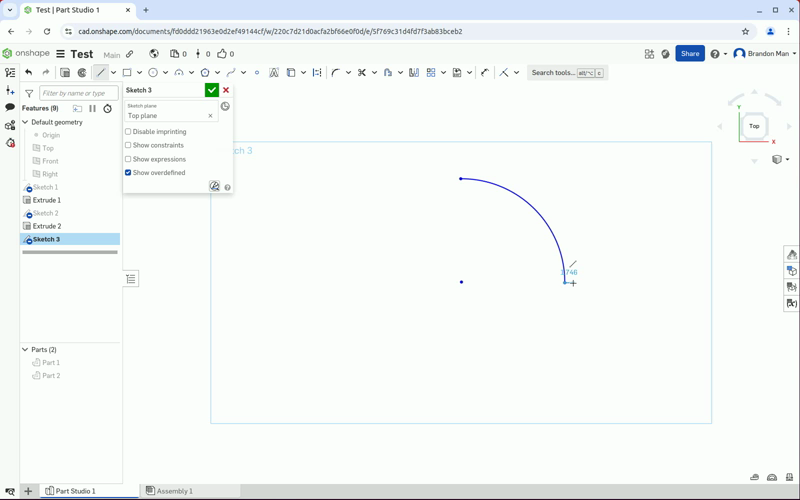
key(esc)
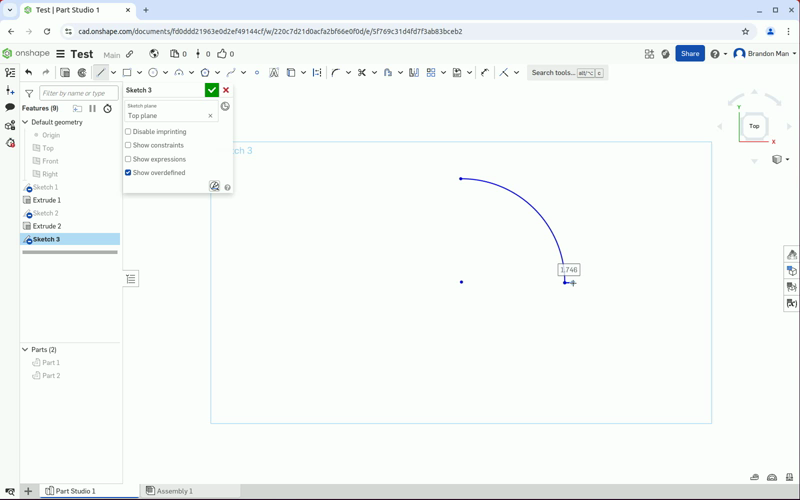
key(a)
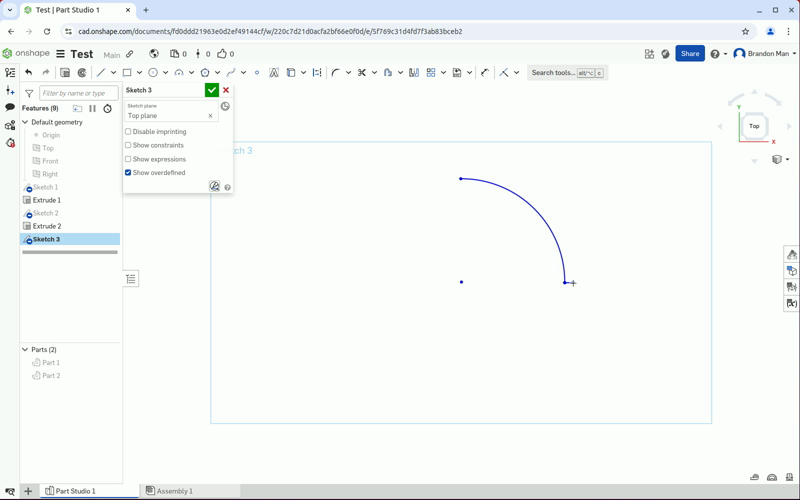
mouse_move(573, 282)
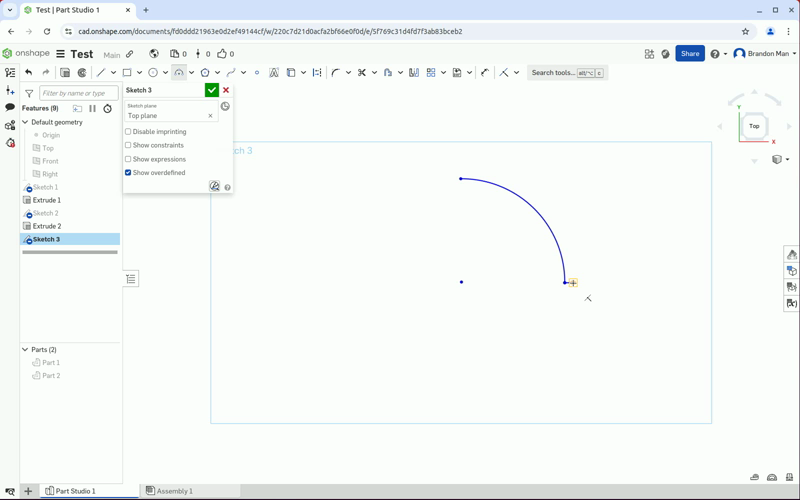
click(573, 282)
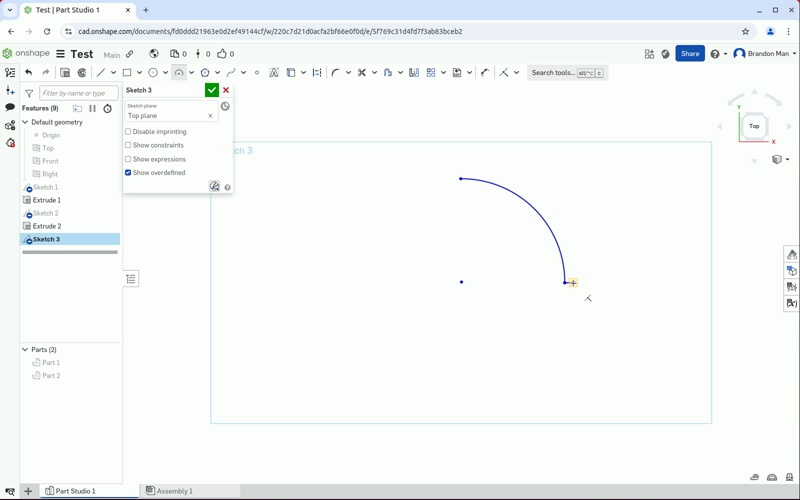
key_down(shift)
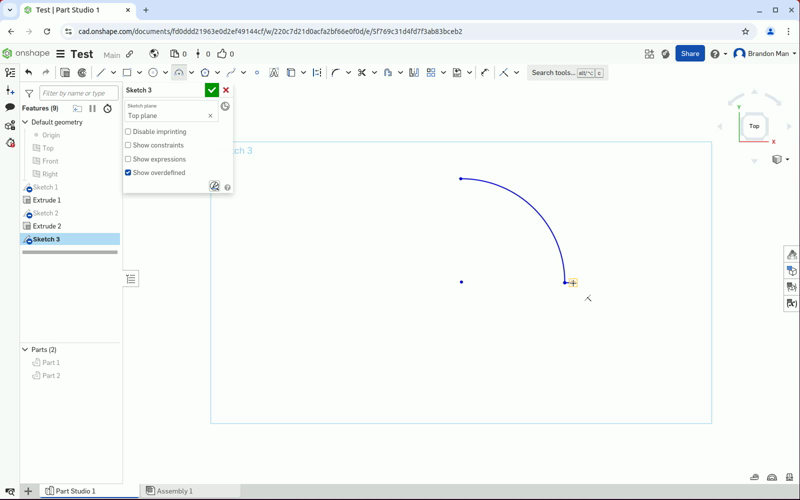
mouse_move(460, 170)
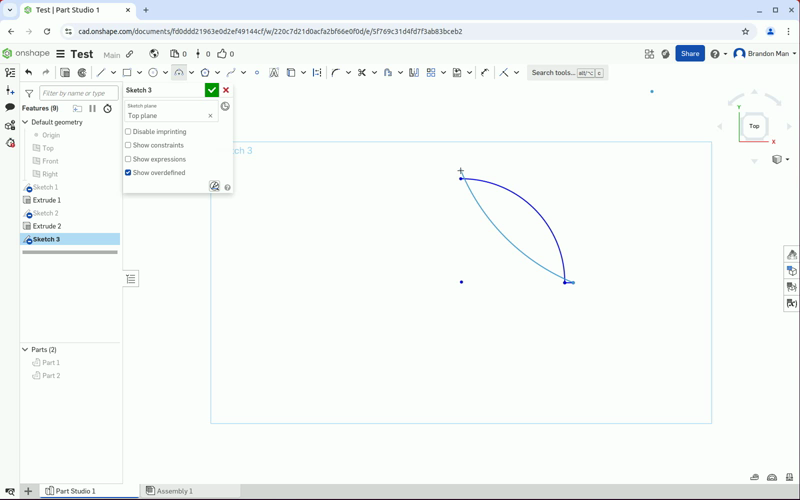
click(460, 170)
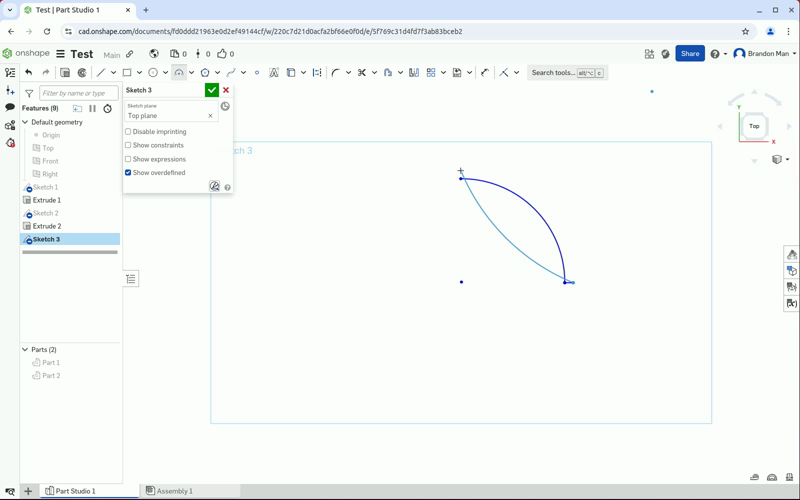
mouse_move(540, 203)
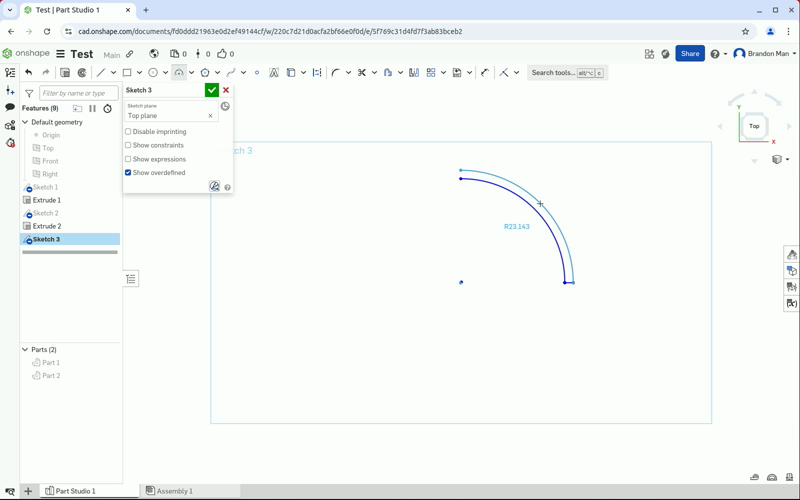
click(540, 203)
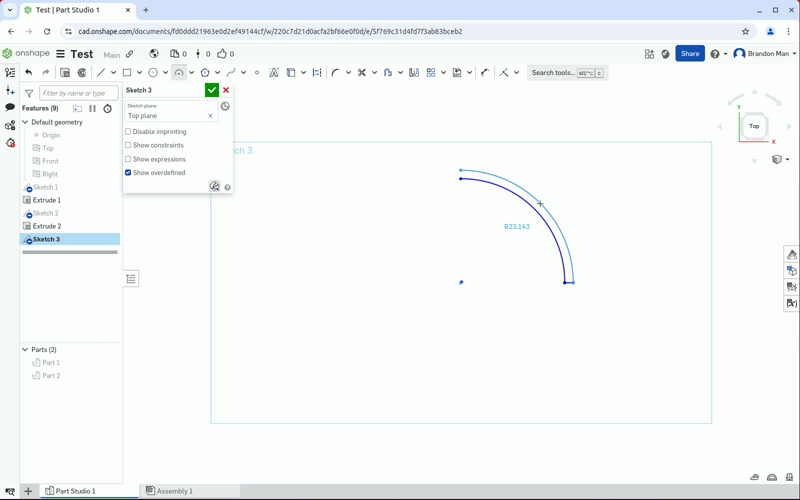
key_up(shift)
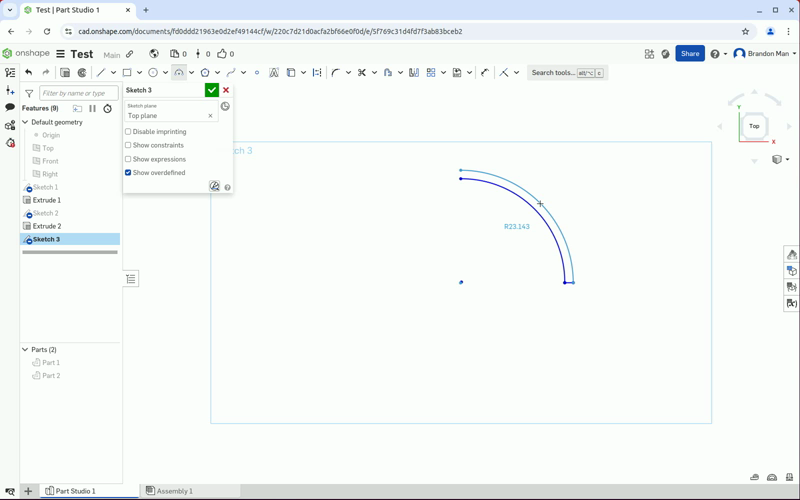
key(esc)
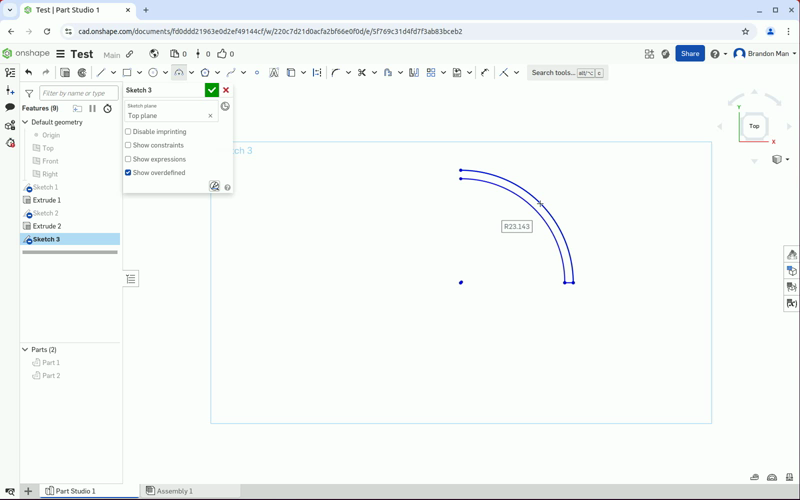
key(l)
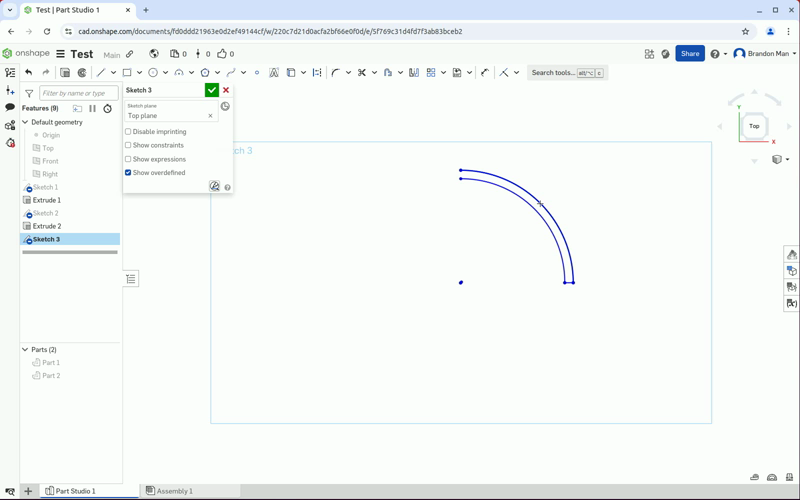
mouse_move(460, 170)
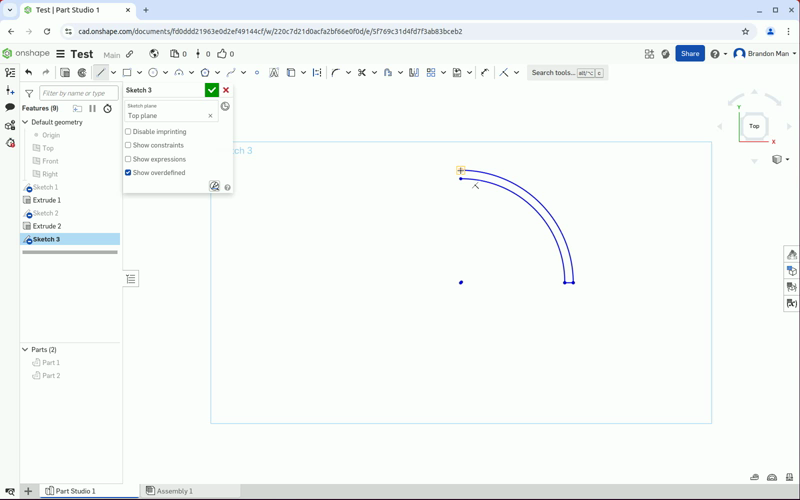
click(460, 170)
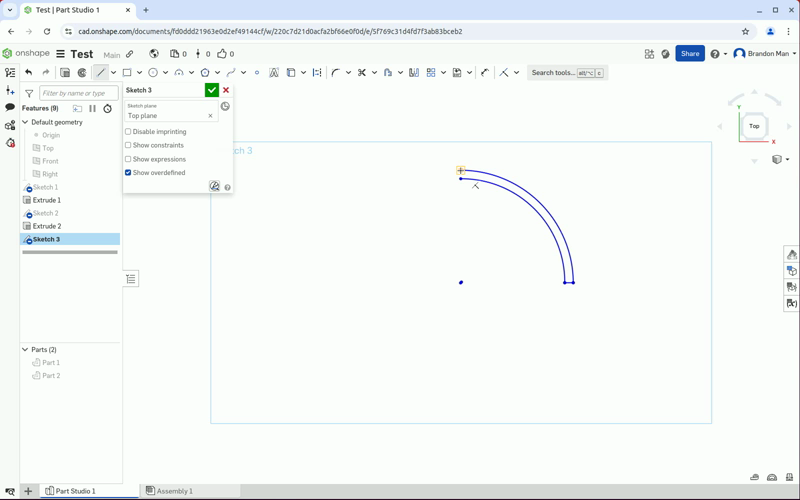
mouse_move(490, 170)
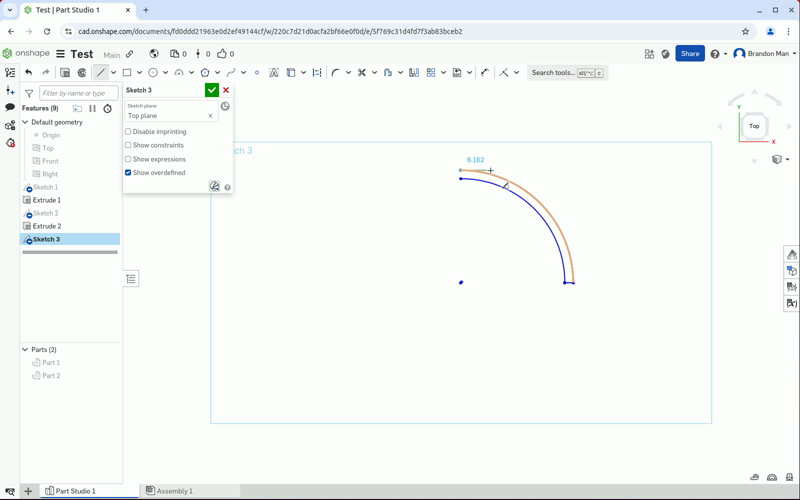
key_down(shift)
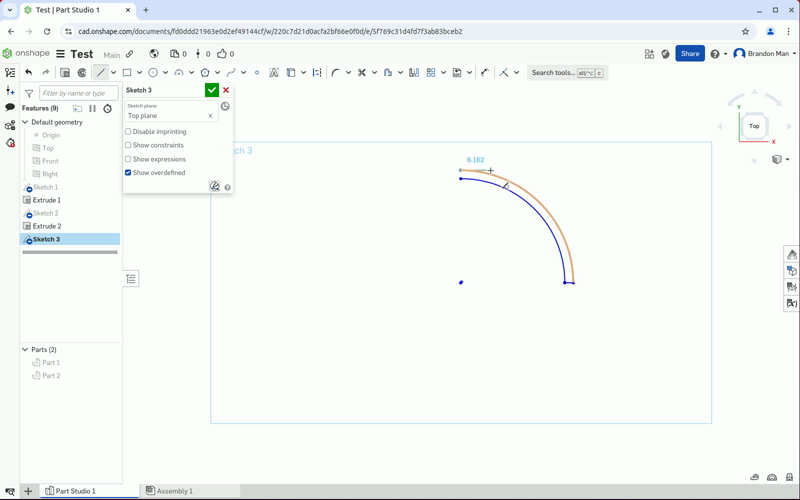
mouse_move(460, 178)
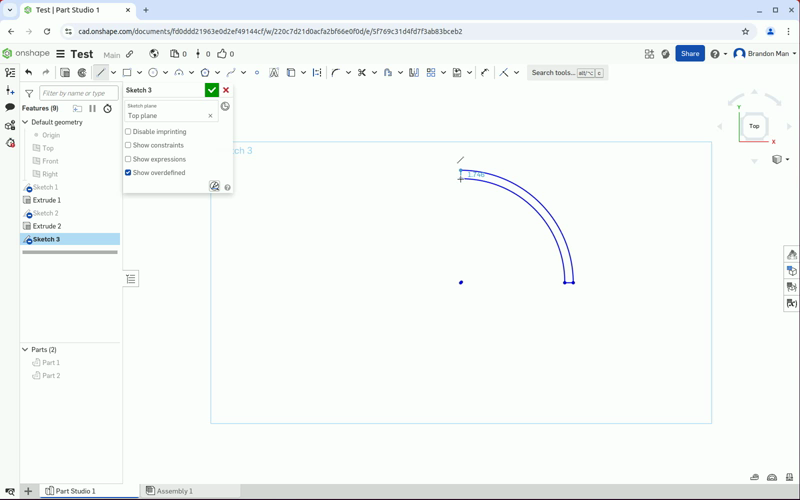
key_up(shift)
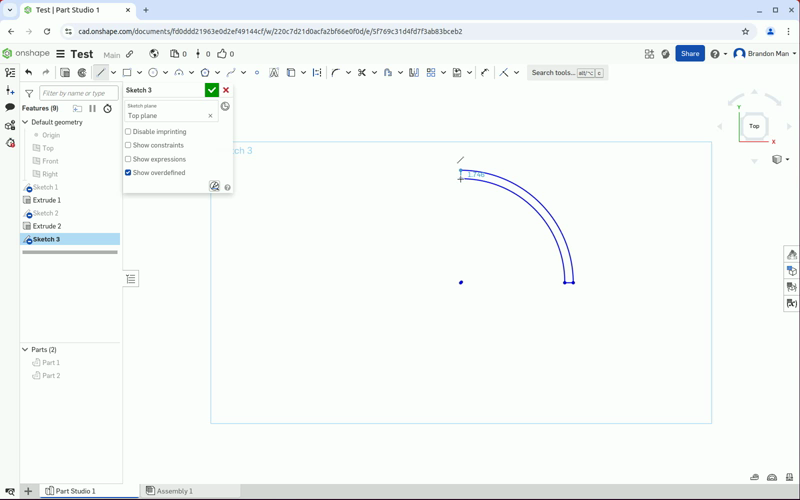
click(460, 178)
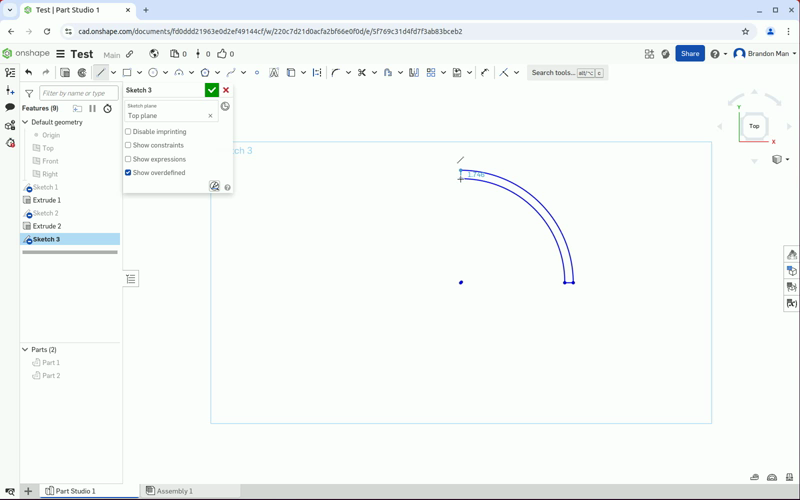
key(esc)
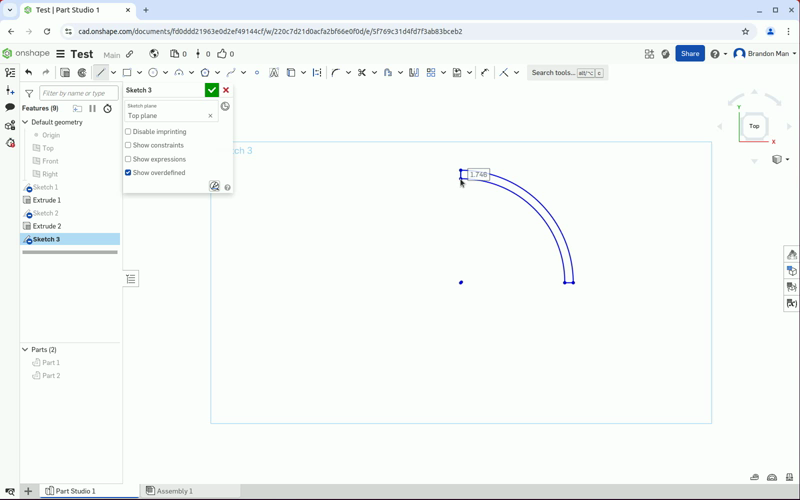
mouse_move(564, 260)
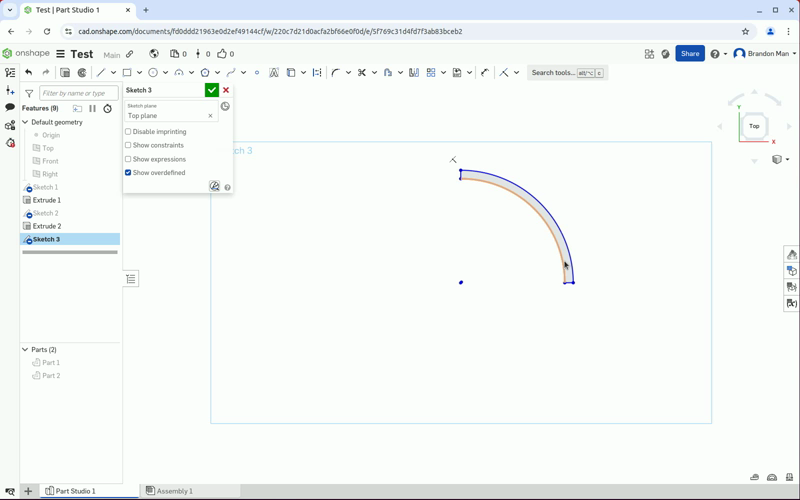
scroll(6)
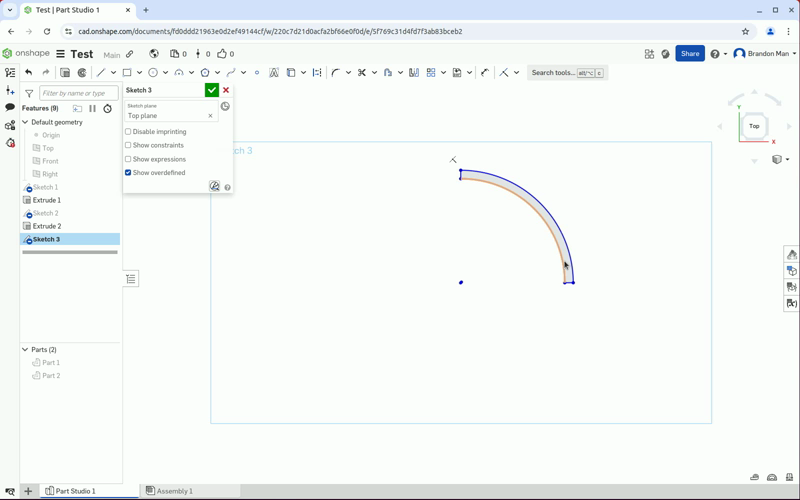
scroll(6)
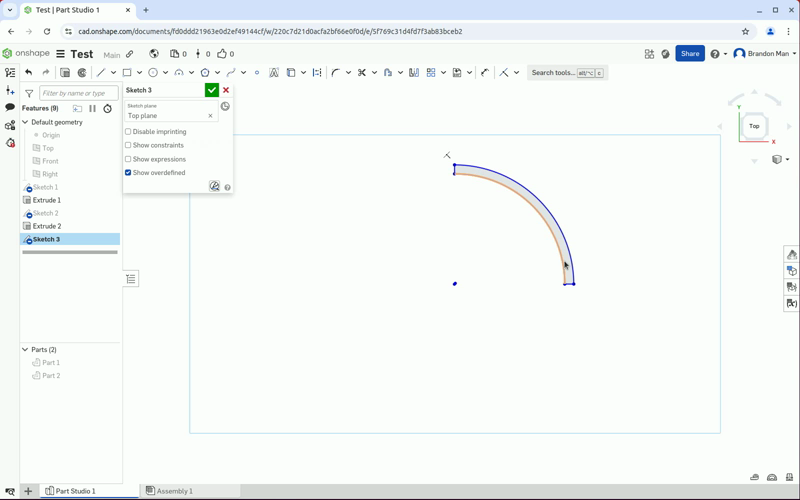
scroll(6)
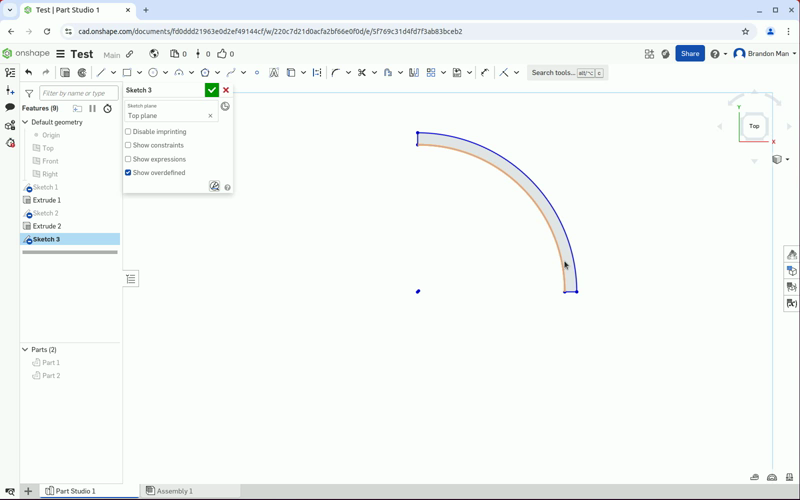
scroll(6)
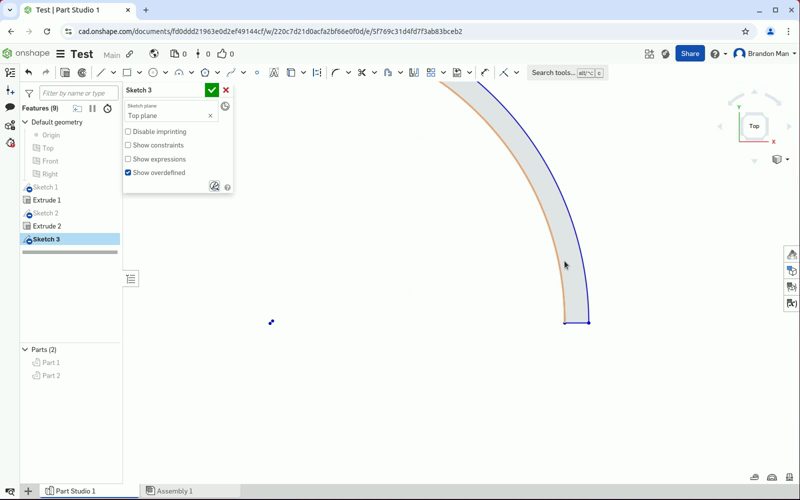
scroll(6)
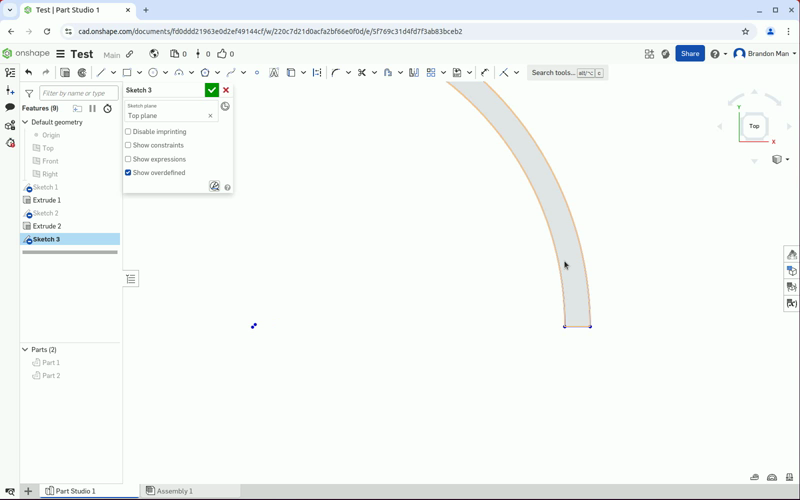
scroll(6)
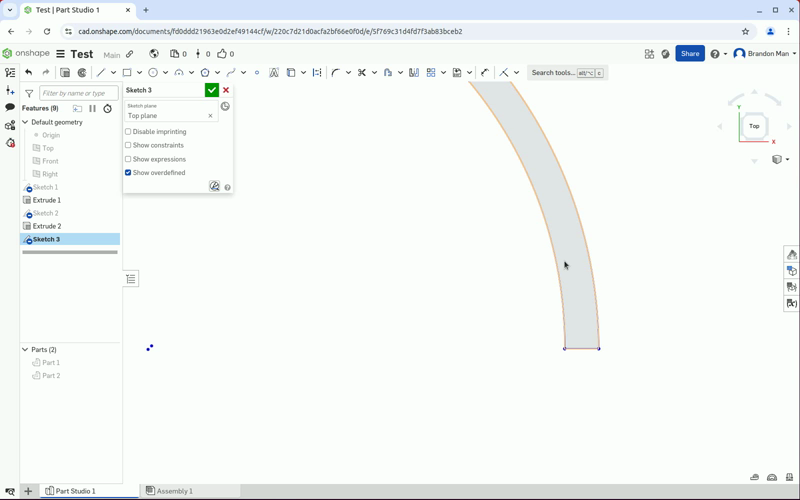
scroll(6)
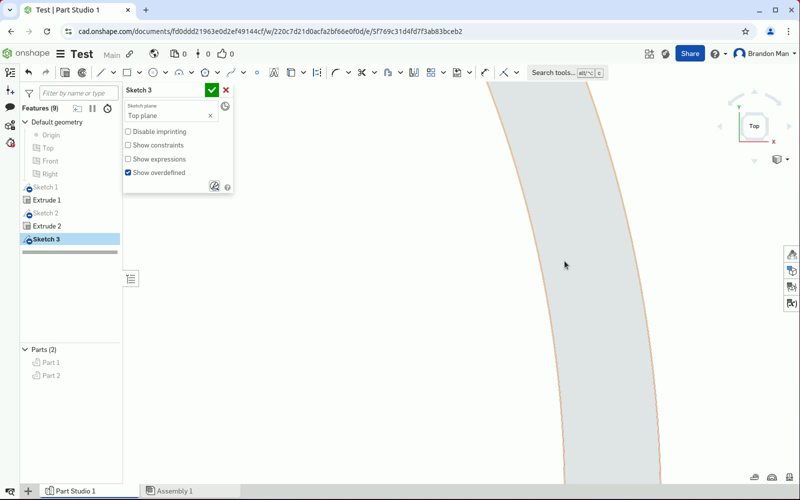
click(564, 260)
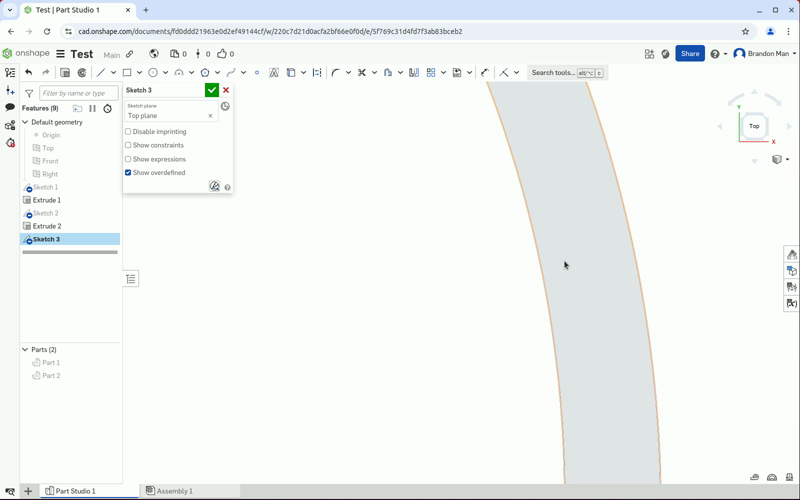
scroll(-6)
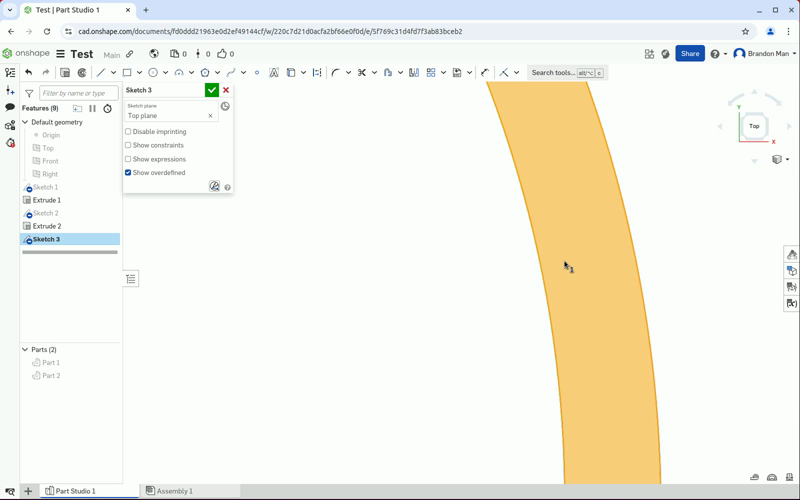
scroll(-6)
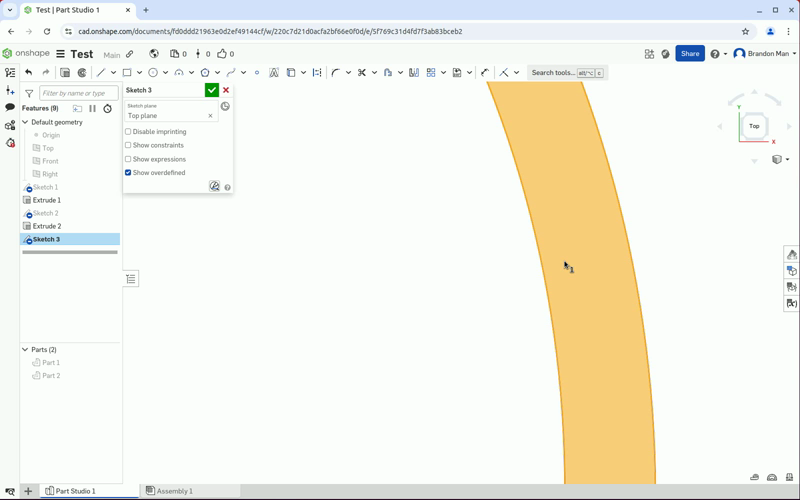
scroll(-6)
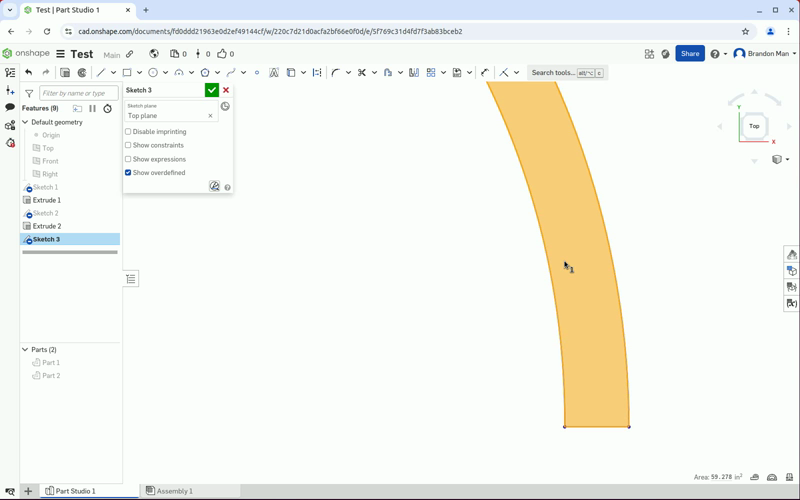
scroll(-6)
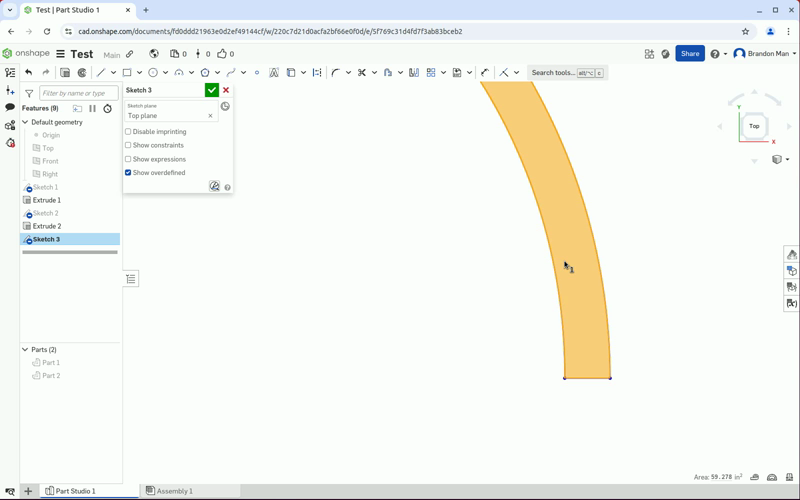
scroll(-6)
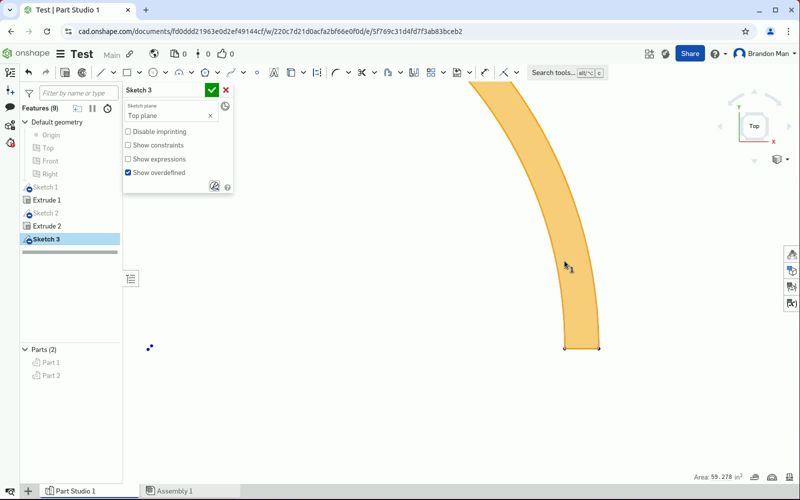
scroll(-6)
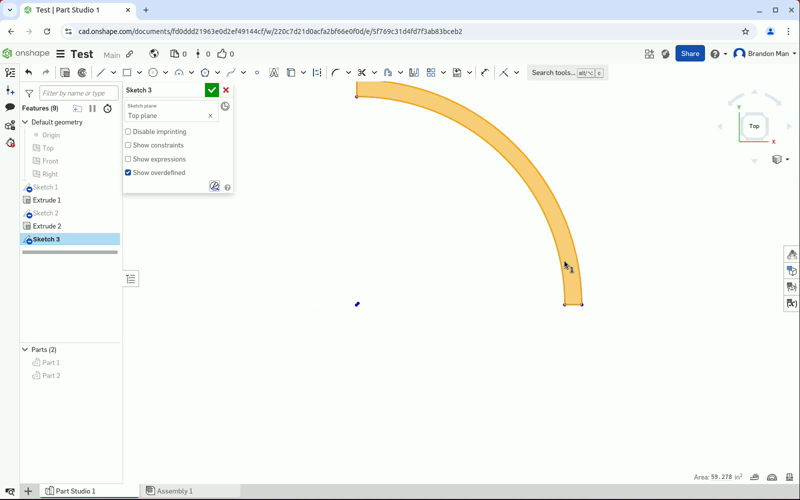
scroll(-6)
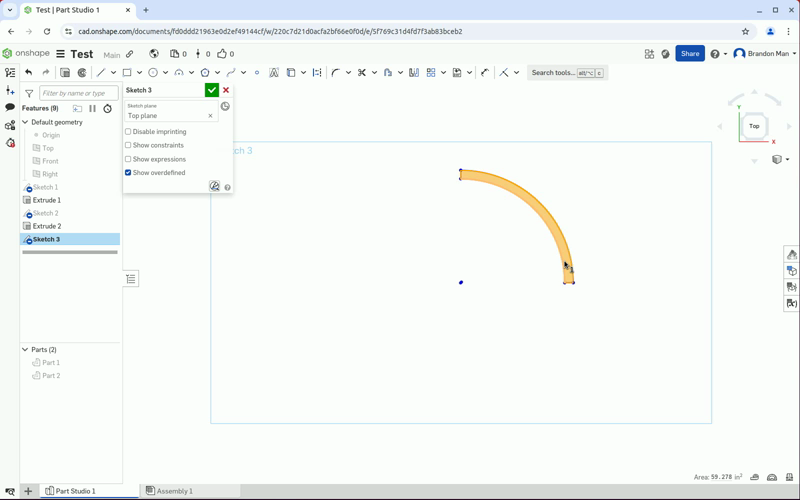
mouse_move(73, 352)
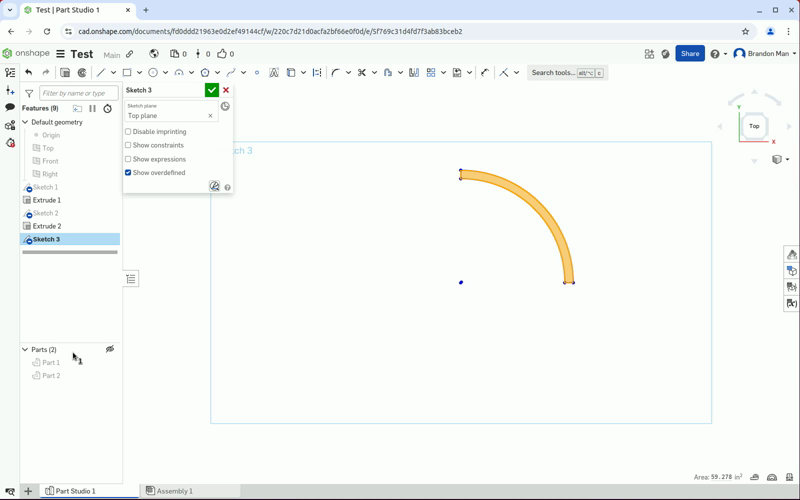
key(shift+y)
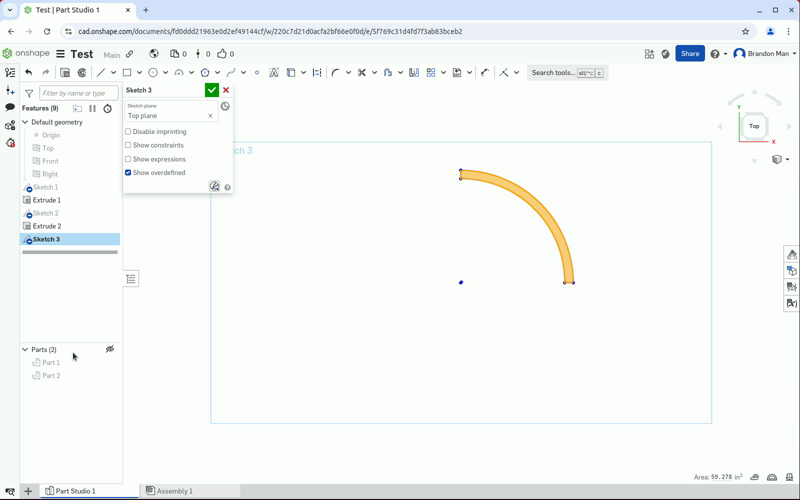
key(shift+e)
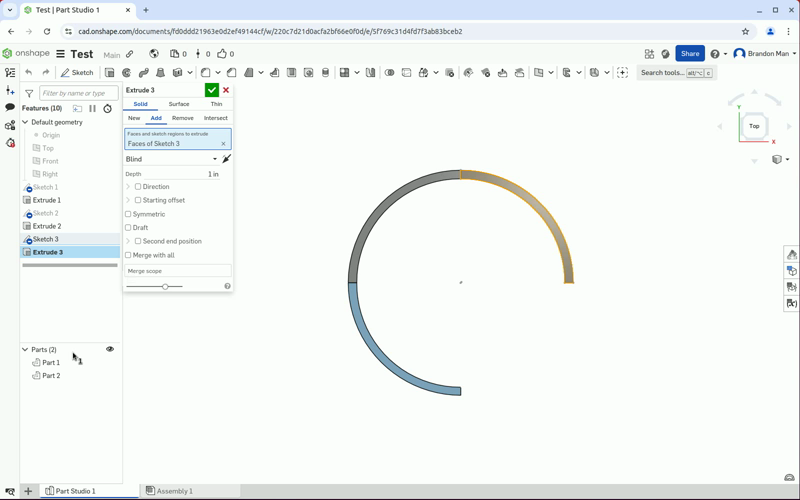
mouse_move(143, 106)
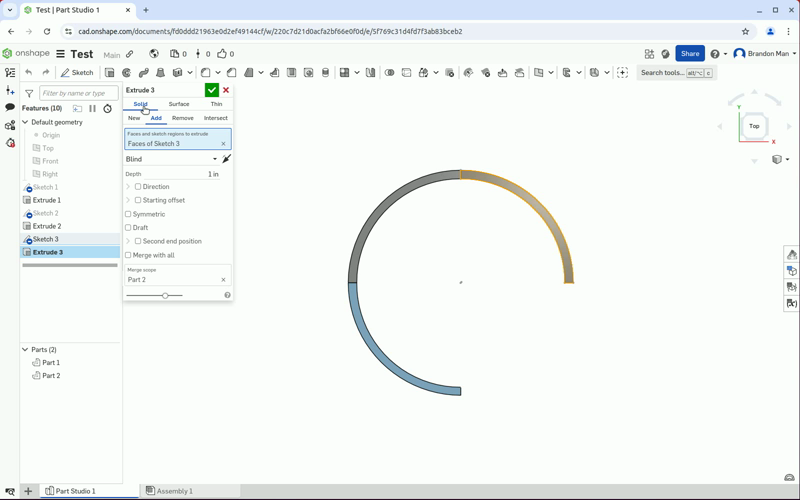
click(143, 106)
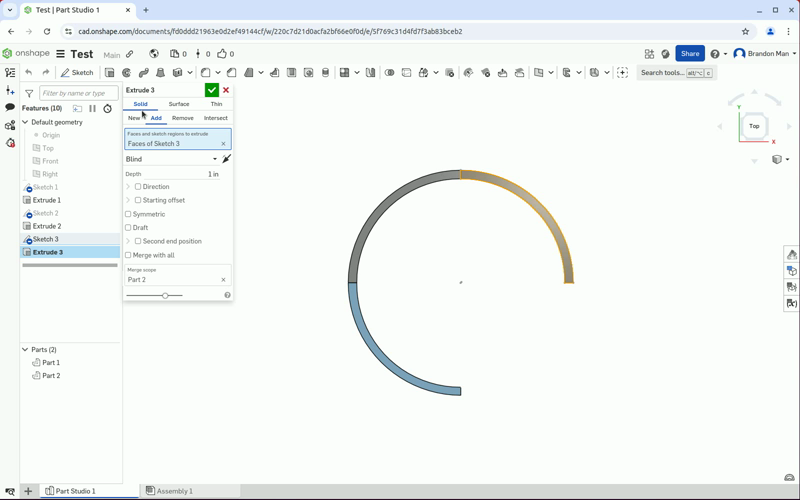
mouse_move(137, 120)
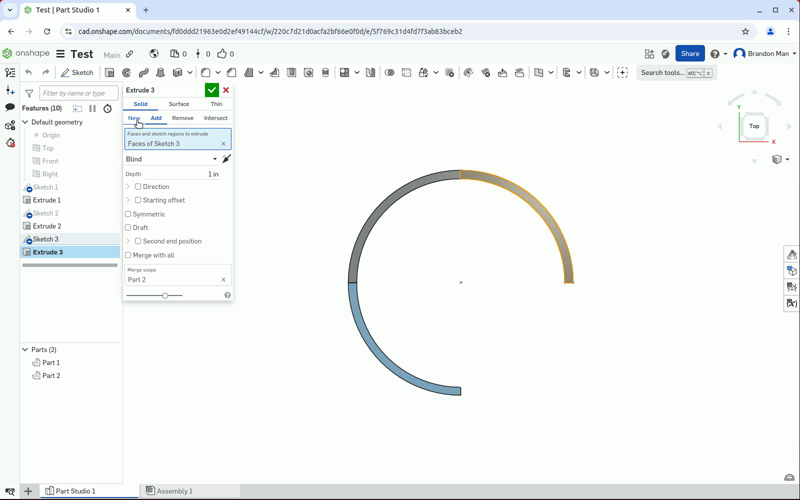
click(137, 120)
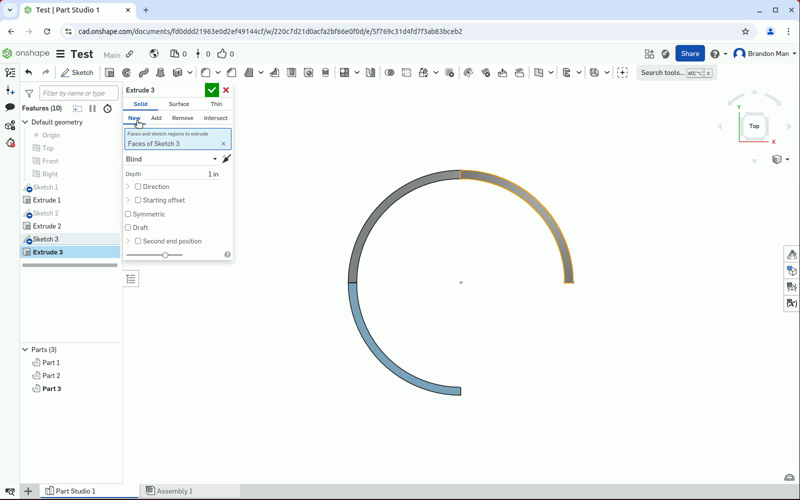
key(tab, 4)
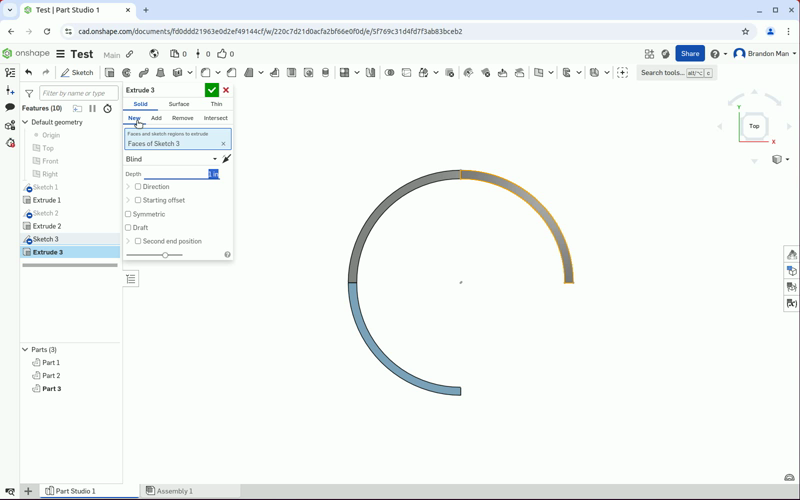
text(0.722)
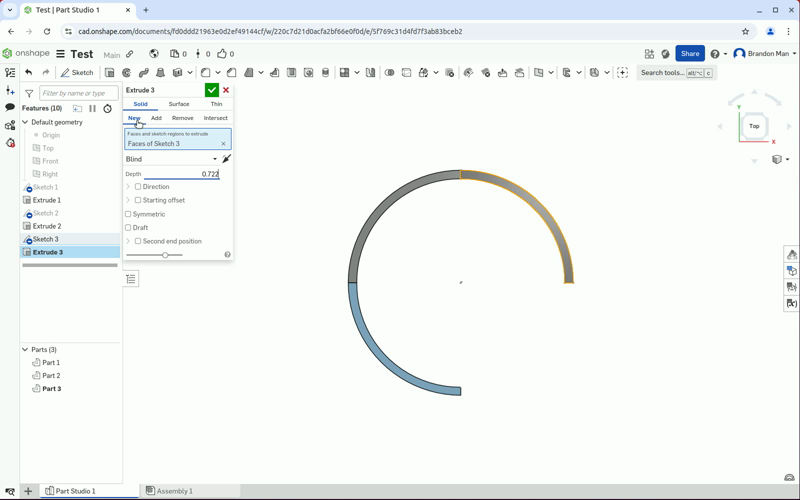
key(enter)
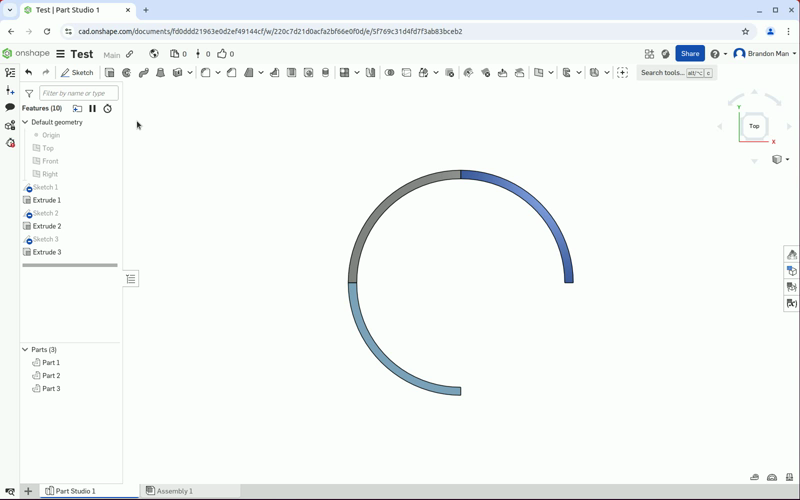
key(shift+h)
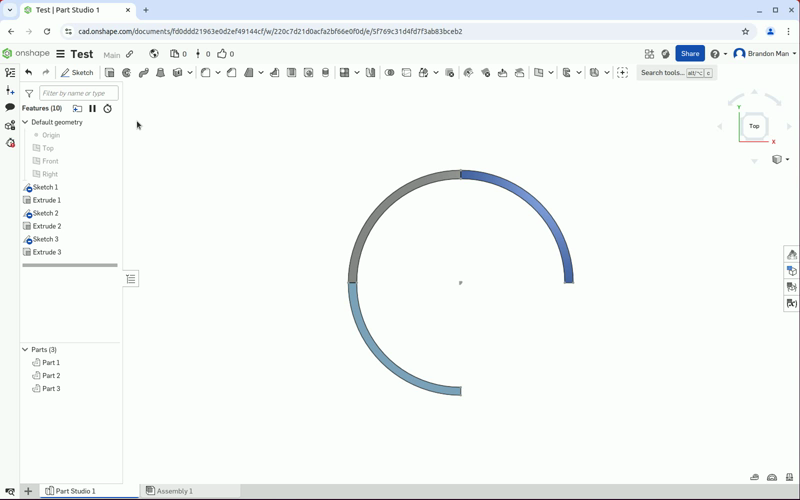
key(shift+h)
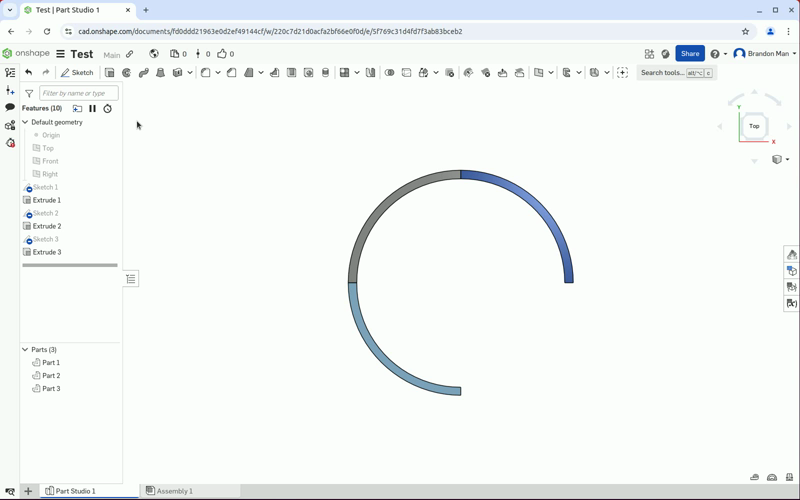
mouse_move(73, 189)
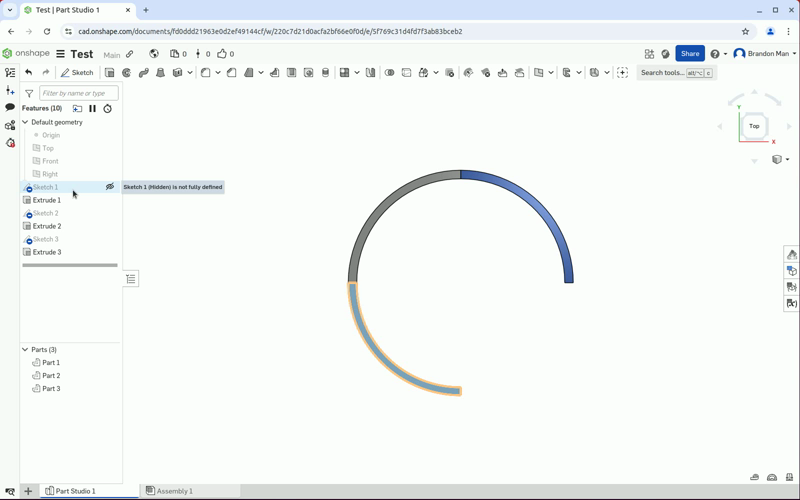
click(73, 189)
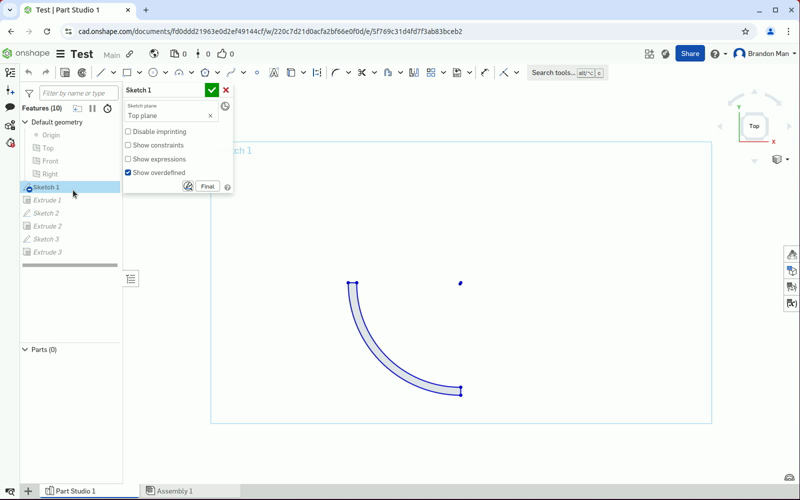
mouse_move(229, 92)
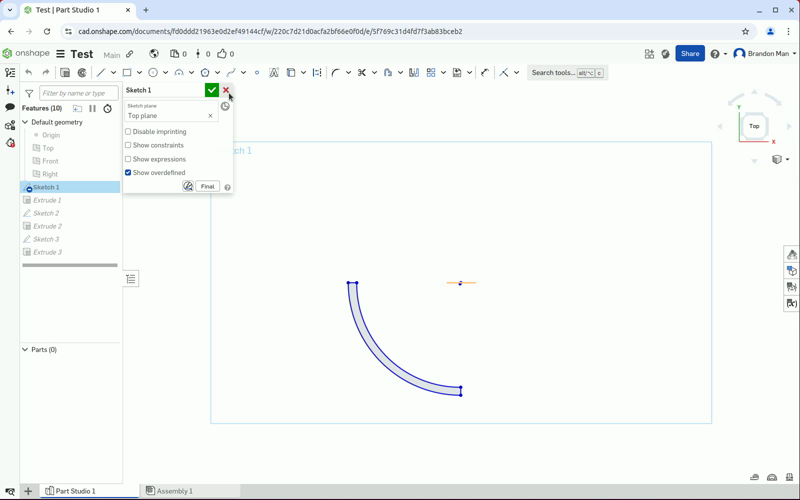
click(229, 92)
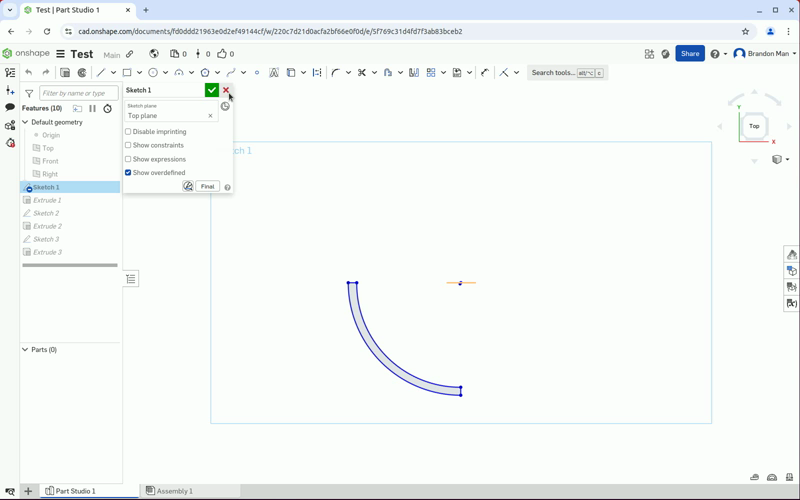
key(shift+s)
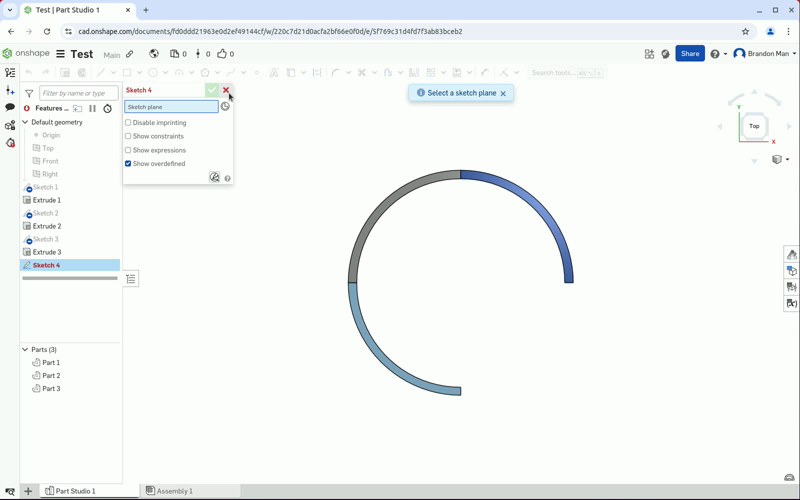
mouse_move(73, 150)
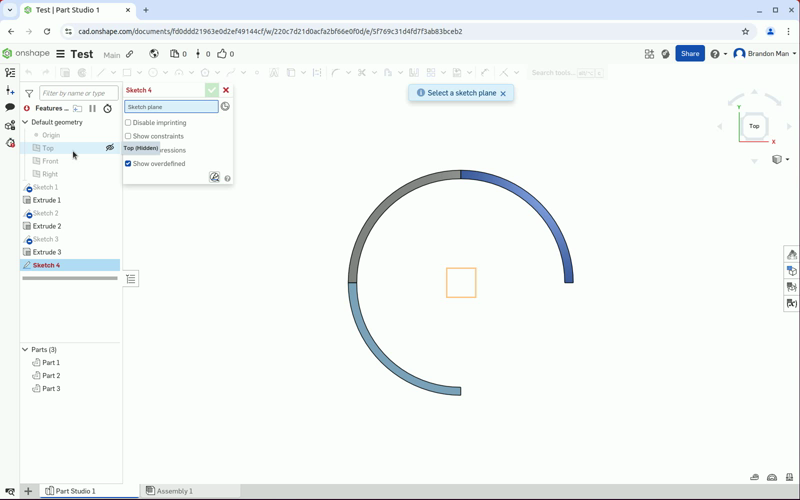
click(73, 150)
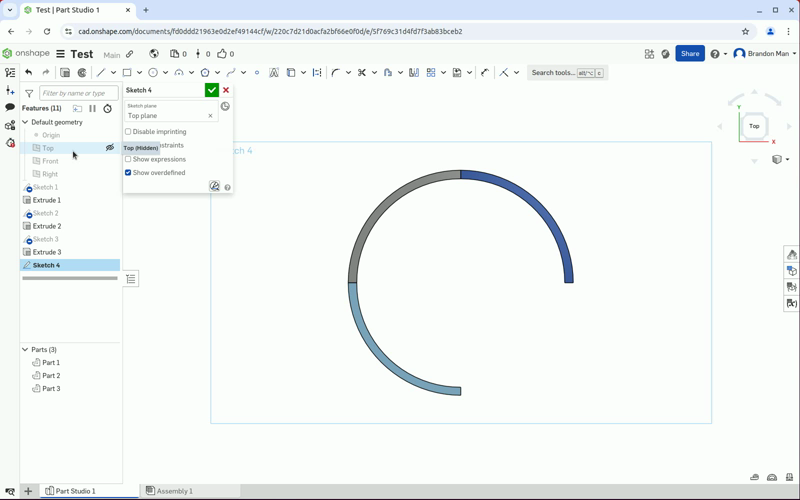
mouse_move(73, 352)
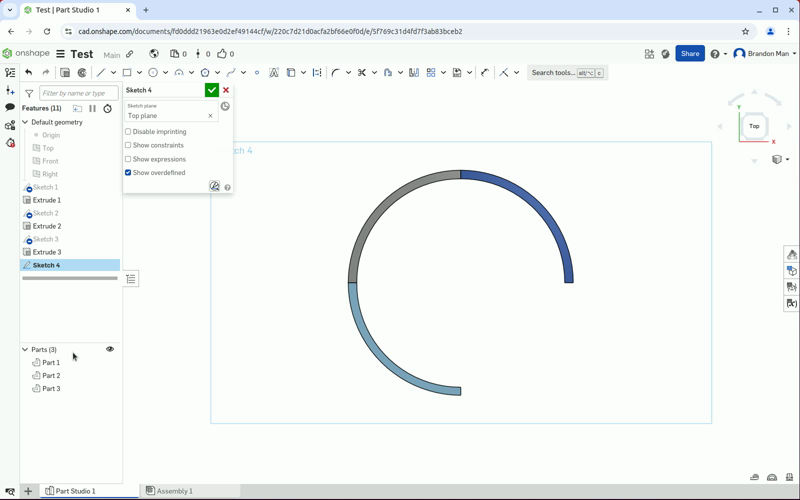
key(y)
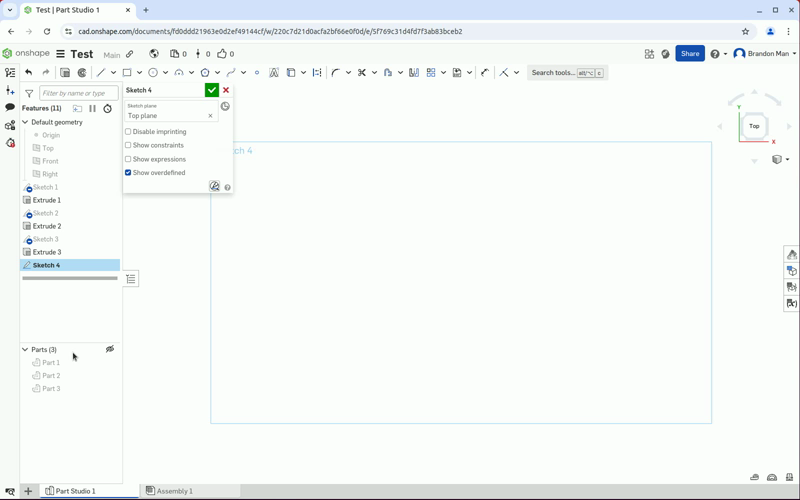
key(a)
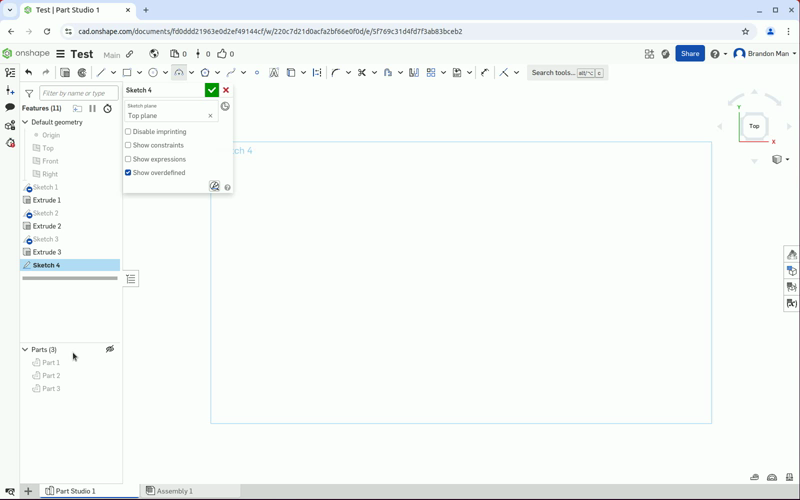
key_down(shift)
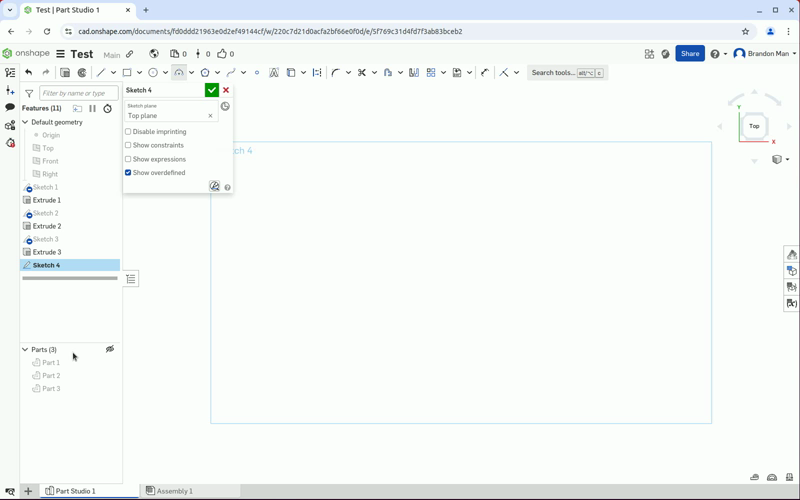
mouse_move(460, 395)
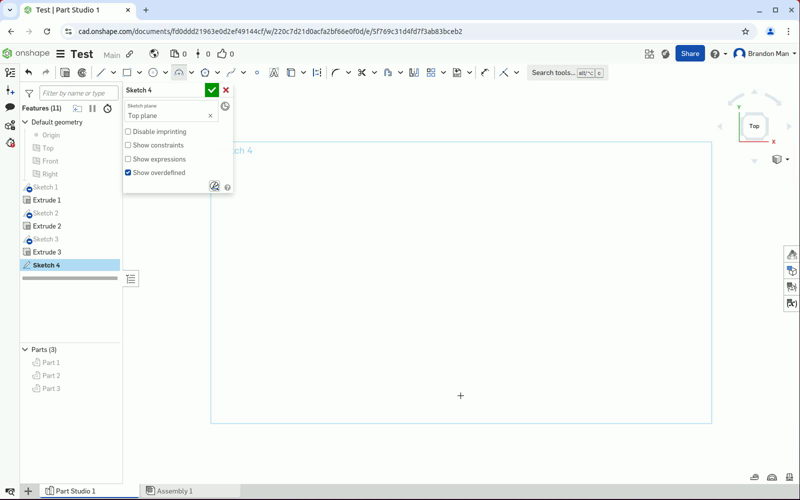
click(460, 395)
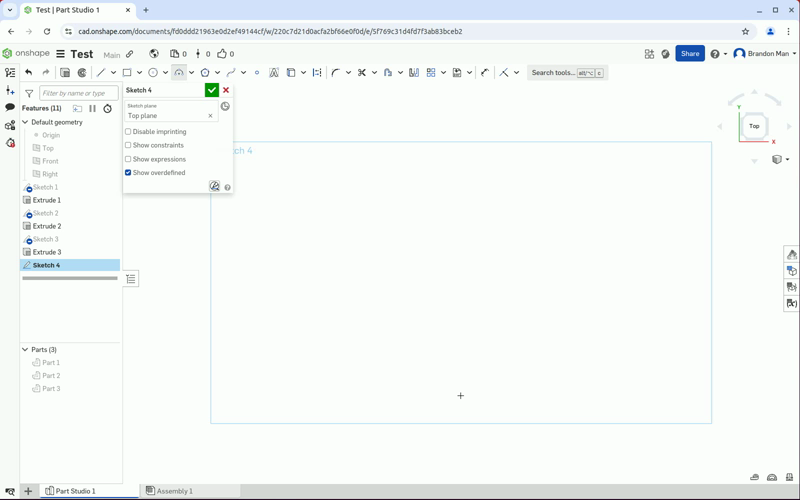
key_up(shift)
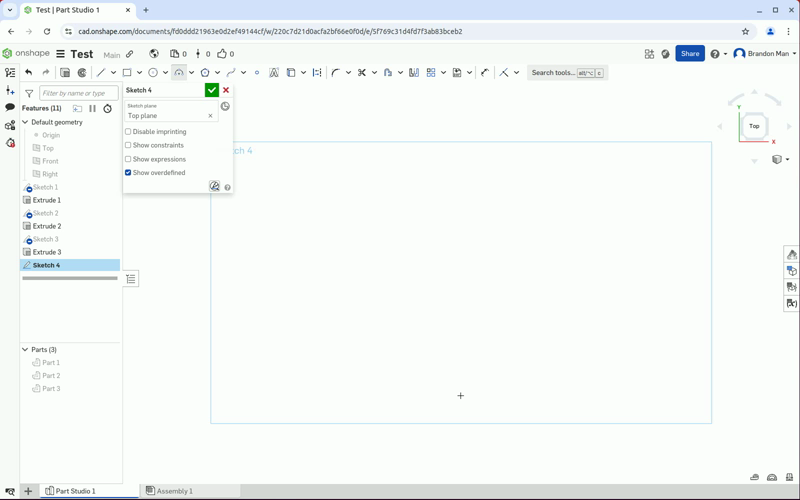
key_down(shift)
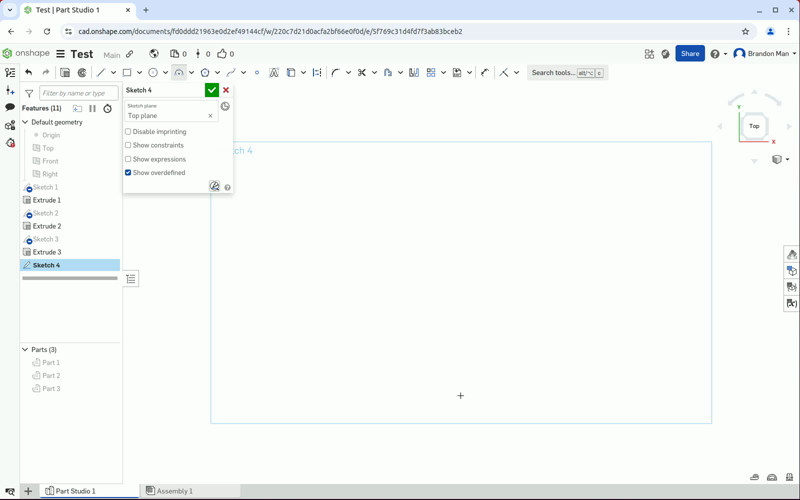
mouse_move(573, 282)
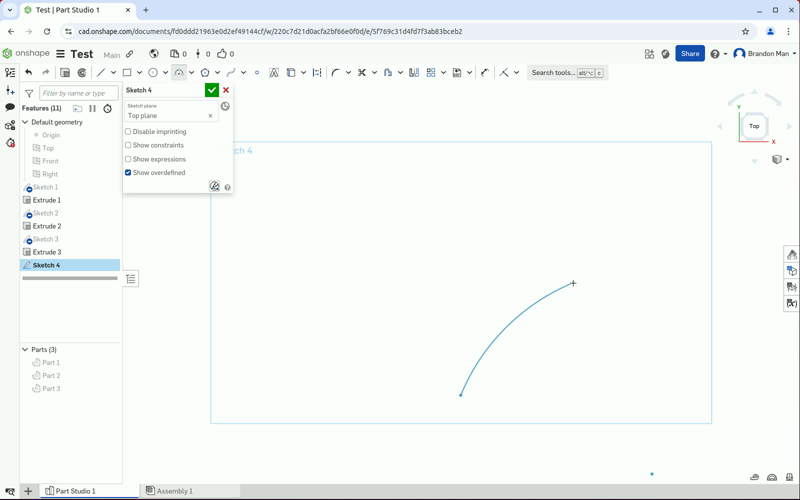
click(573, 282)
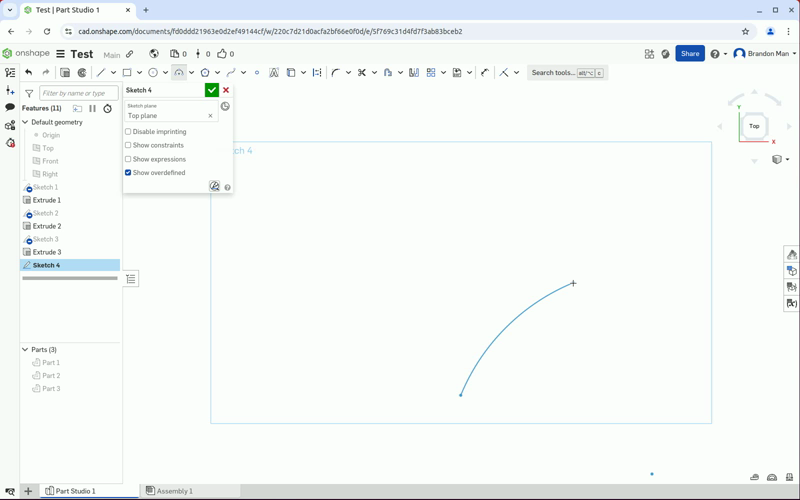
mouse_move(540, 362)
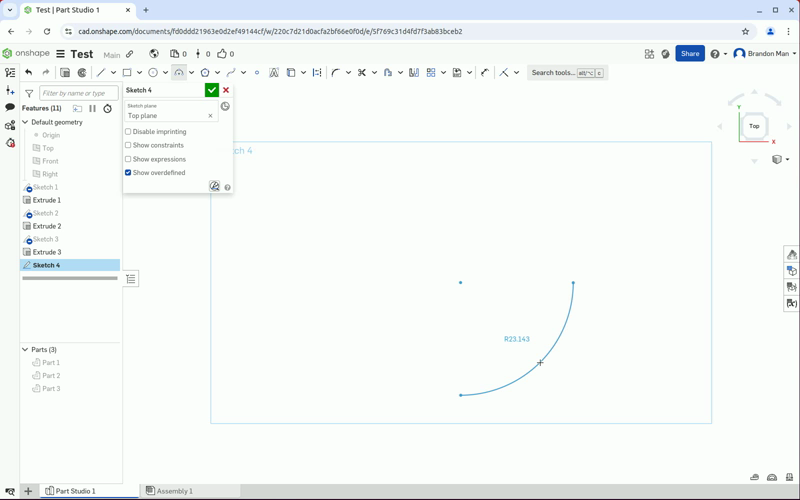
click(540, 362)
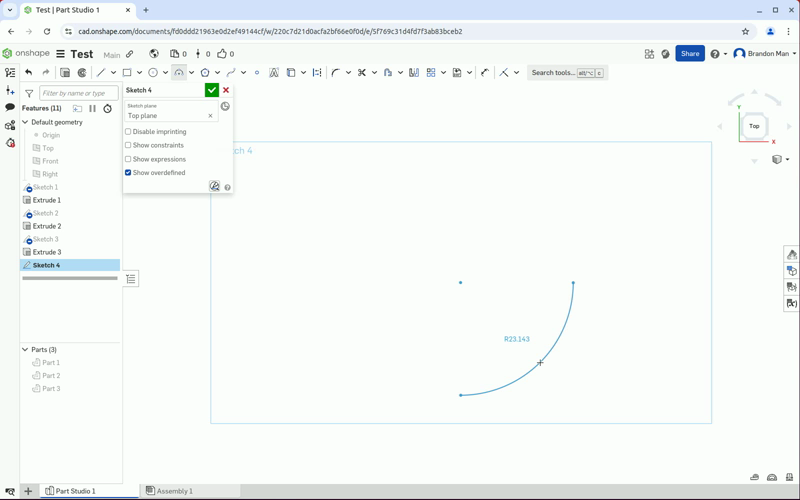
key_up(shift)
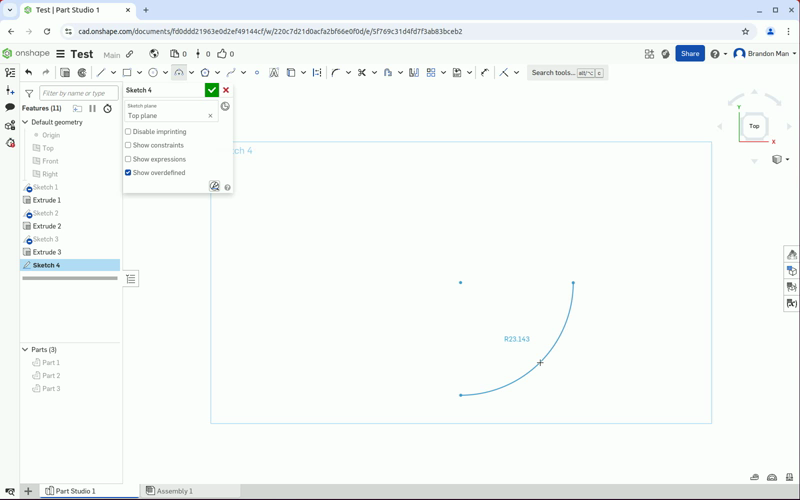
key(esc)
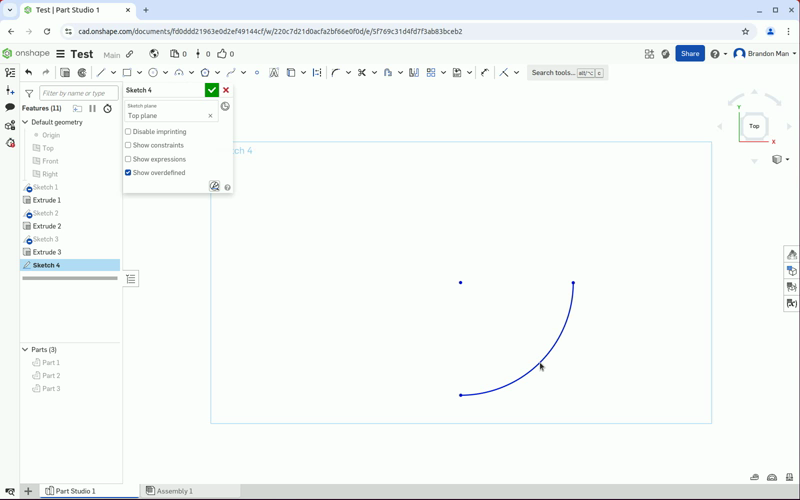
key(l)
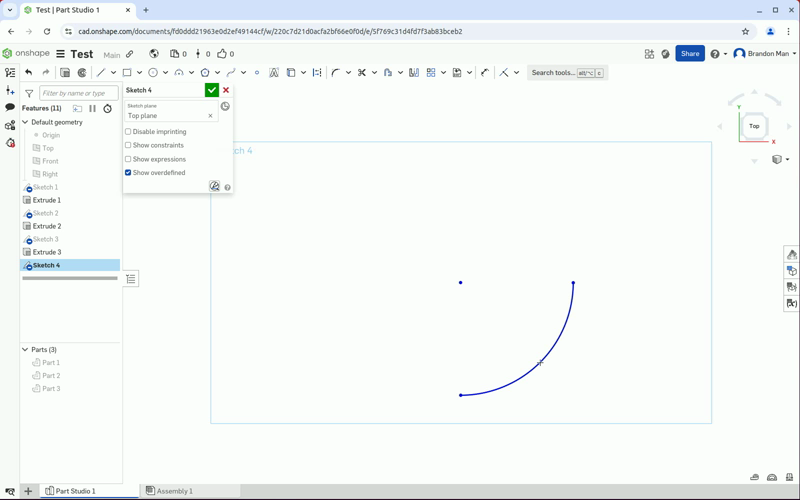
mouse_move(573, 282)
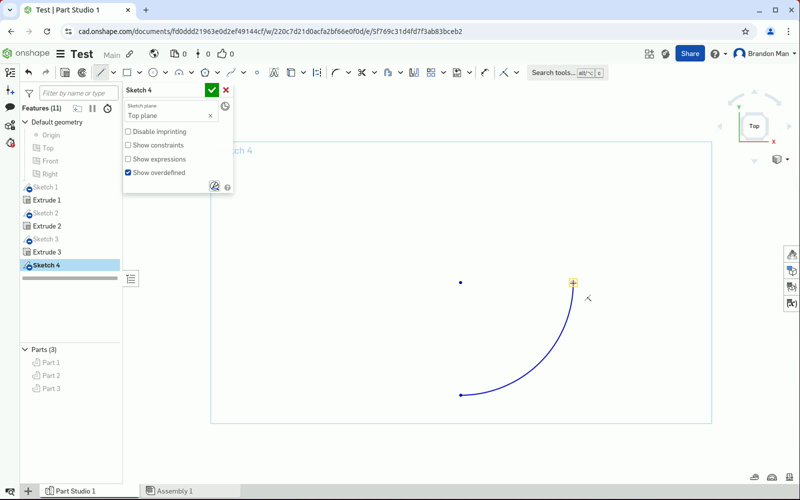
click(573, 282)
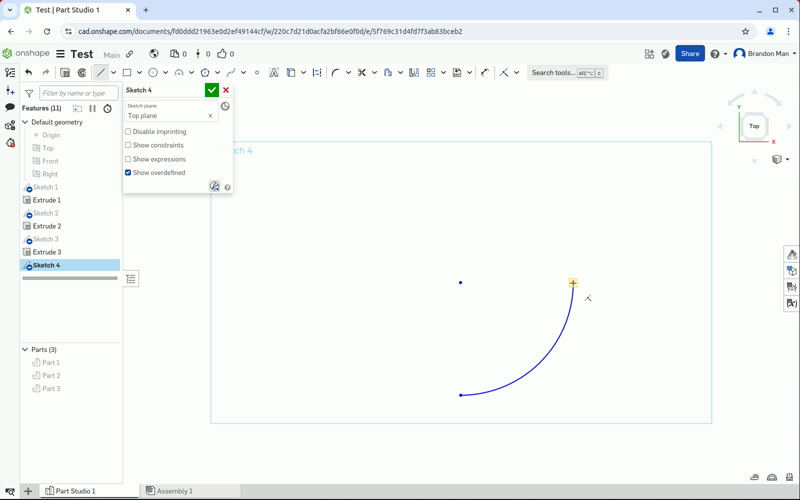
key_down(shift)
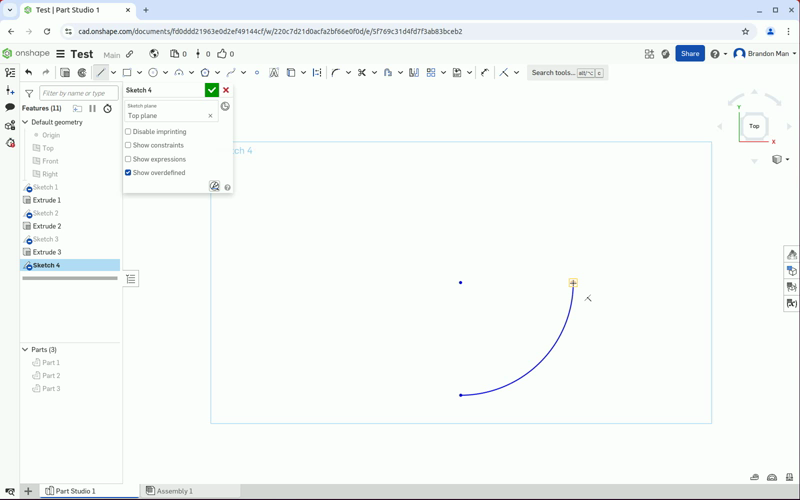
mouse_move(589, 282)
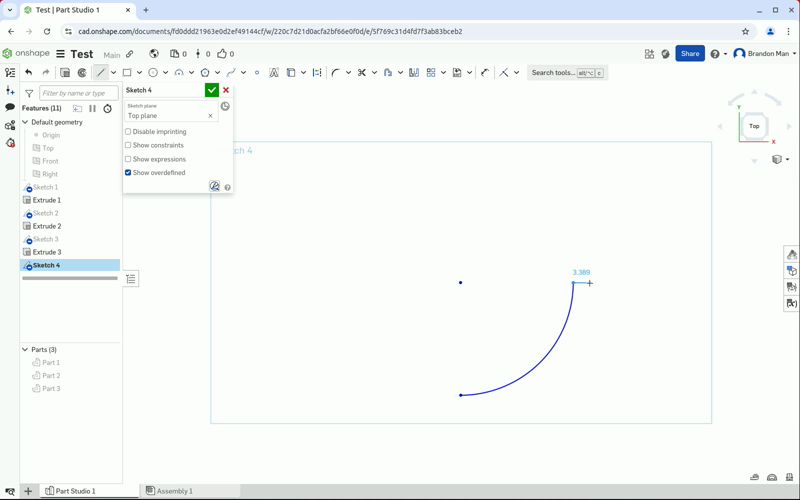
mouse_move(564, 282)
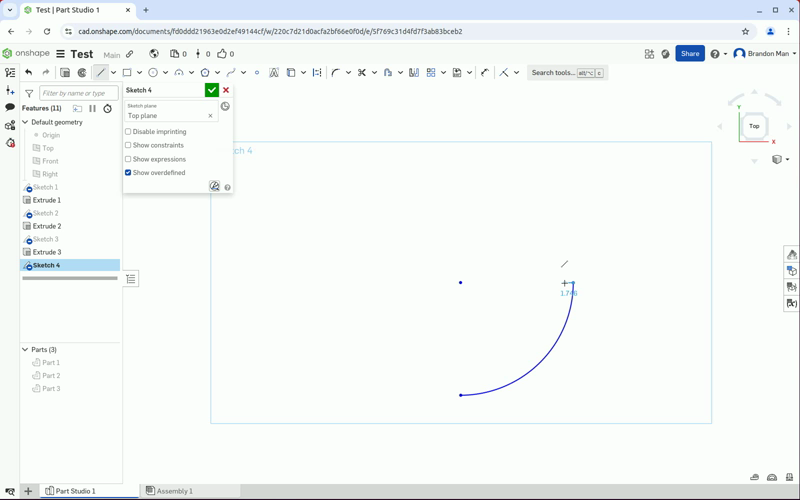
click(564, 282)
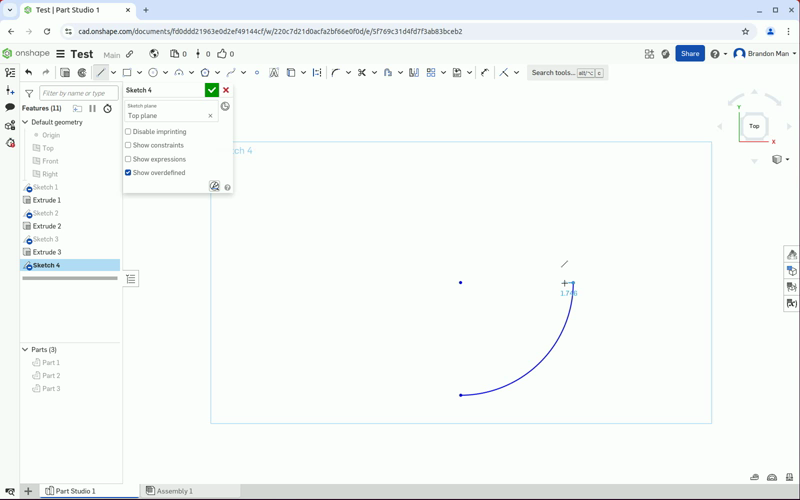
key_up(shift)
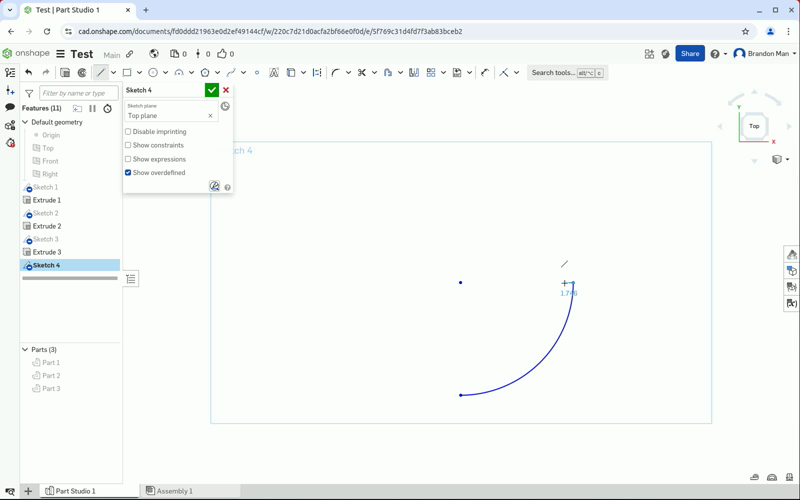
key(esc)
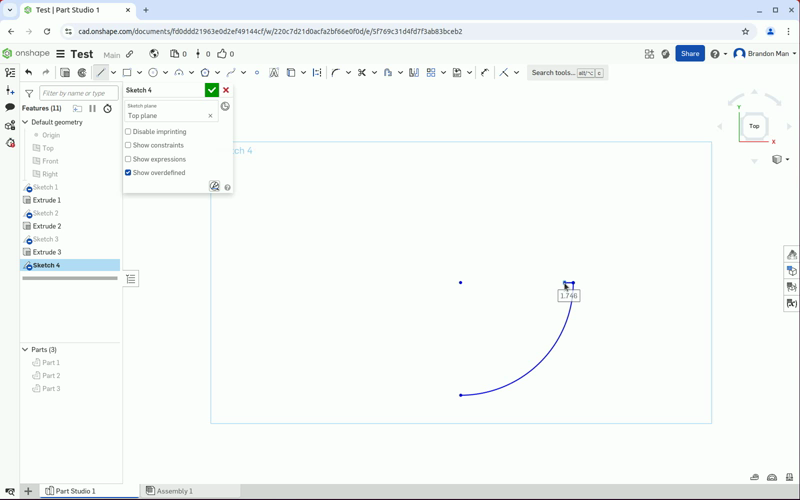
key(a)
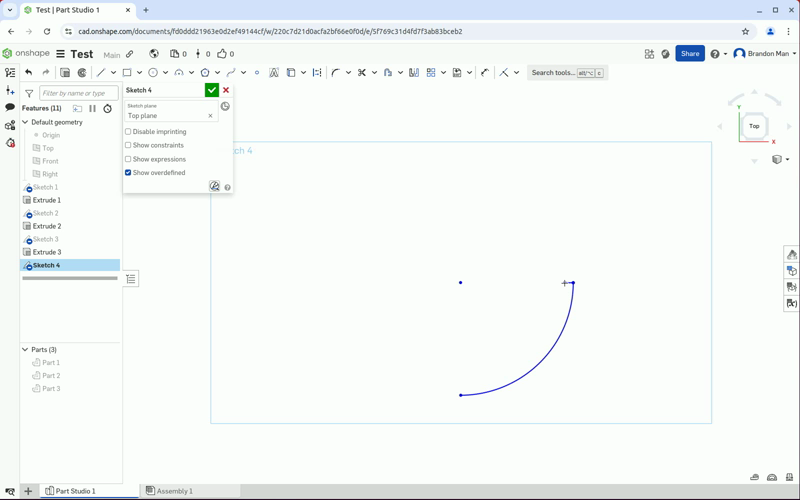
mouse_move(564, 282)
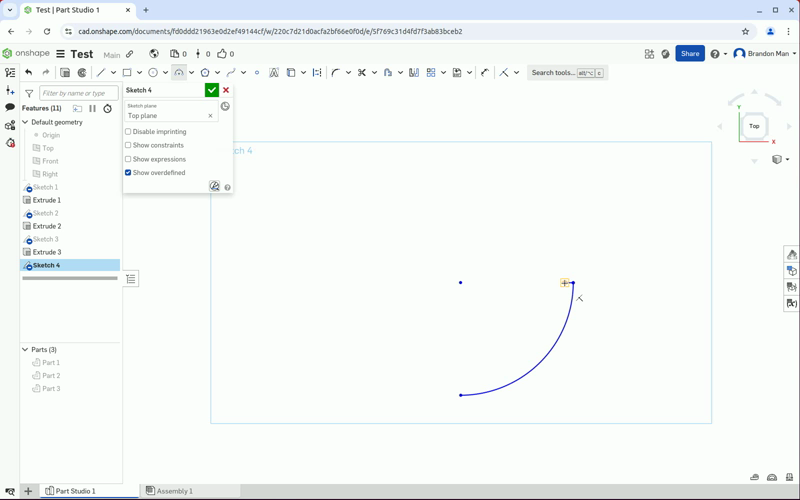
click(564, 282)
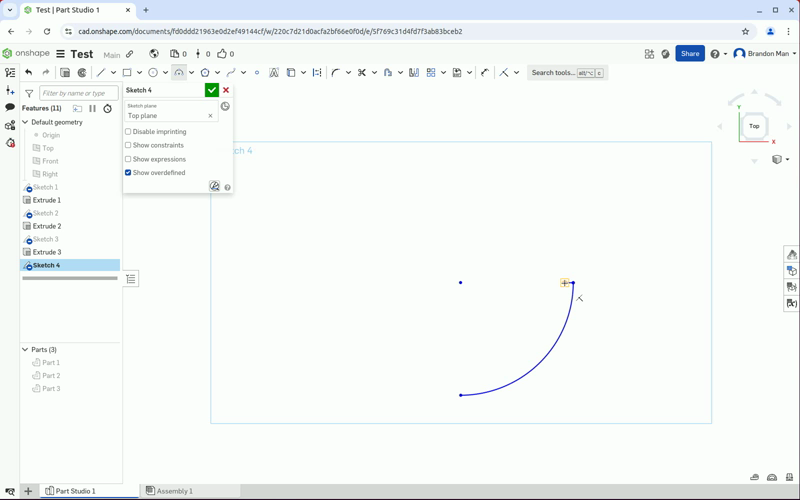
key_down(shift)
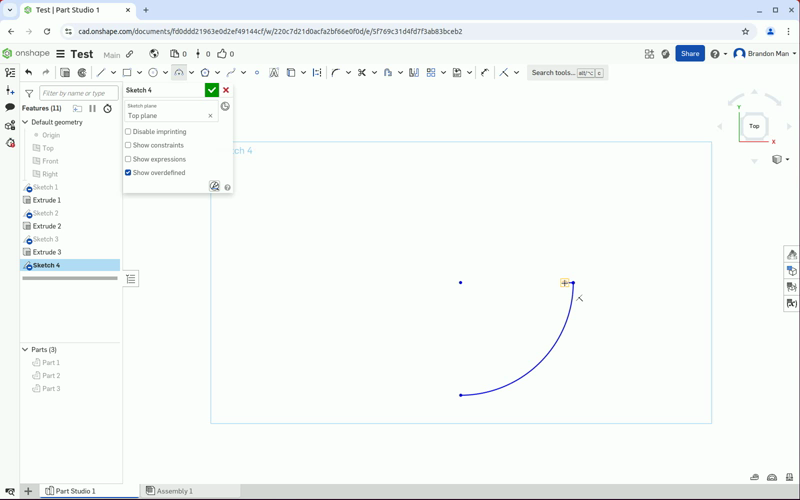
mouse_move(460, 387)
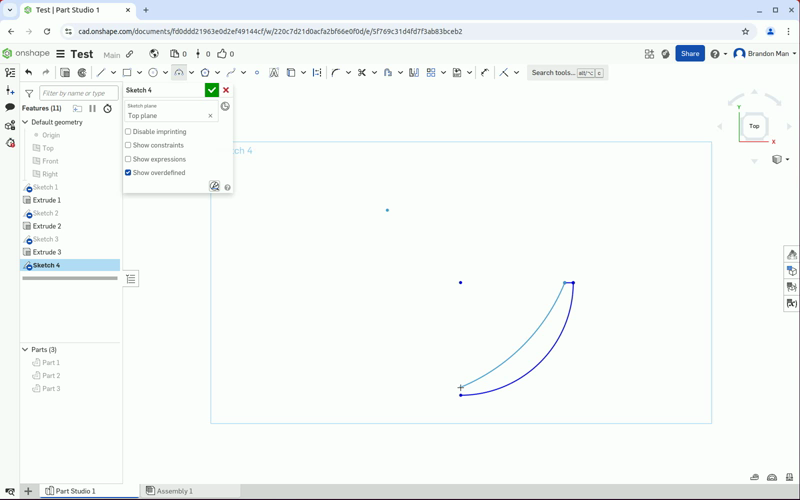
click(460, 387)
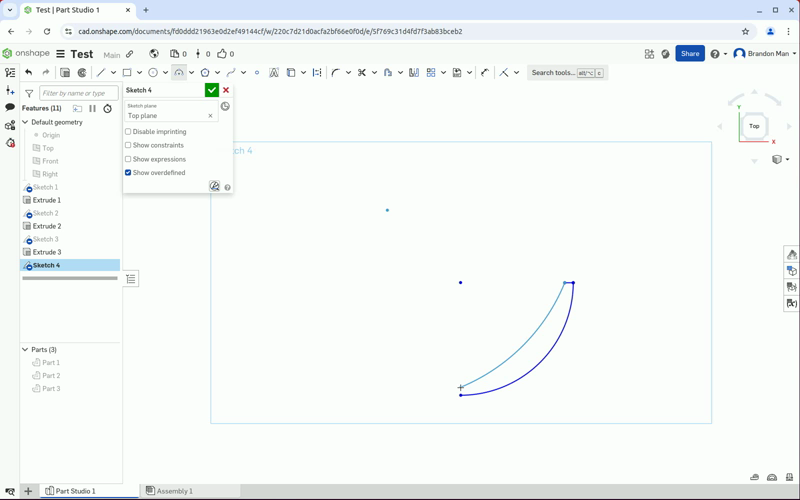
mouse_move(534, 356)
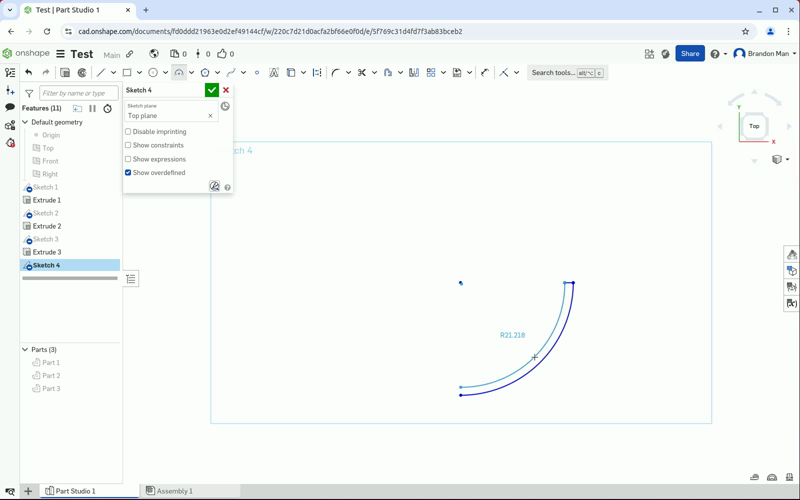
click(534, 356)
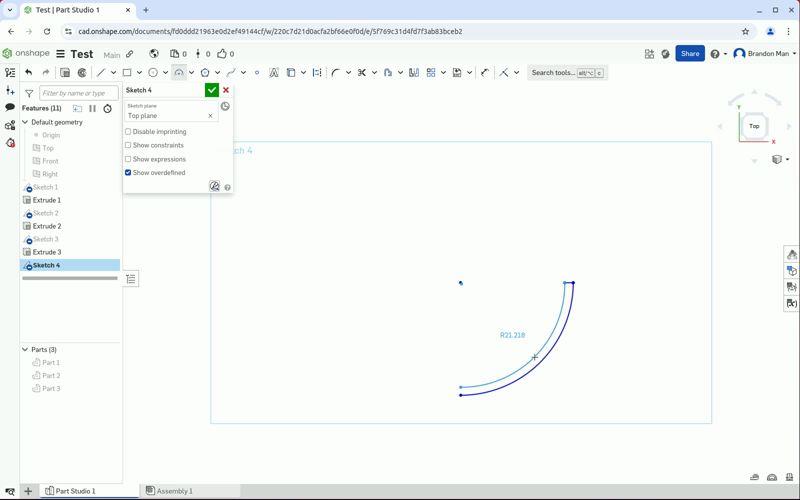
key_up(shift)
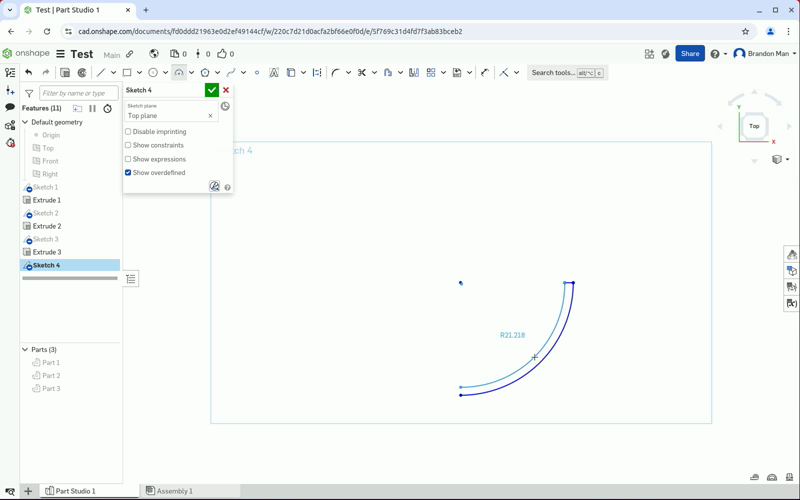
key(esc)
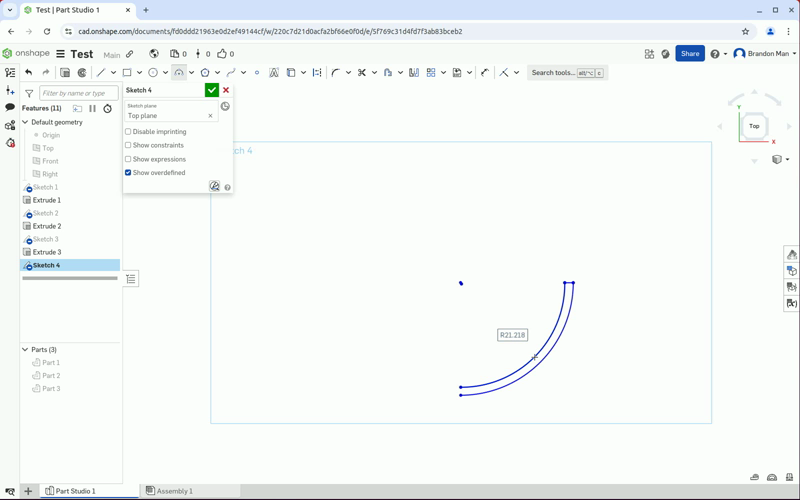
key(l)
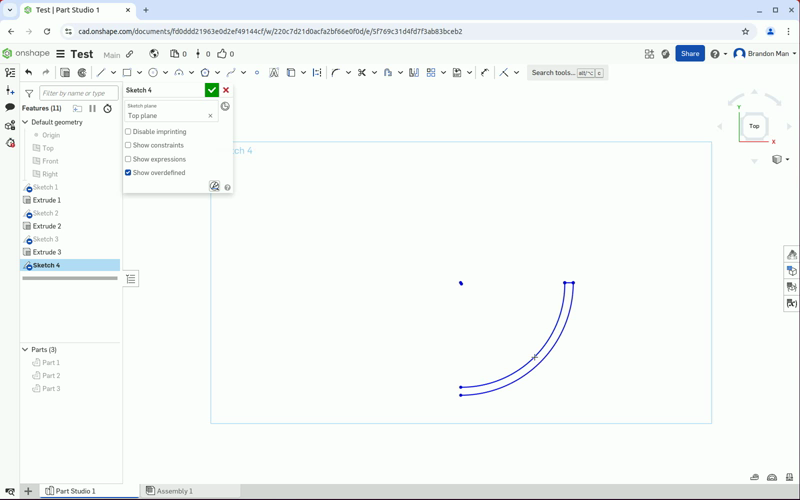
mouse_move(460, 387)
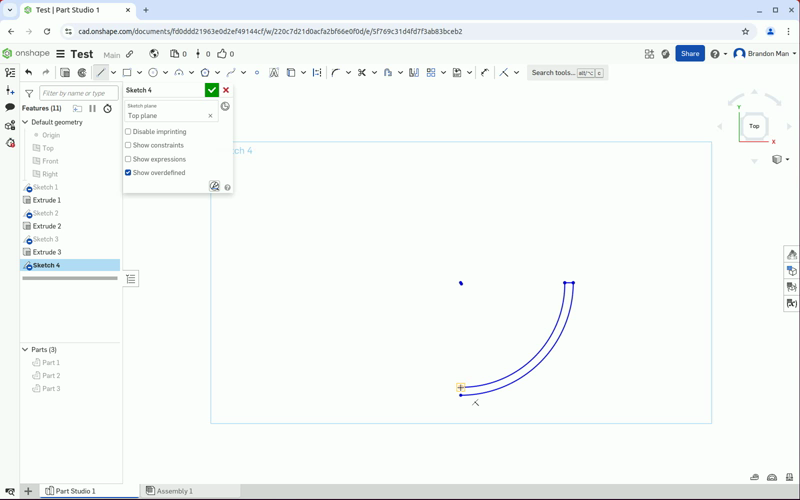
click(460, 387)
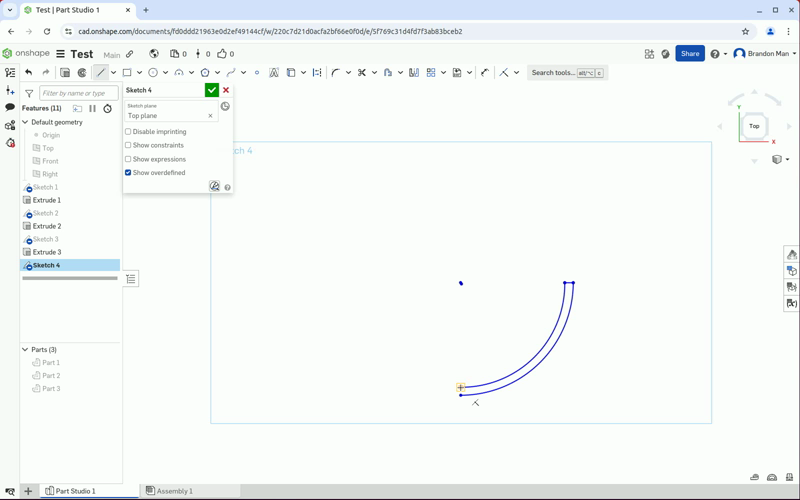
mouse_move(490, 387)
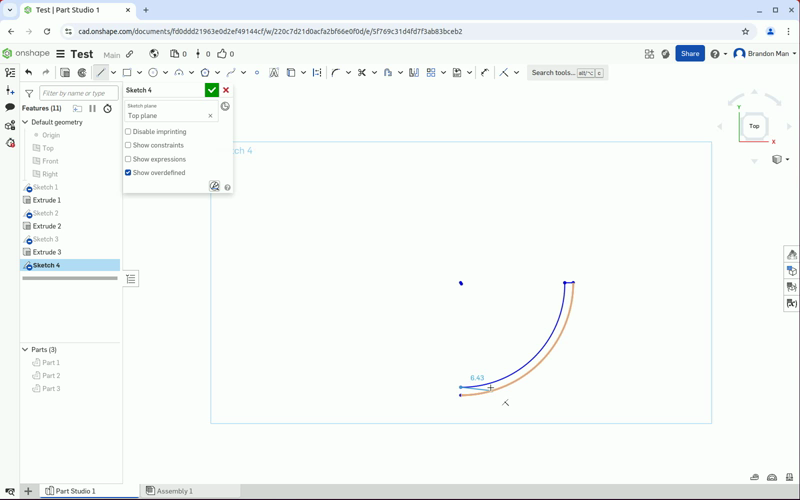
key_down(shift)
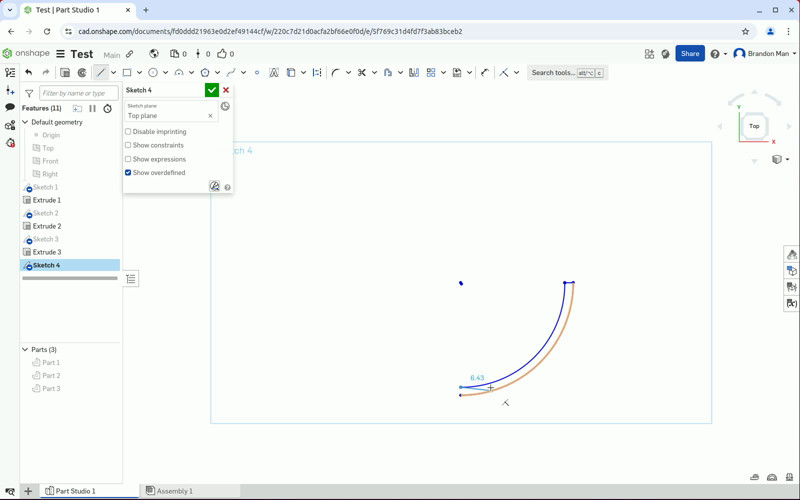
mouse_move(460, 395)
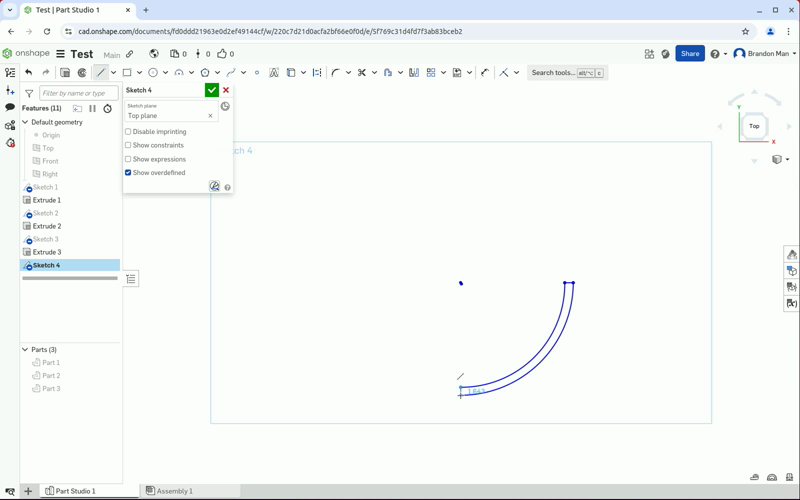
key_up(shift)
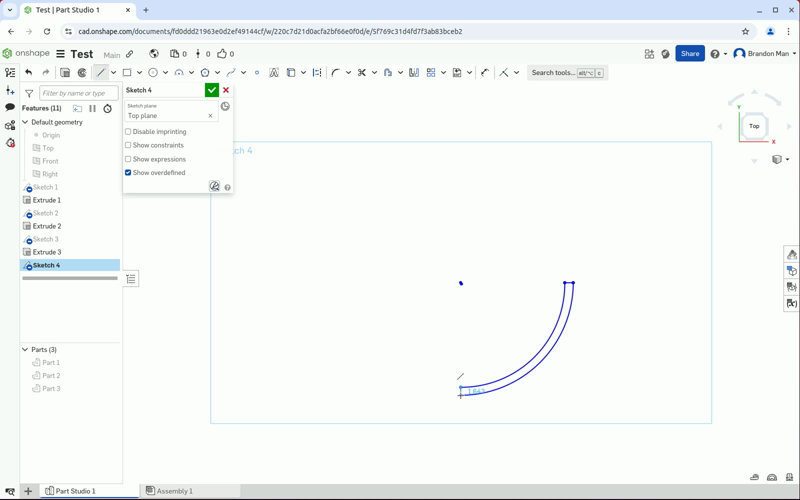
click(460, 395)
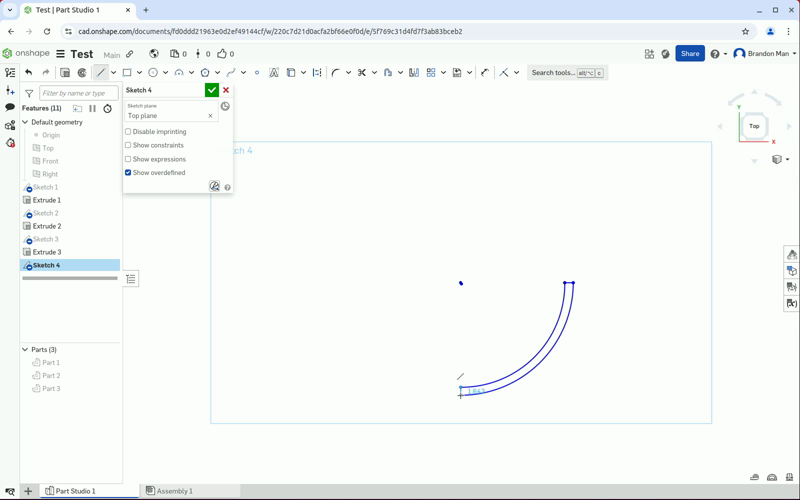
key(esc)
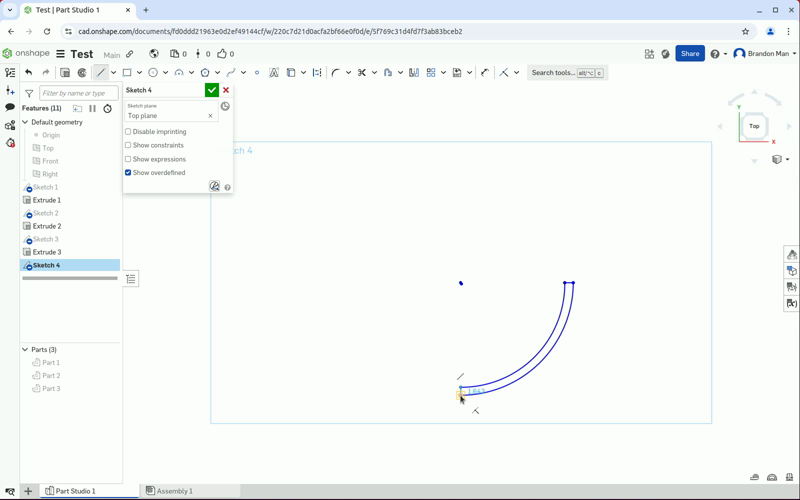
mouse_move(504, 384)
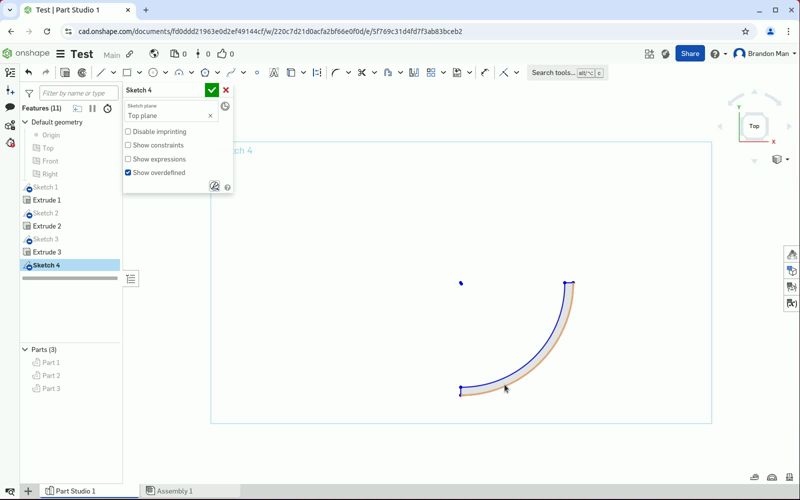
scroll(6)
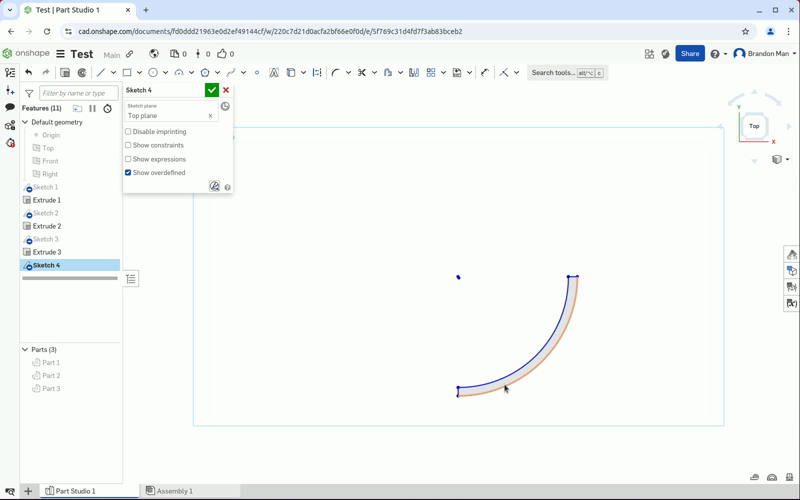
scroll(6)
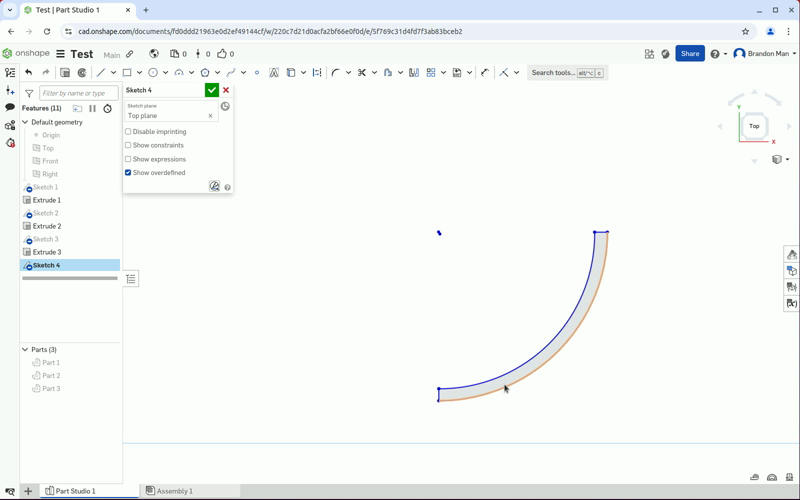
scroll(6)
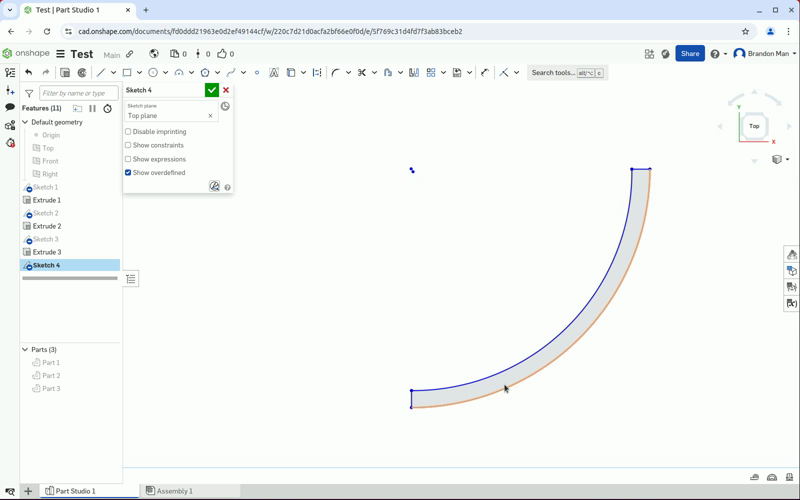
scroll(6)
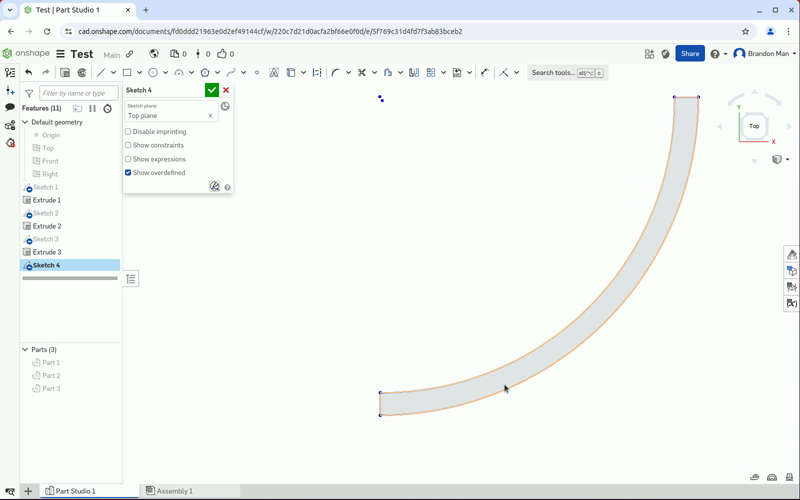
scroll(6)
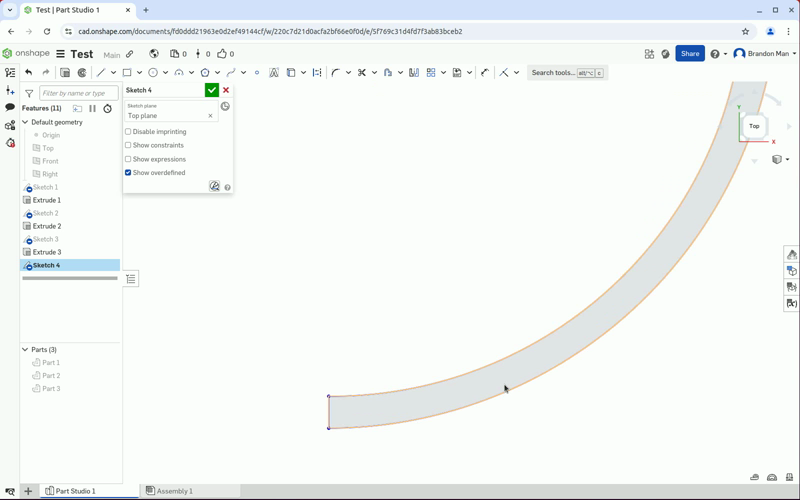
scroll(6)
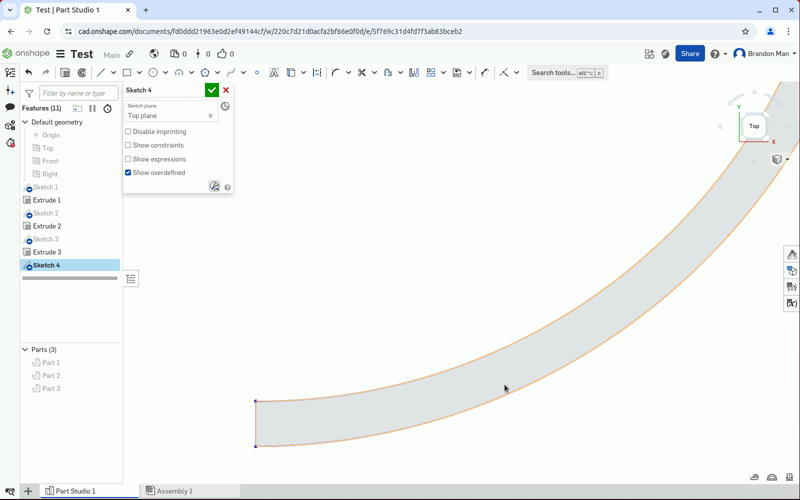
scroll(6)
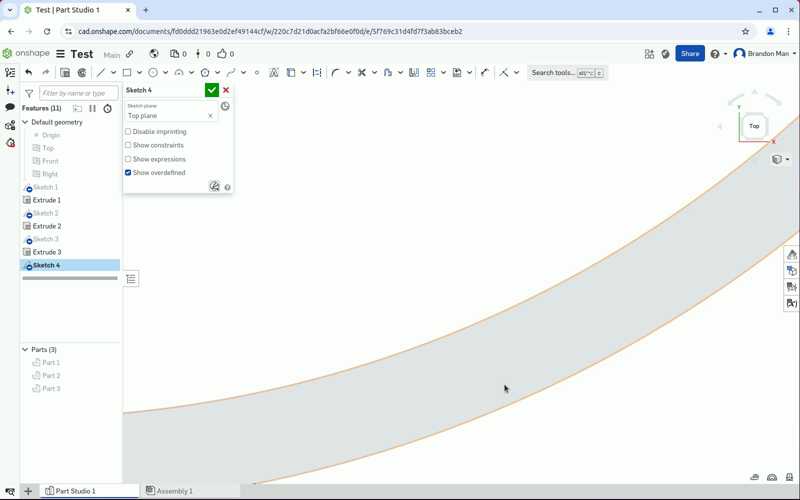
click(504, 384)
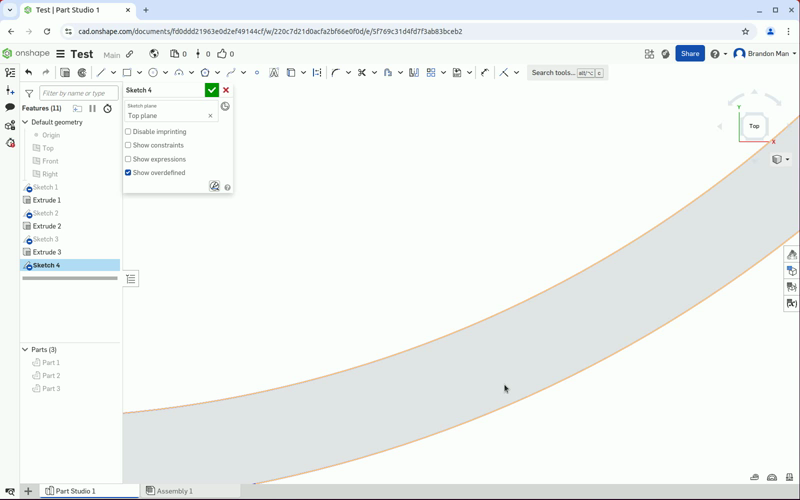
scroll(-6)
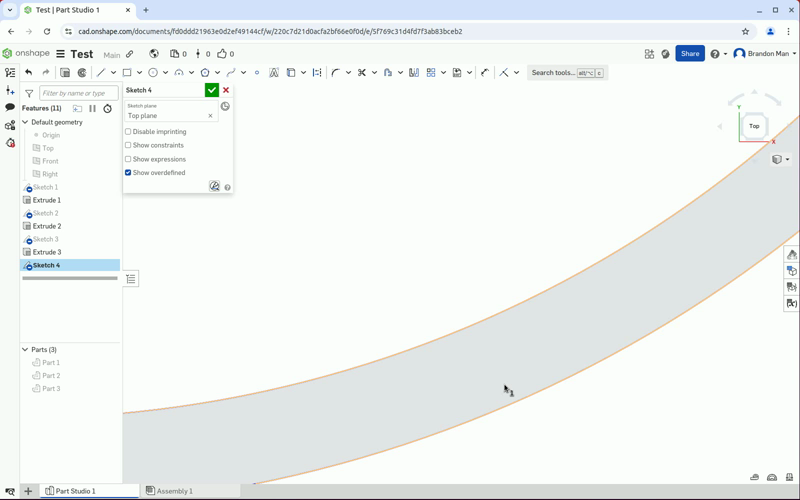
scroll(-6)
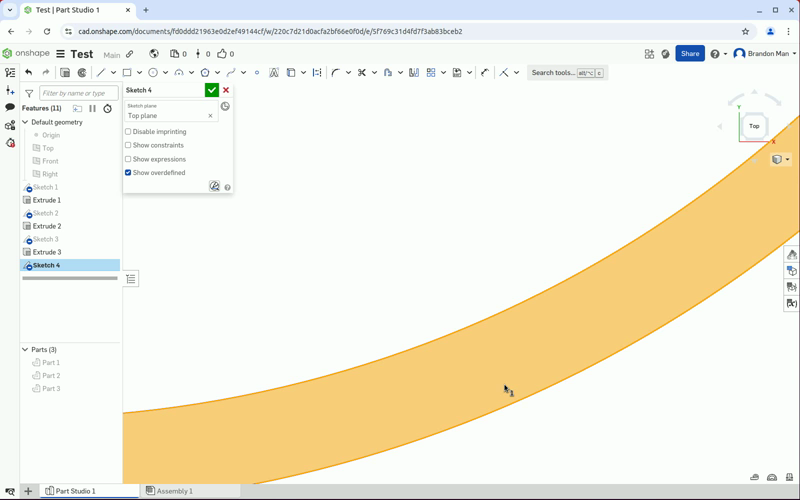
scroll(-6)
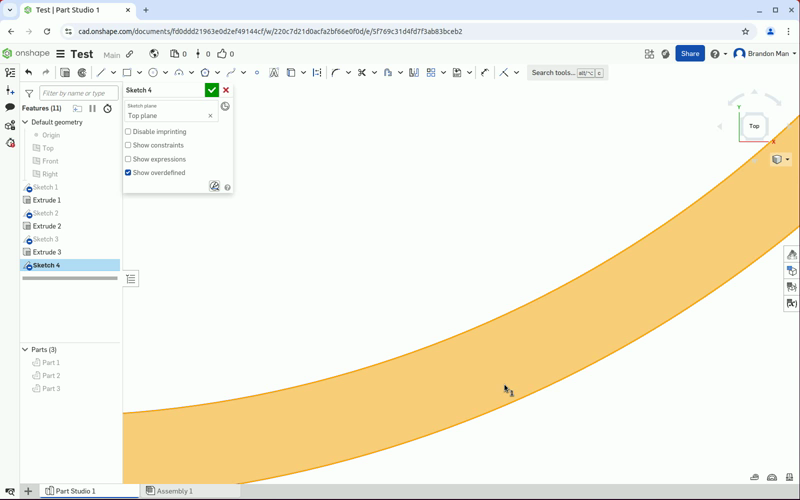
scroll(-6)
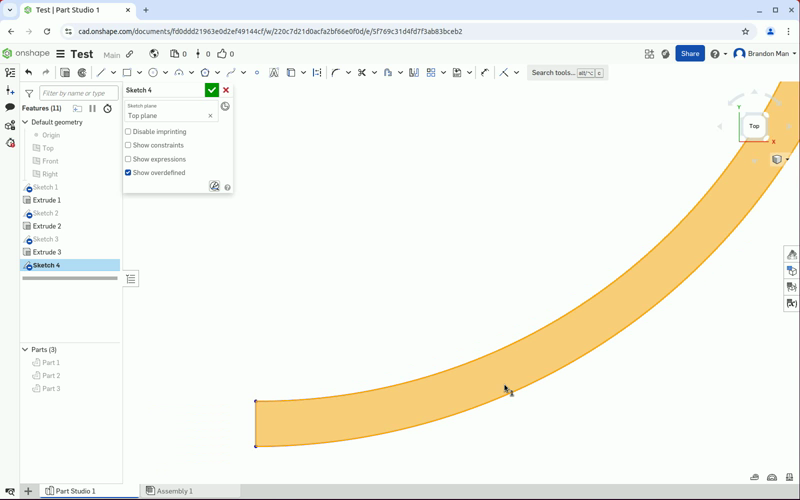
scroll(-6)
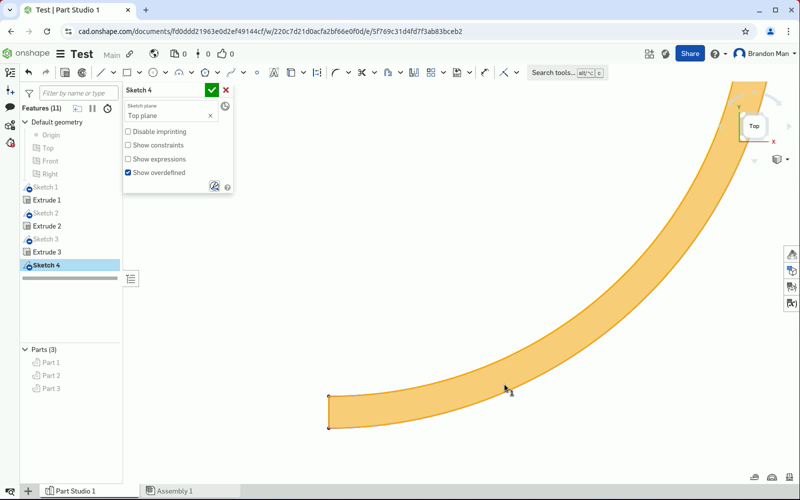
scroll(-6)
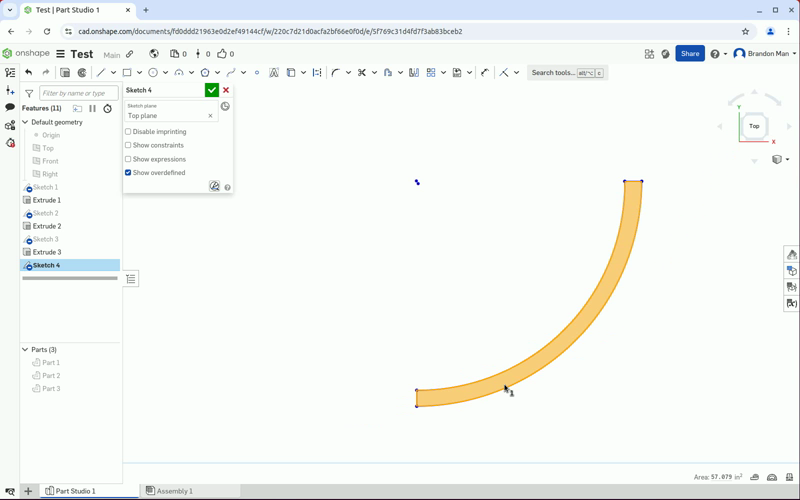
scroll(-6)
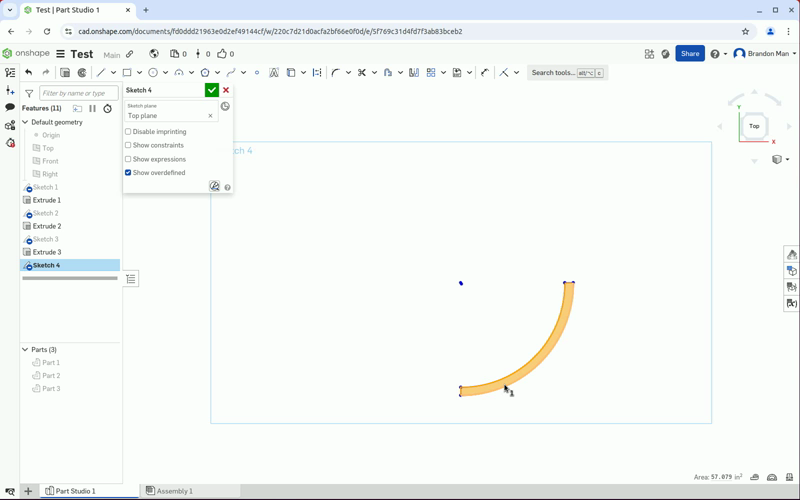
mouse_move(73, 352)
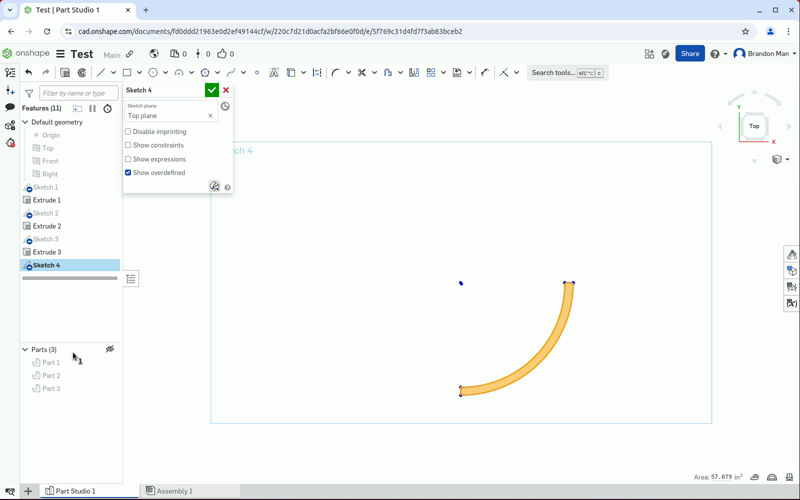
key(shift+y)
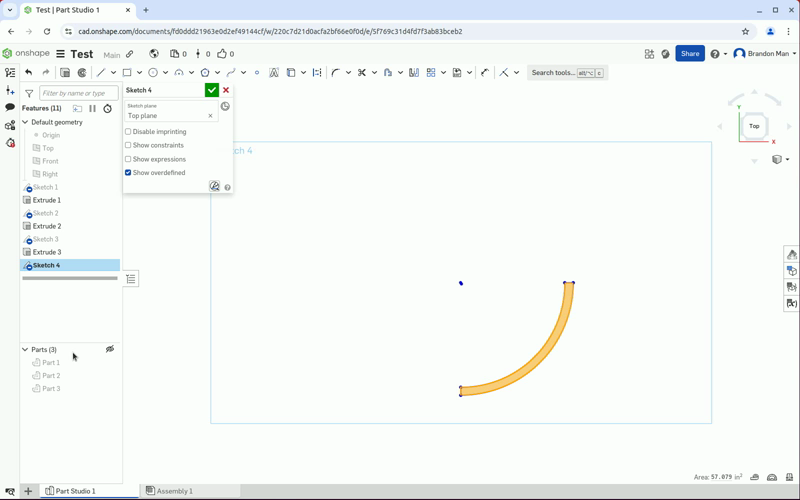
key(shift+e)
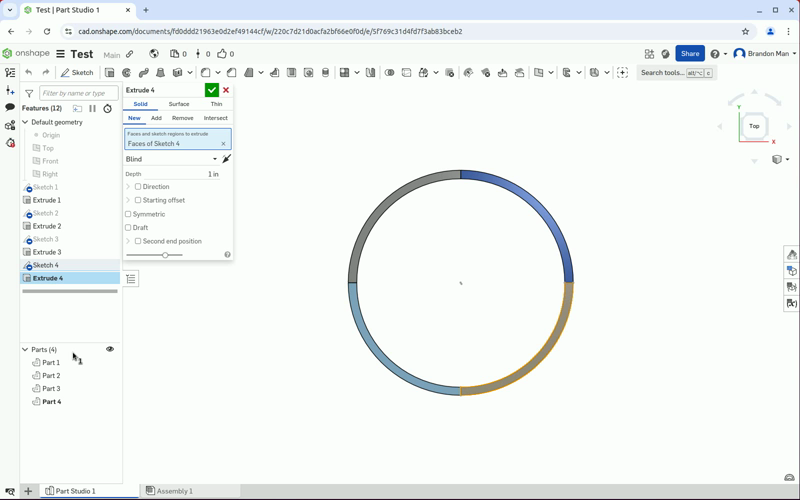
mouse_move(143, 106)
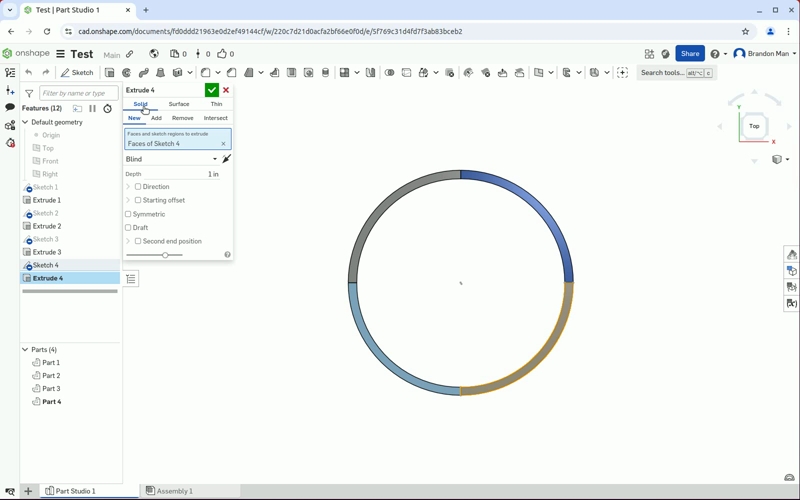
click(143, 106)
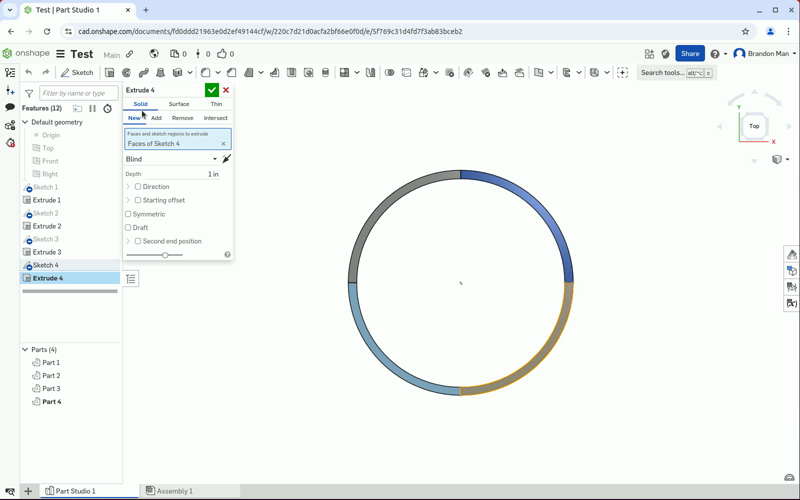
mouse_move(137, 120)
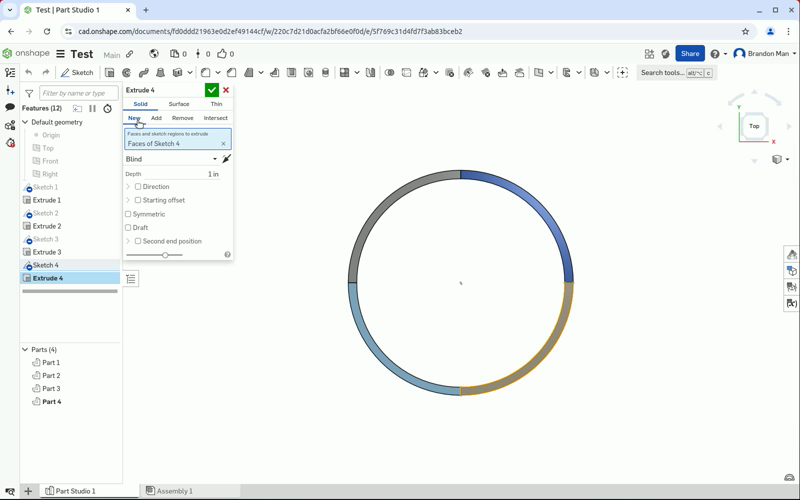
click(137, 120)
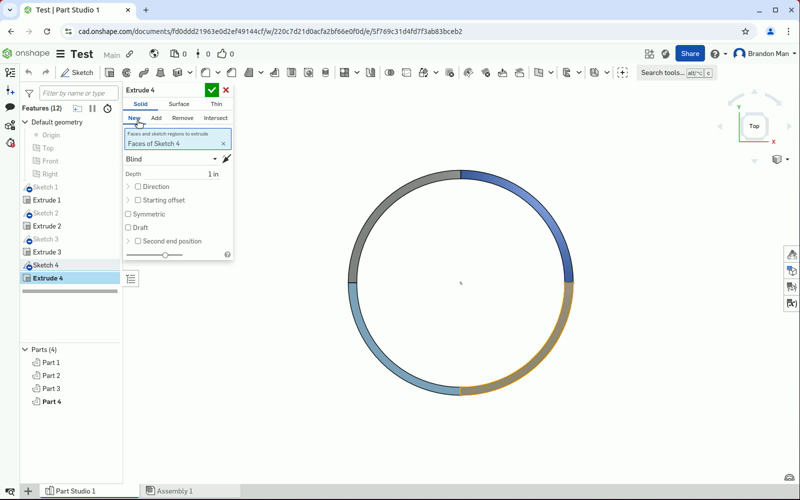
key(tab, 4)
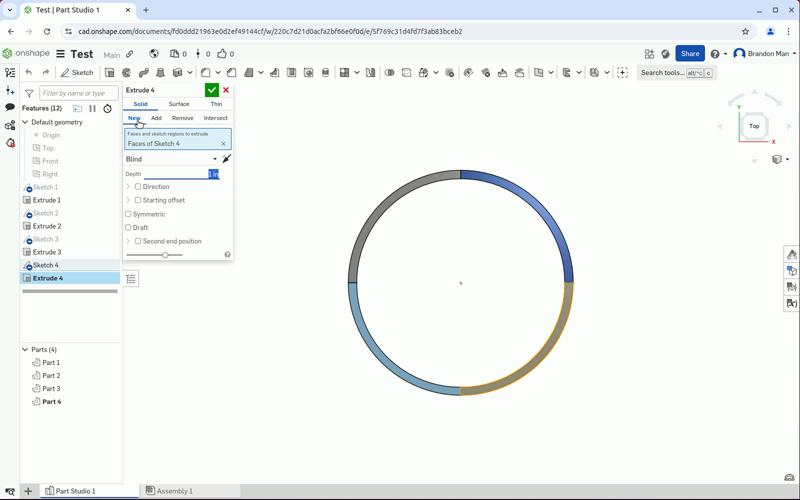
text(0.722)
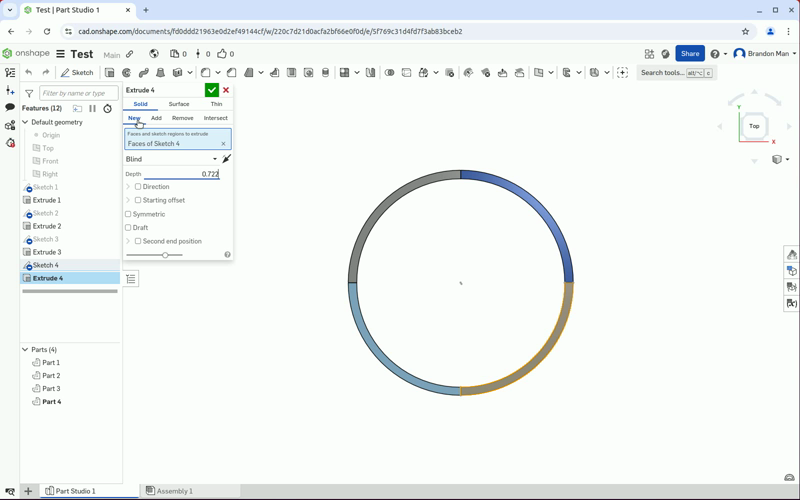
key(enter)
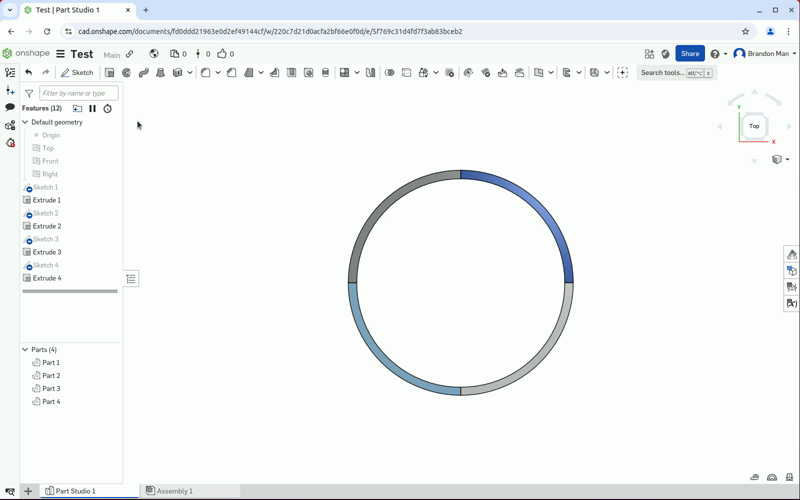
key(shift+h)
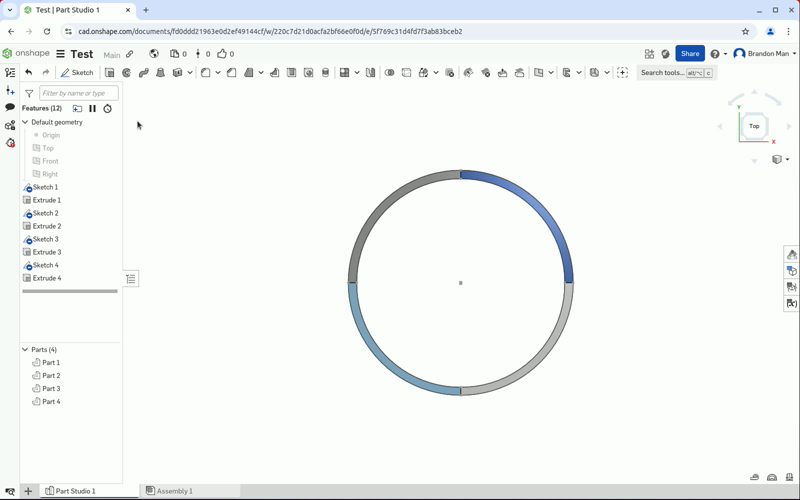
key(shift+h)
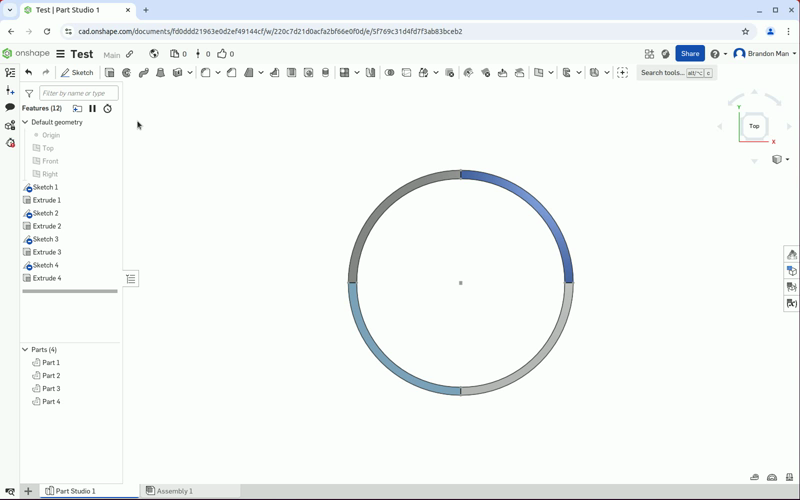
key(shift+7)
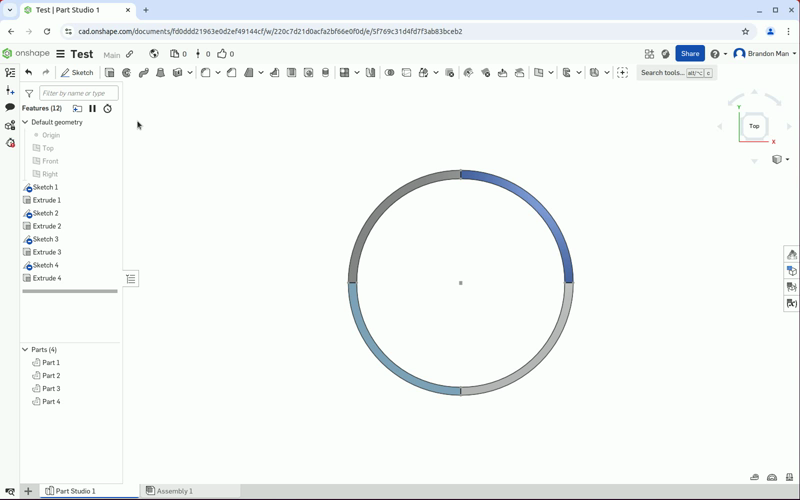
key(up, 3)
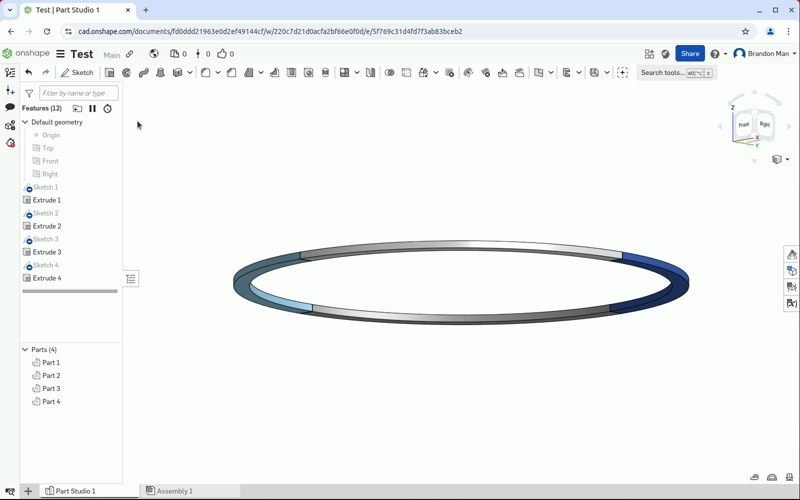
key(left, 3)
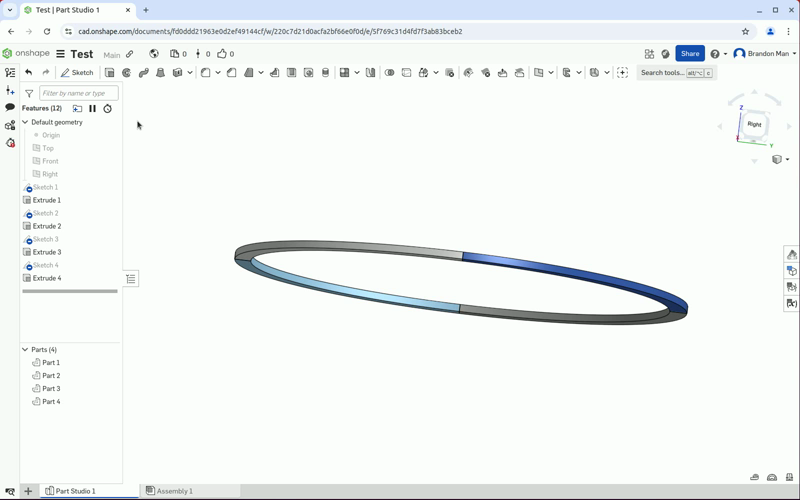
key(right, 3)
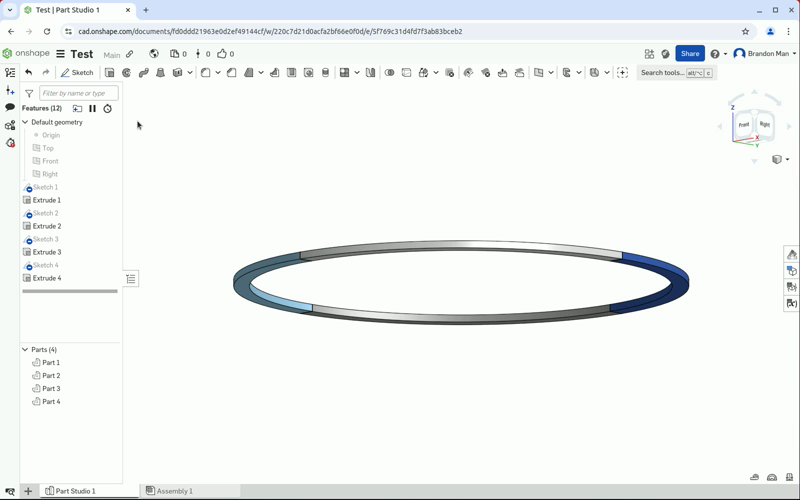
key(down, 3)
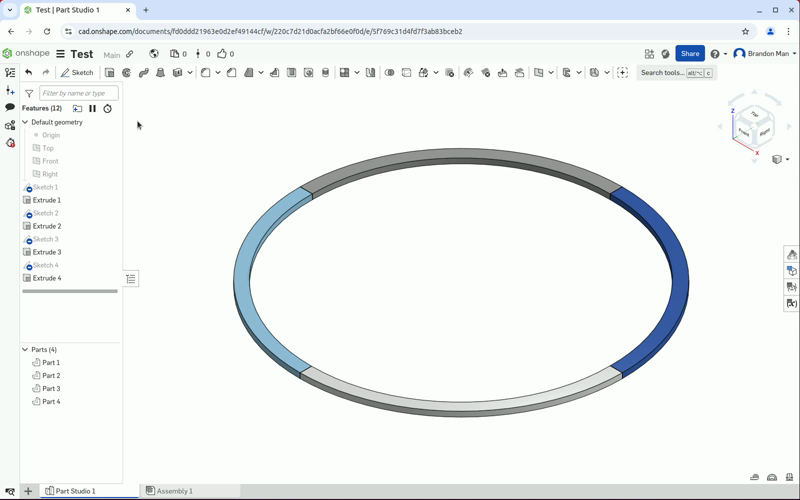
mouse_move(73, 189)
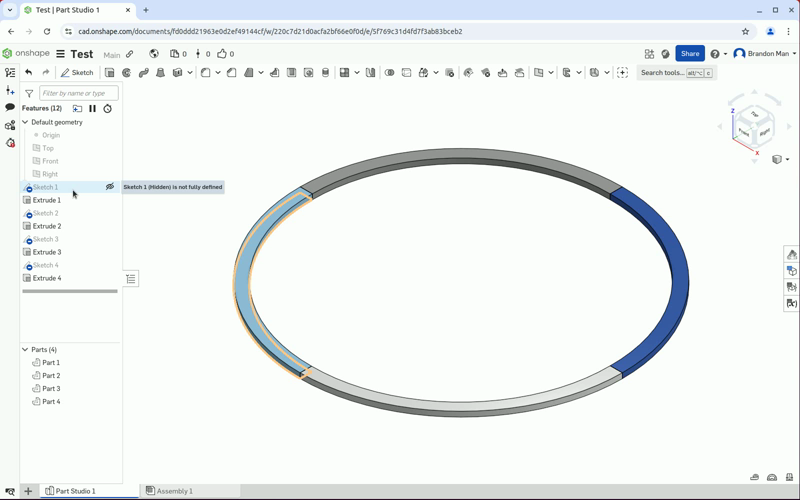
click(73, 189)